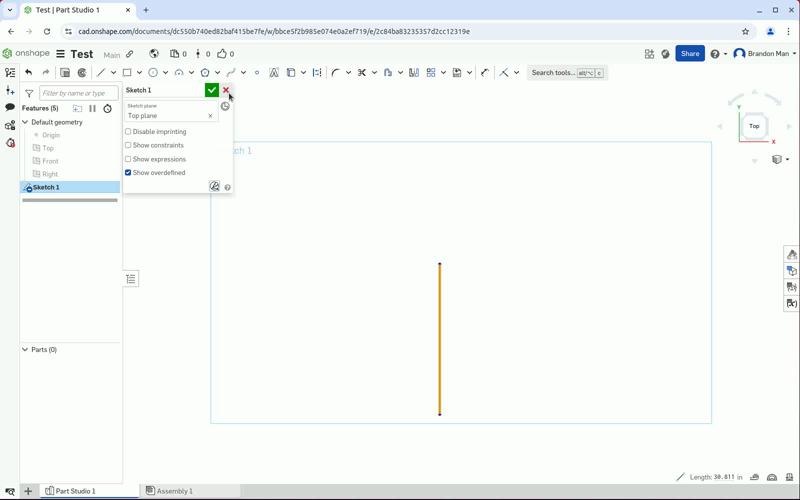
key(shift+h)
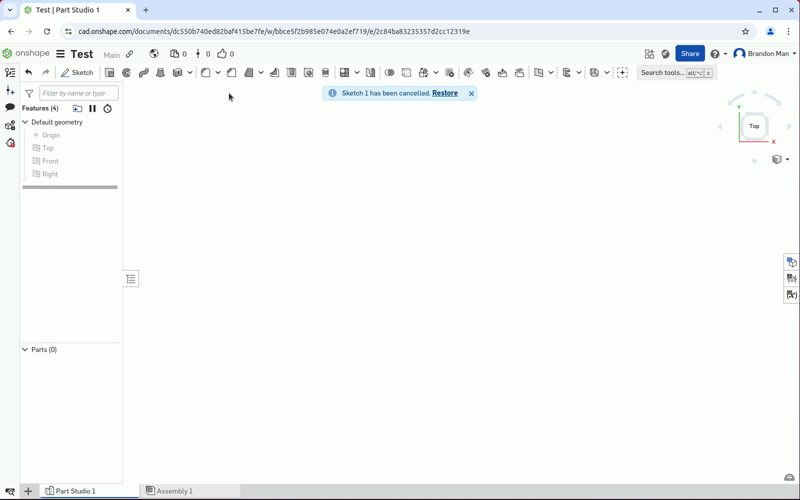
mouse_move(73, 352)
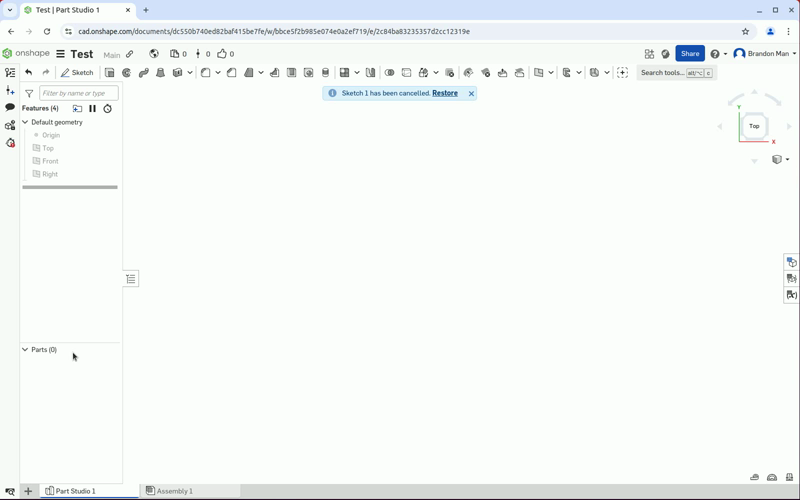
key(y)
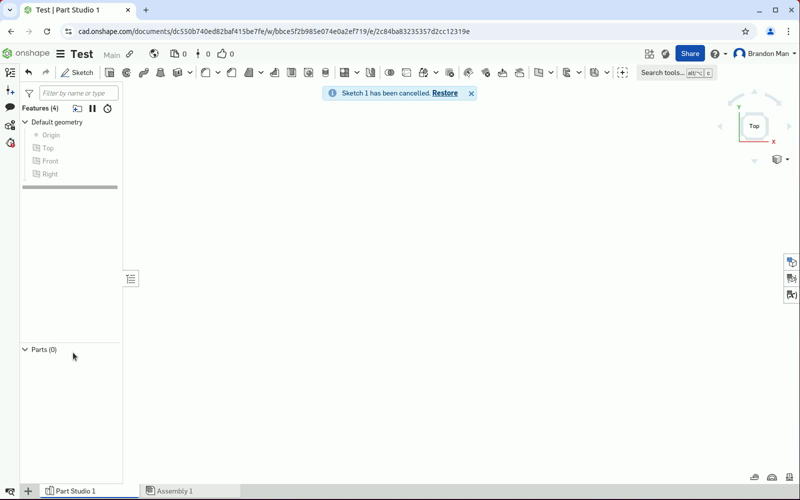
key(shift+p)
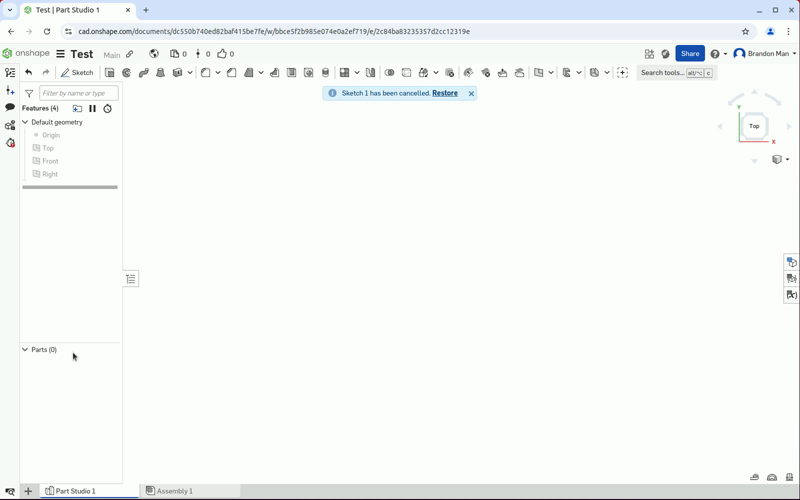
key(space)
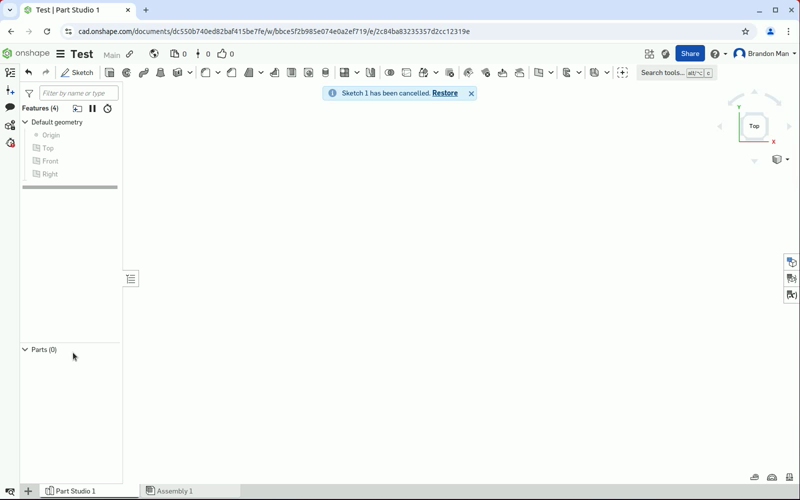
key_down(shift)
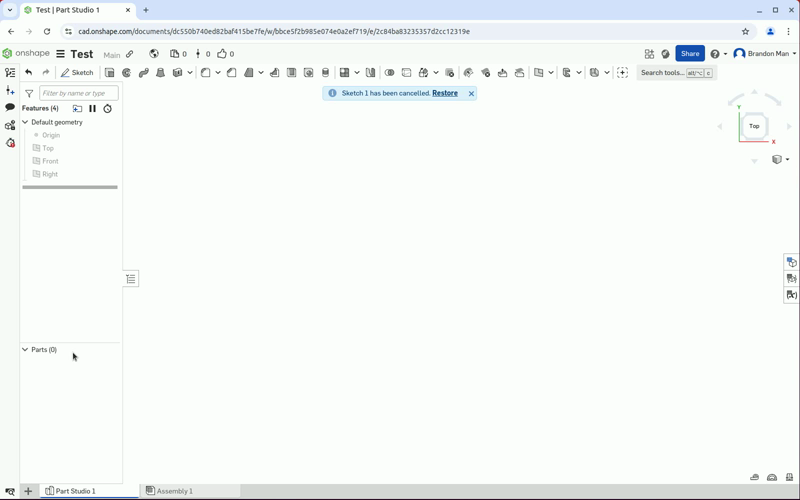
key(up)
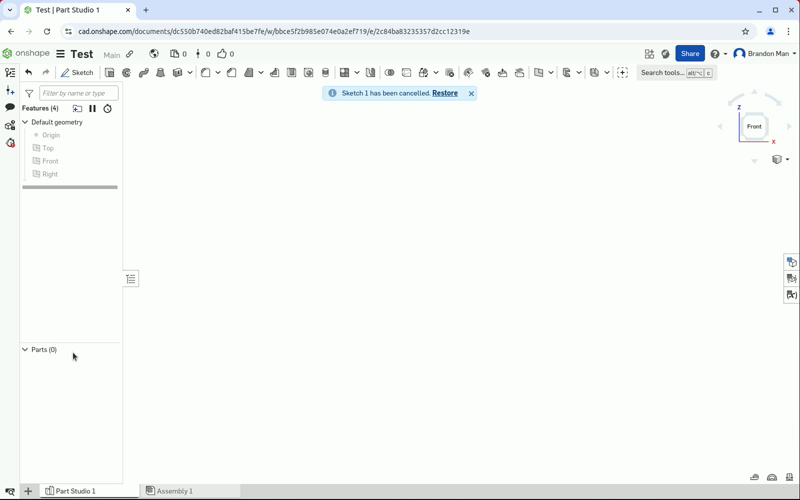
key_up(shift)
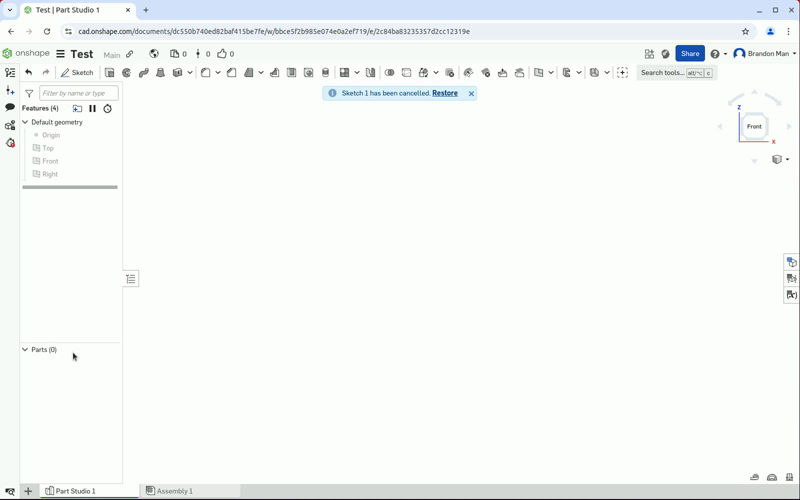
mouse_move(73, 352)
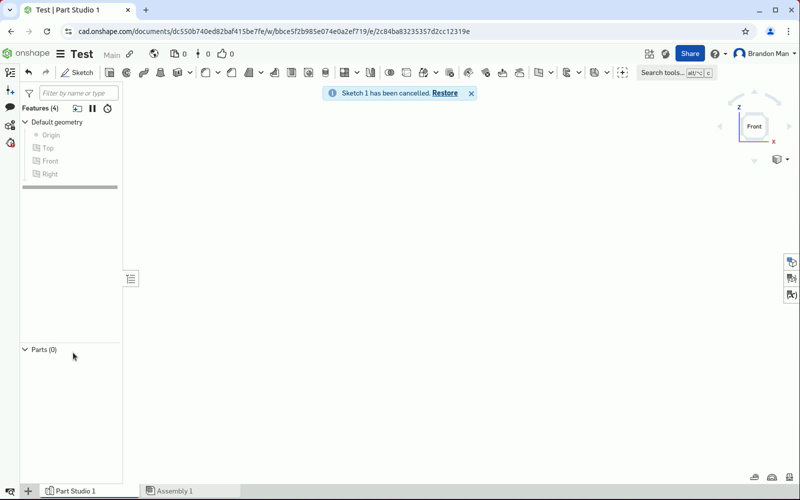
key(shift+y)
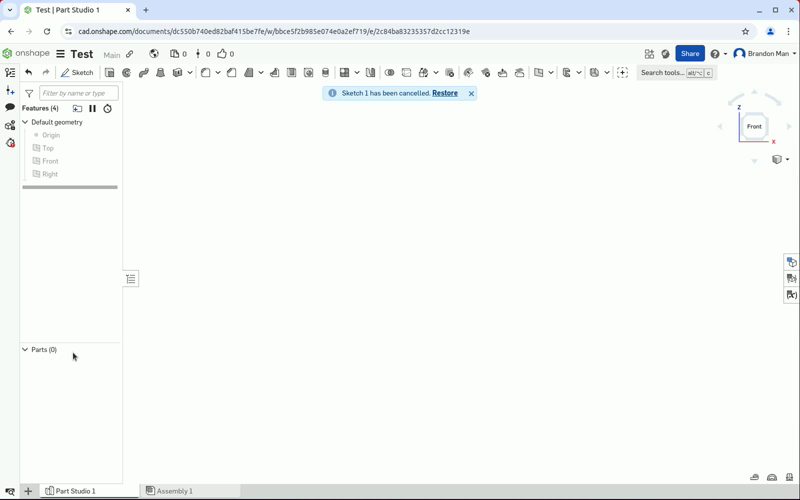
key(shift+s)
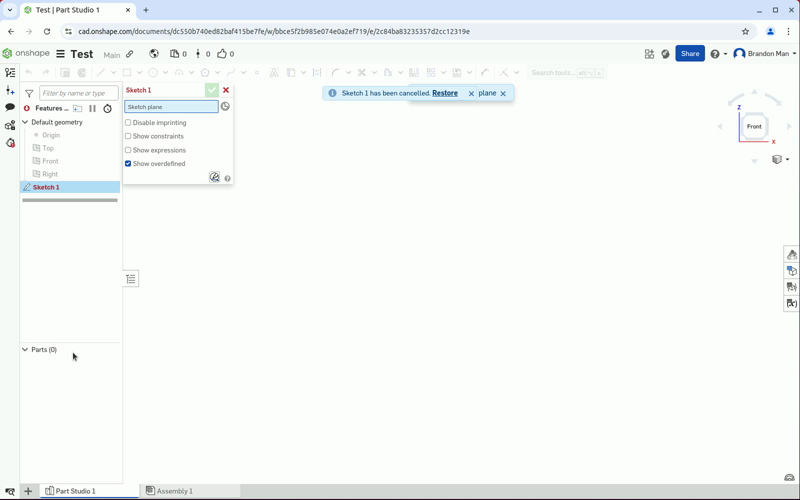
mouse_move(73, 163)
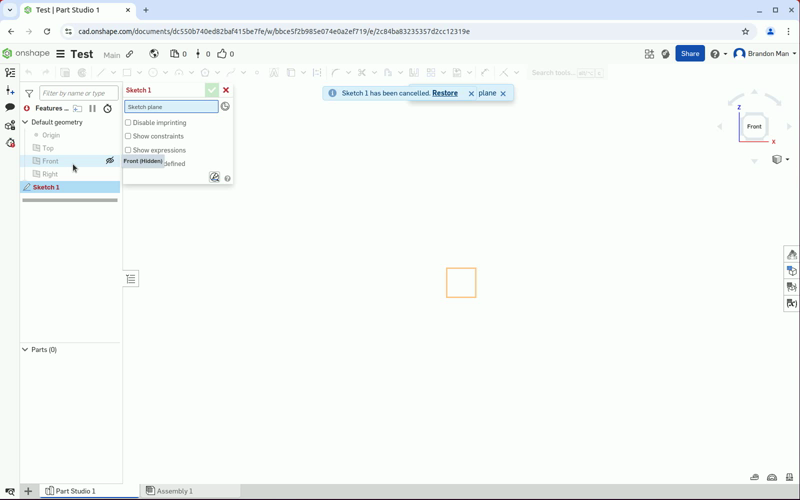
click(73, 163)
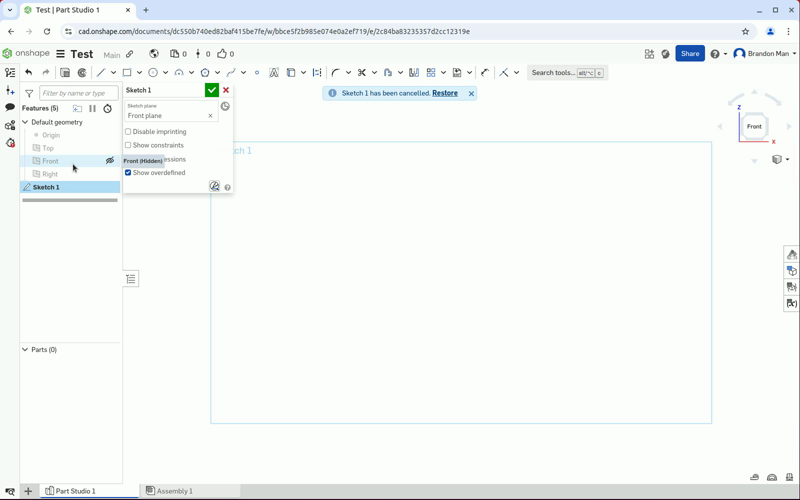
mouse_move(73, 352)
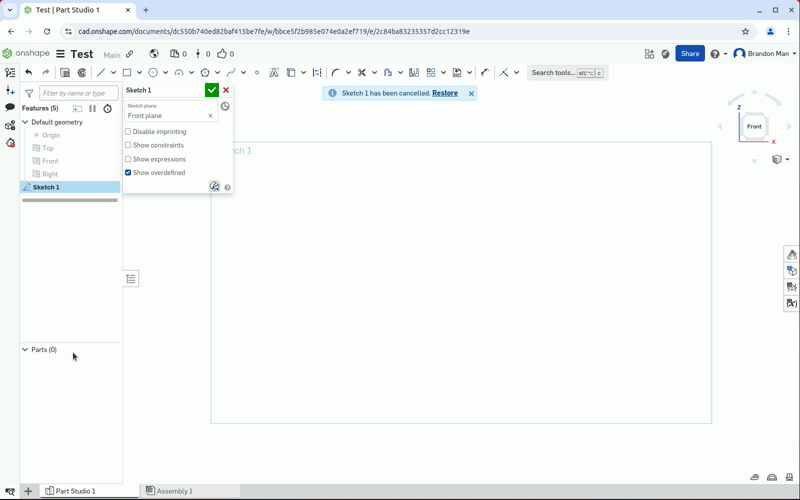
key(y)
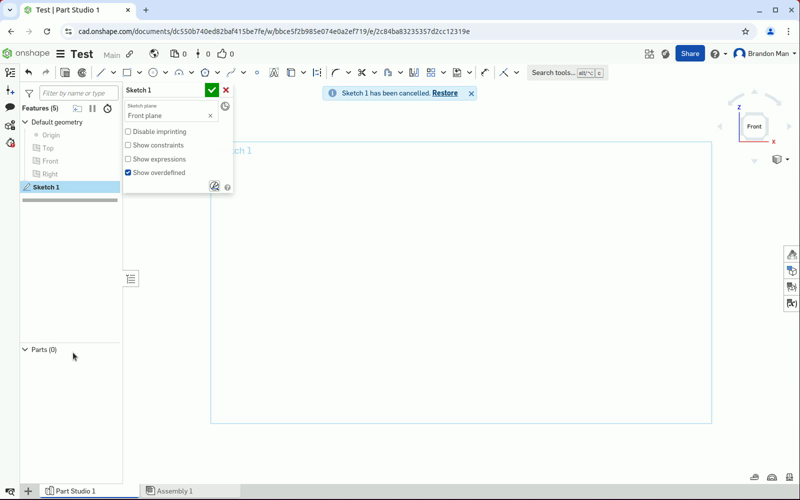
key(l)
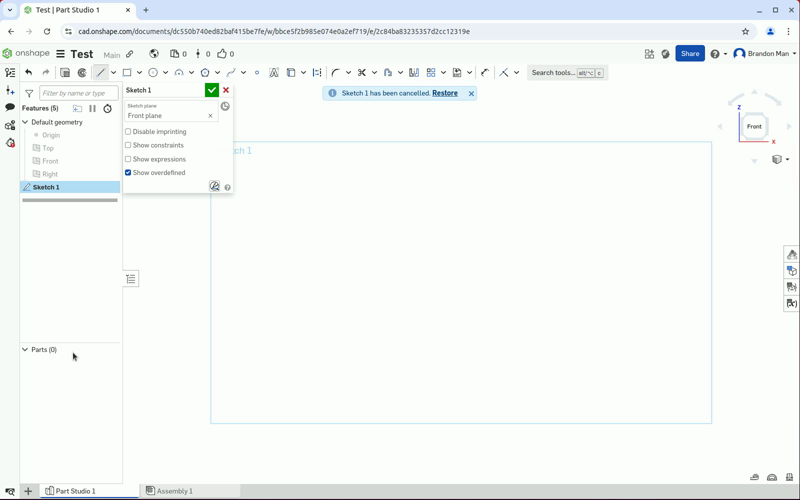
key_down(shift)
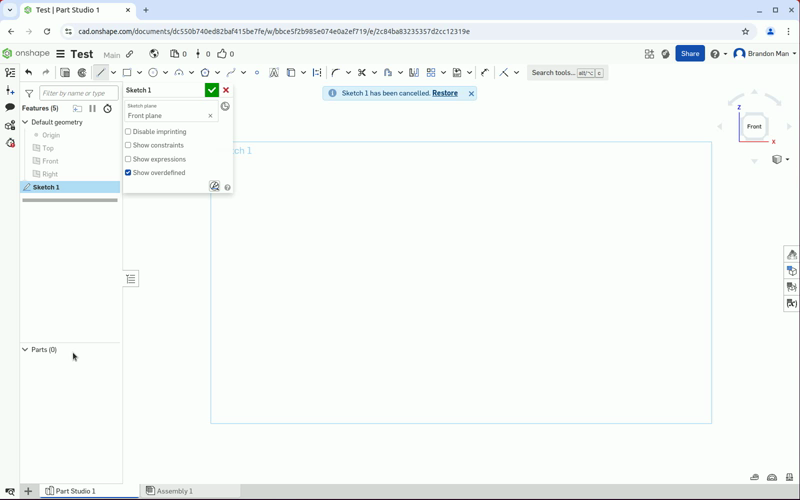
mouse_move(348, 295)
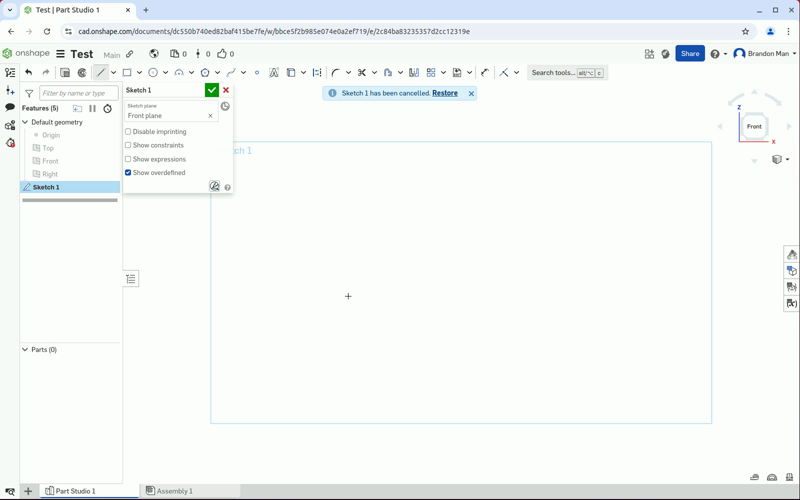
click(348, 295)
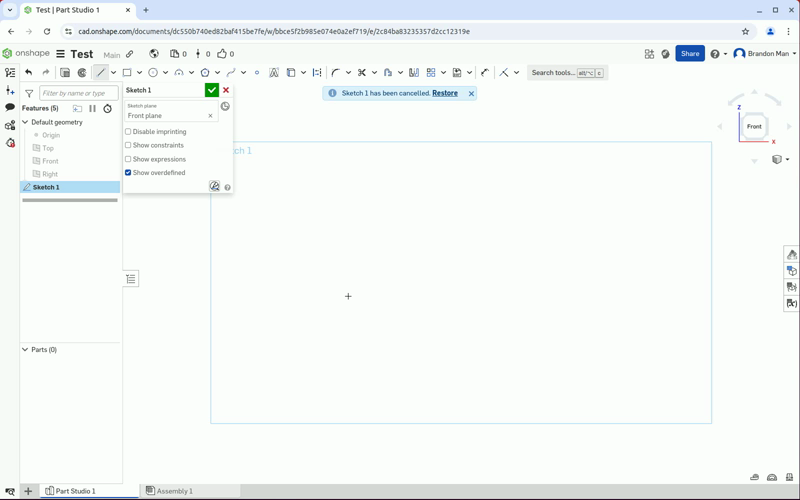
key_up(shift)
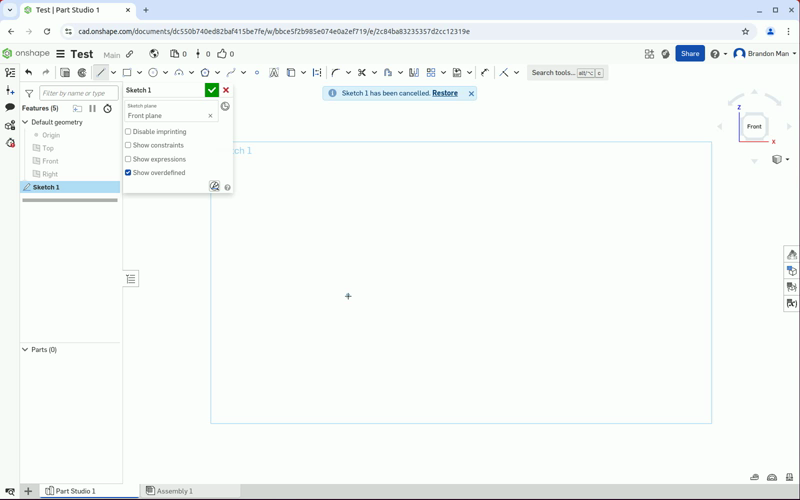
key_down(shift)
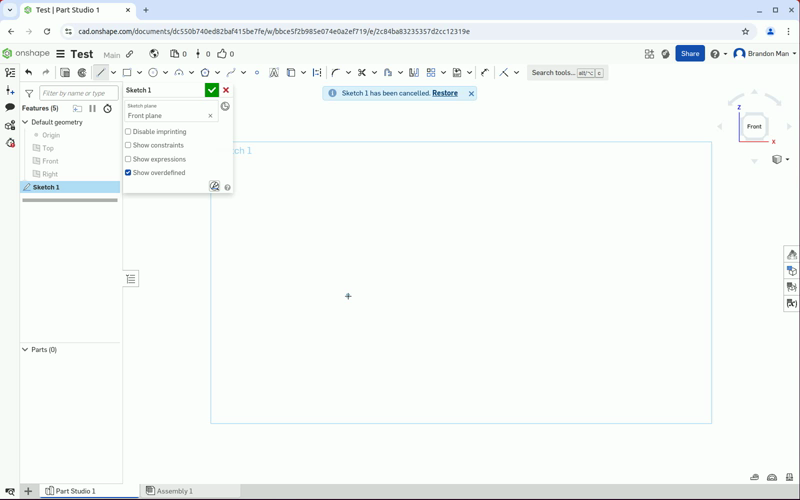
mouse_move(572, 295)
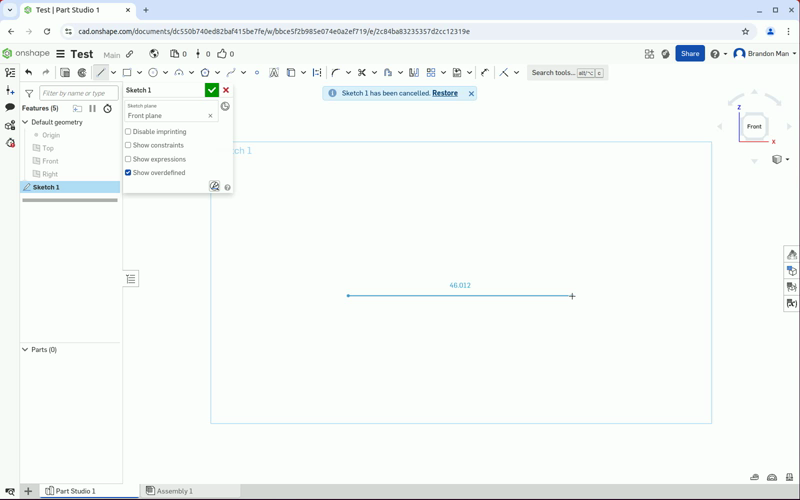
click(572, 295)
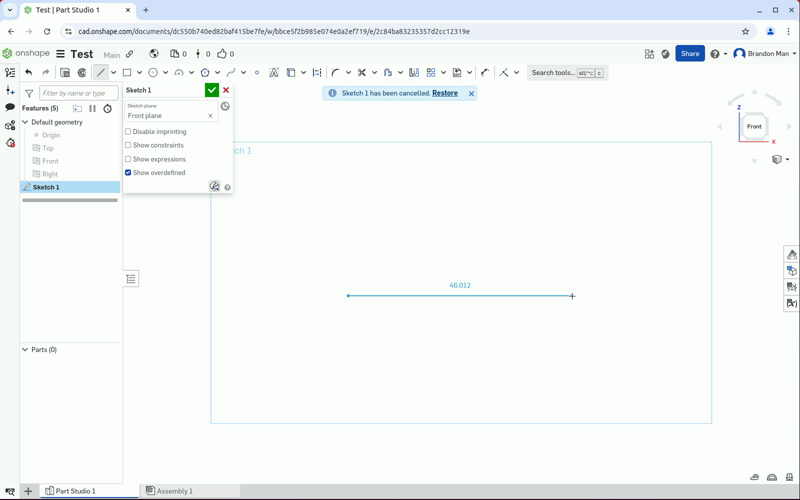
key_up(shift)
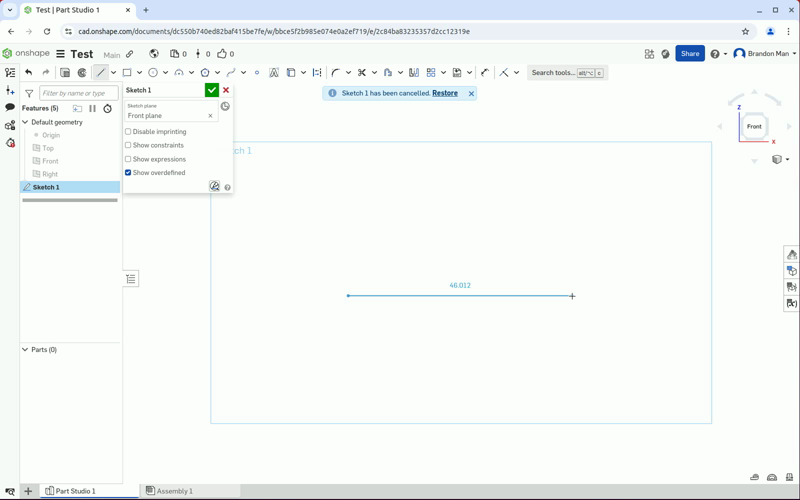
key_down(shift)
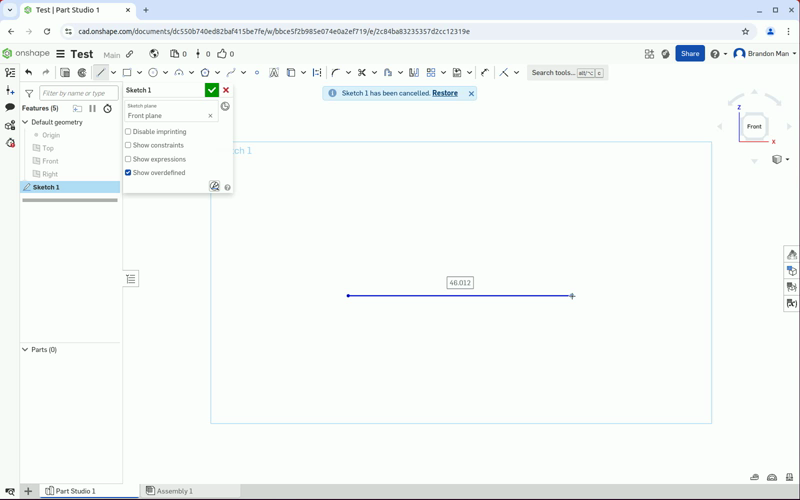
mouse_move(589, 295)
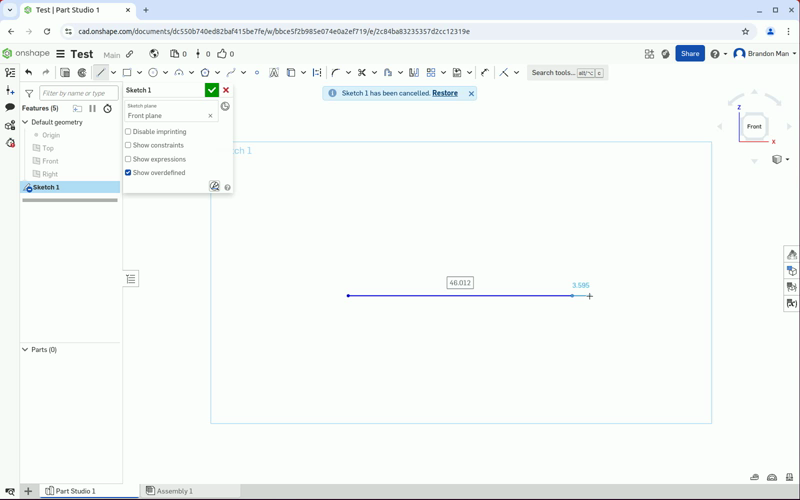
mouse_move(572, 270)
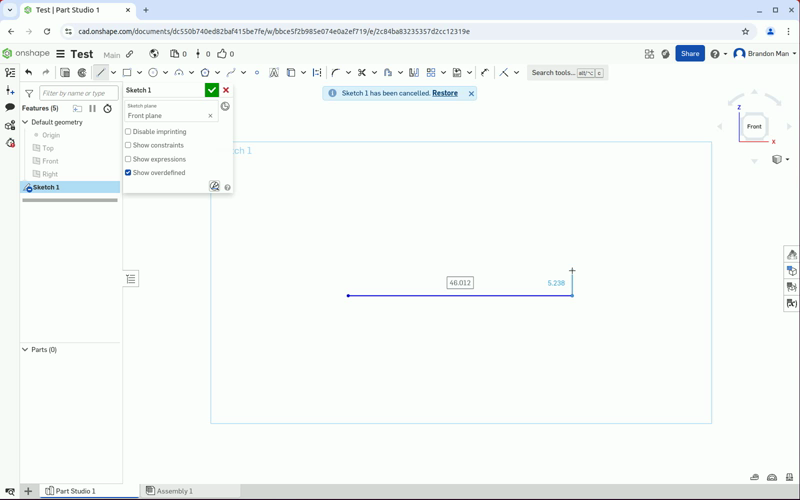
click(572, 270)
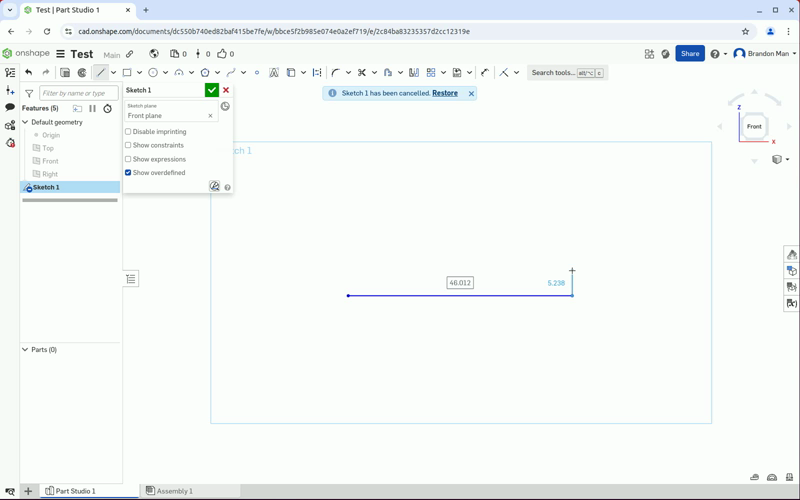
key_up(shift)
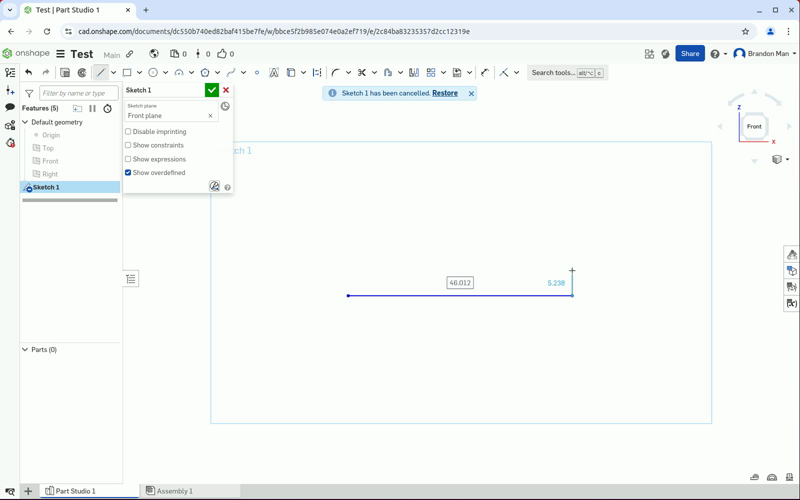
key_down(shift)
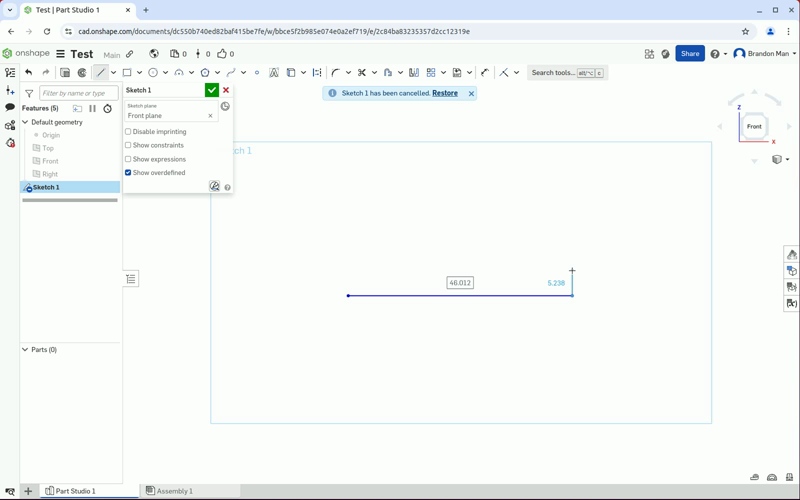
mouse_move(348, 270)
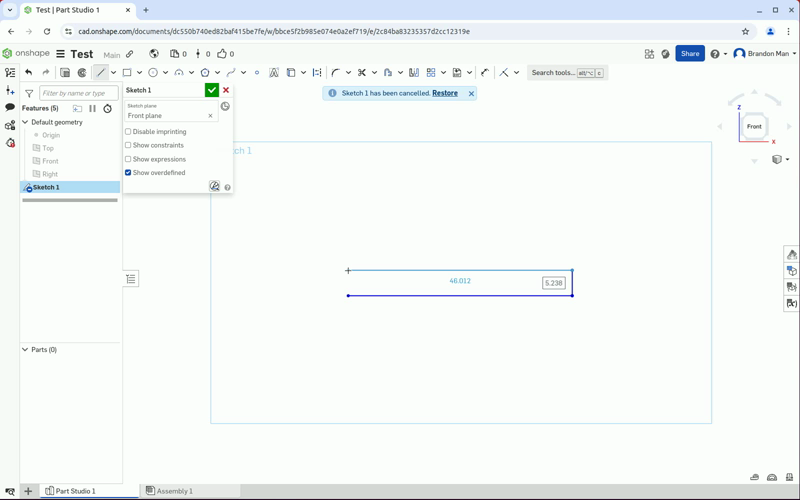
click(348, 270)
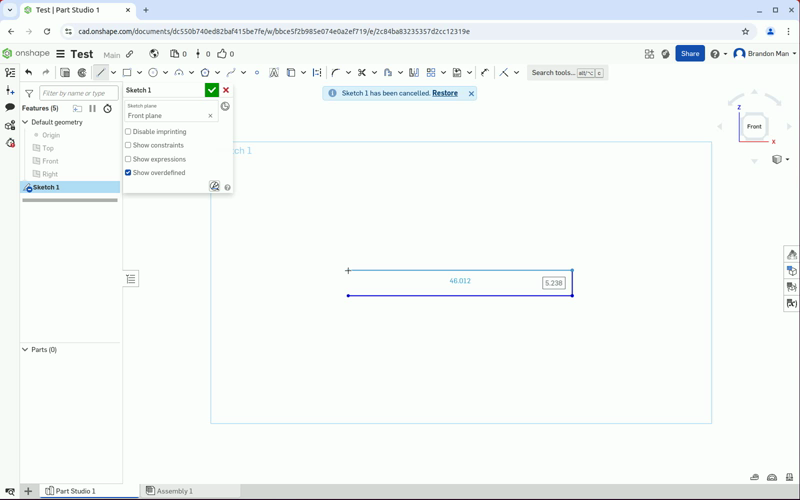
key_up(shift)
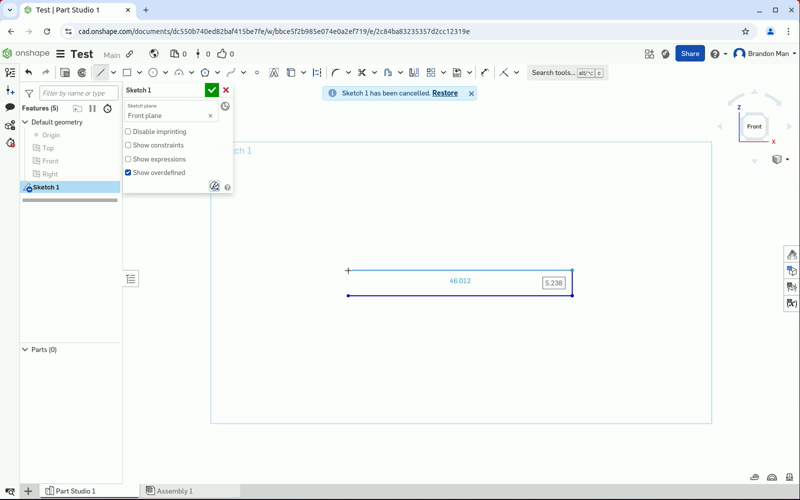
mouse_move(378, 270)
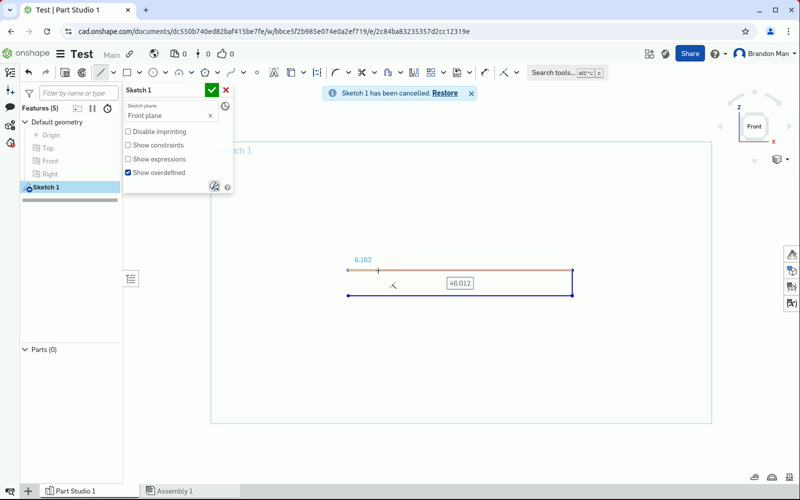
key_down(shift)
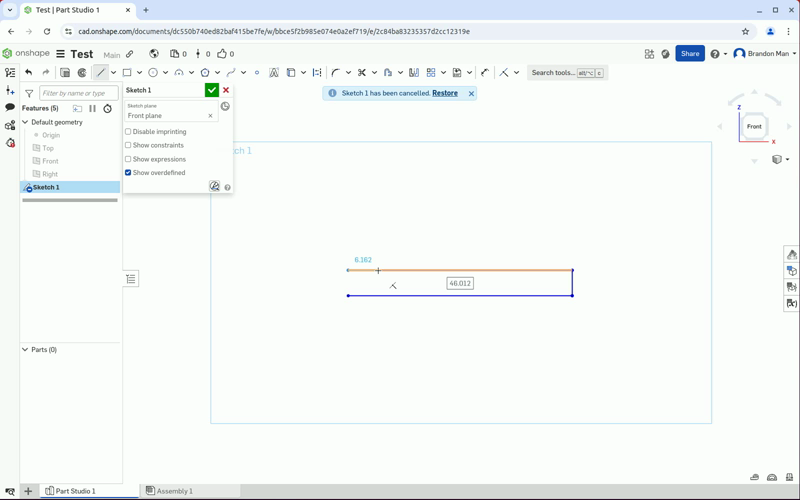
mouse_move(348, 295)
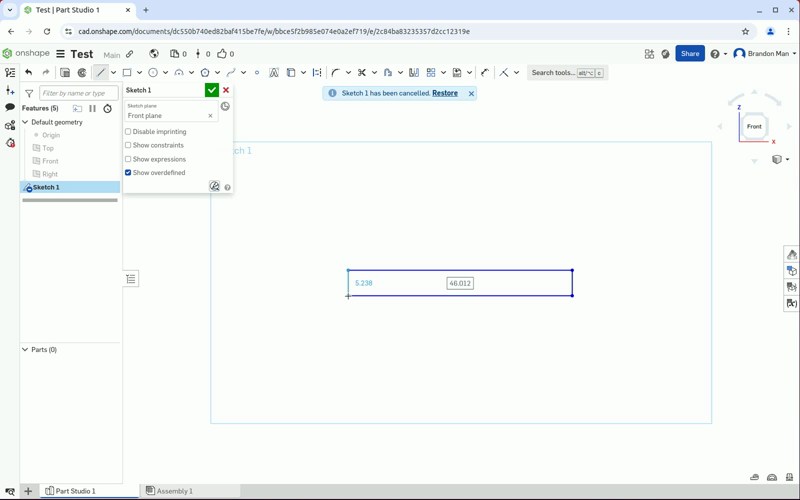
key_up(shift)
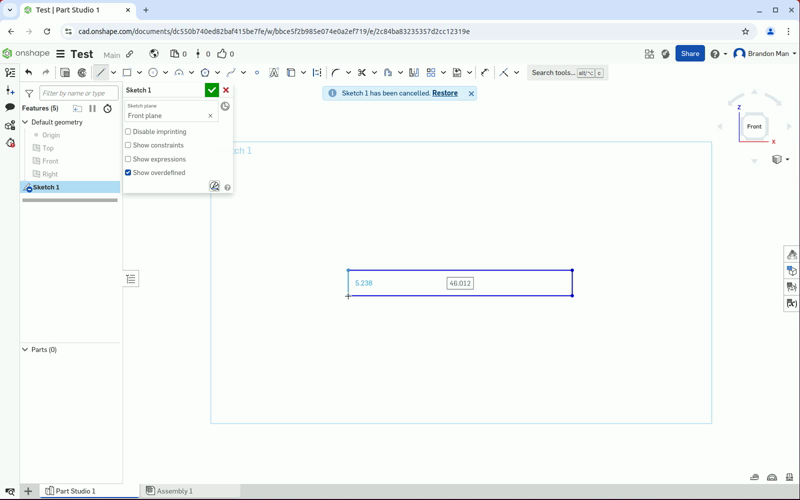
click(348, 295)
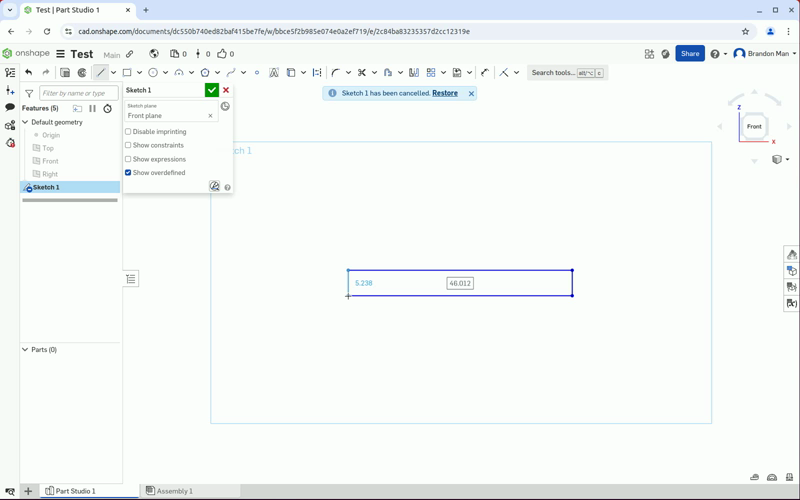
key(esc)
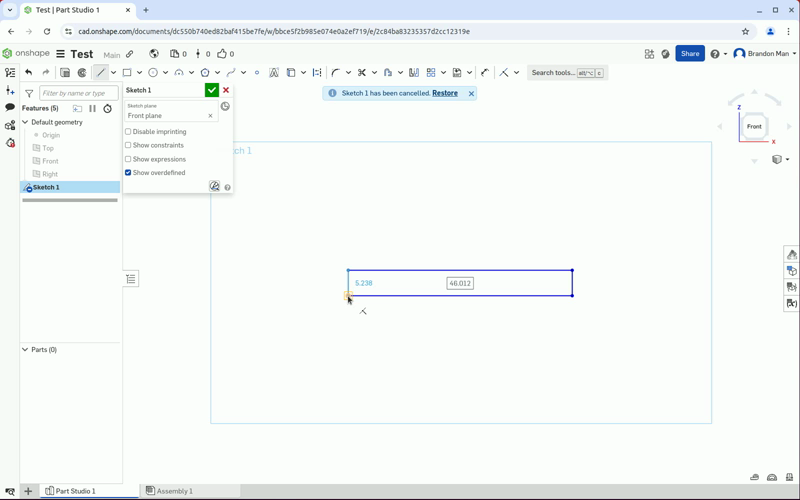
key(c)
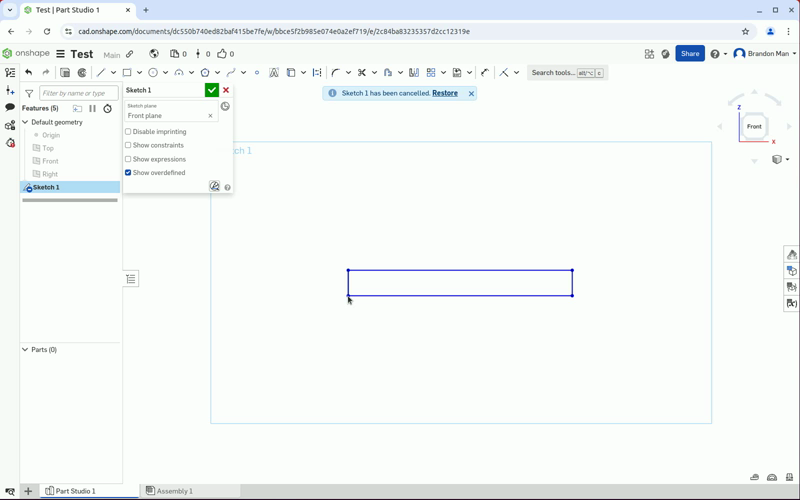
key_down(shift)
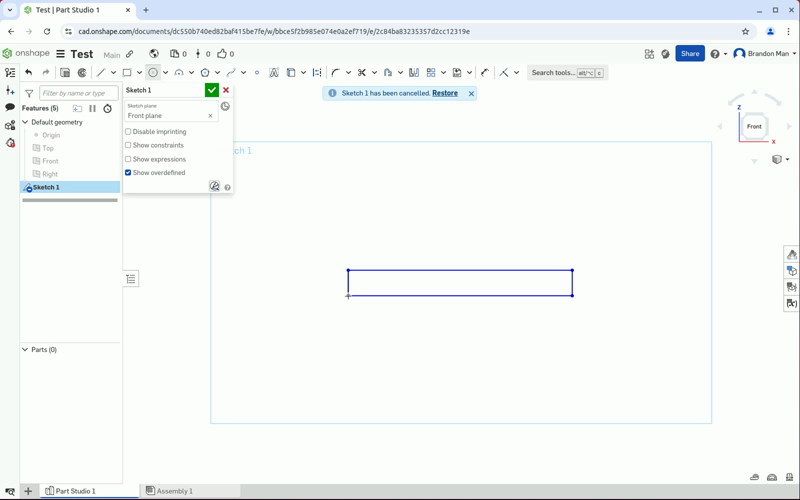
mouse_move(374, 284)
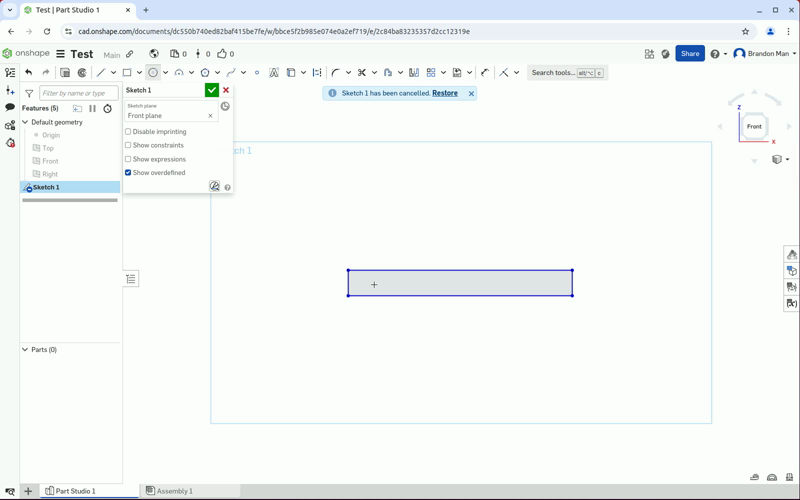
click(374, 284)
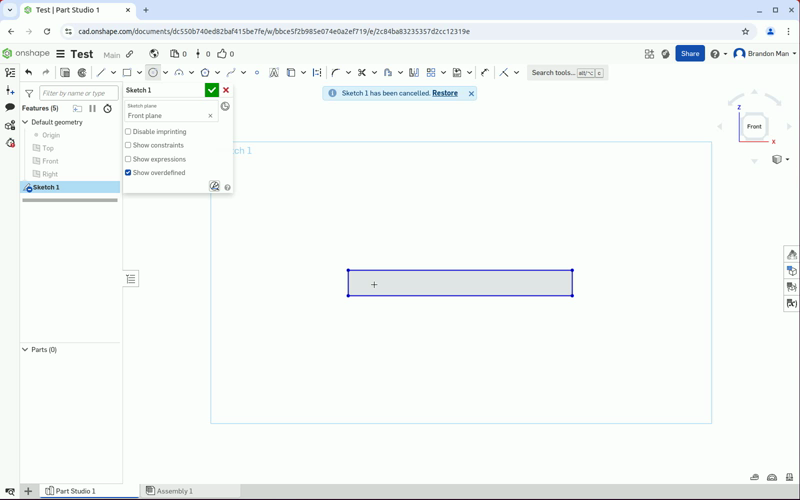
key_up(shift)
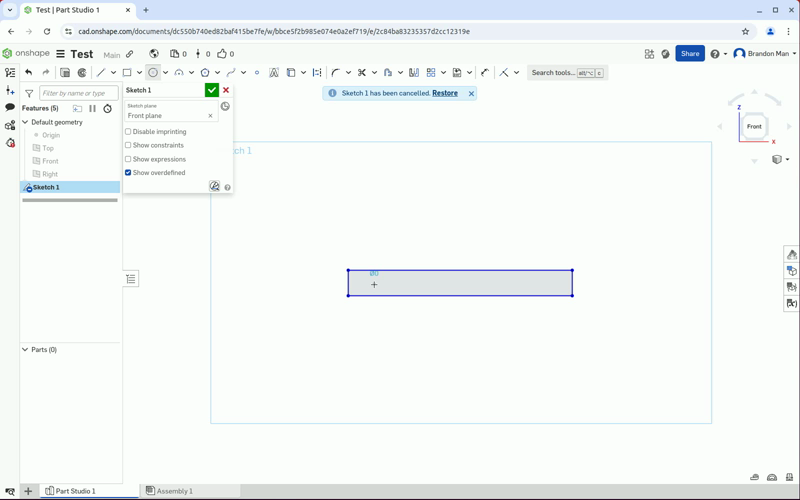
mouse_move(378, 284)
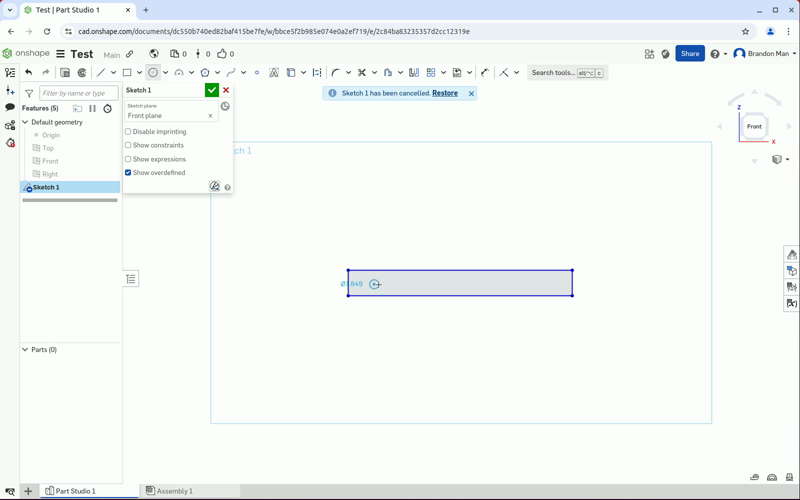
click(378, 284)
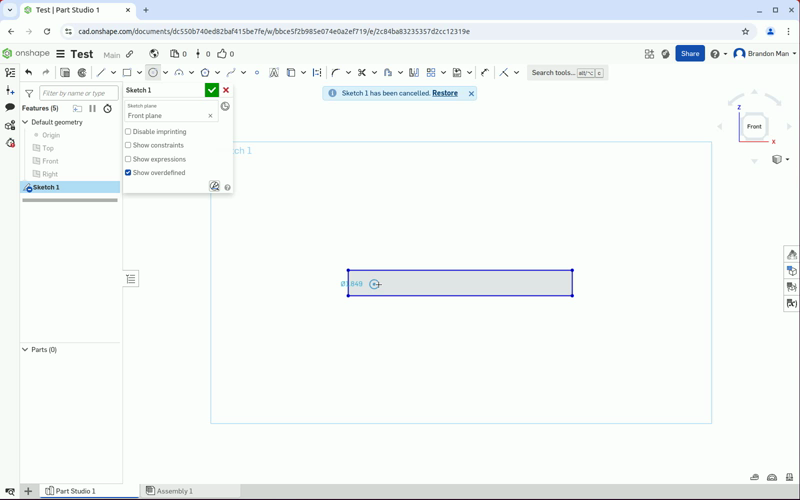
key(esc)
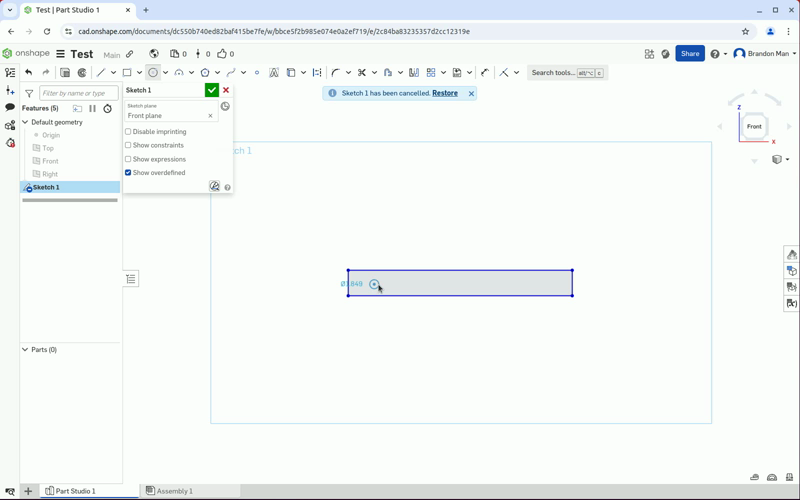
key(c)
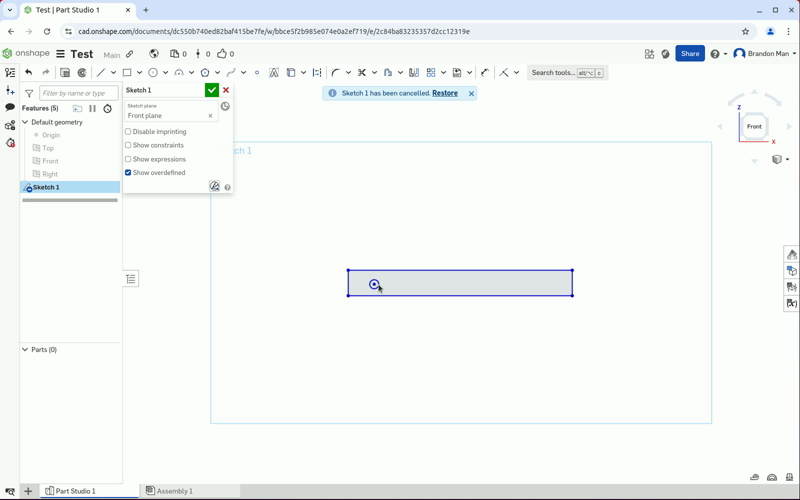
key_down(shift)
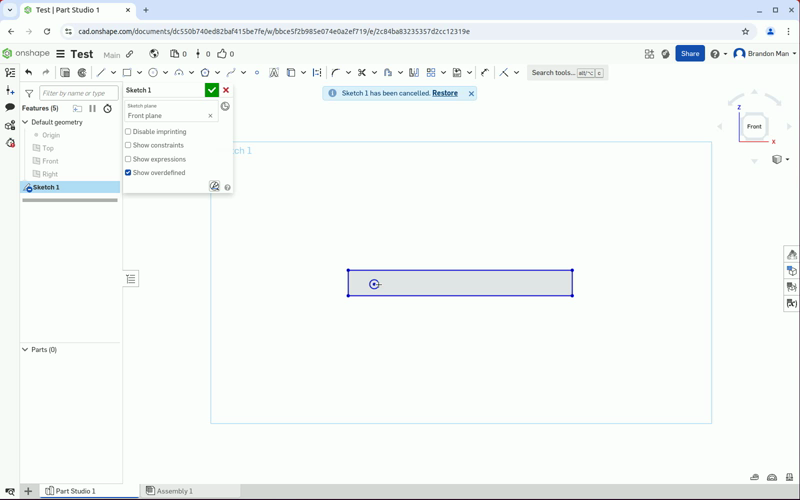
mouse_move(546, 284)
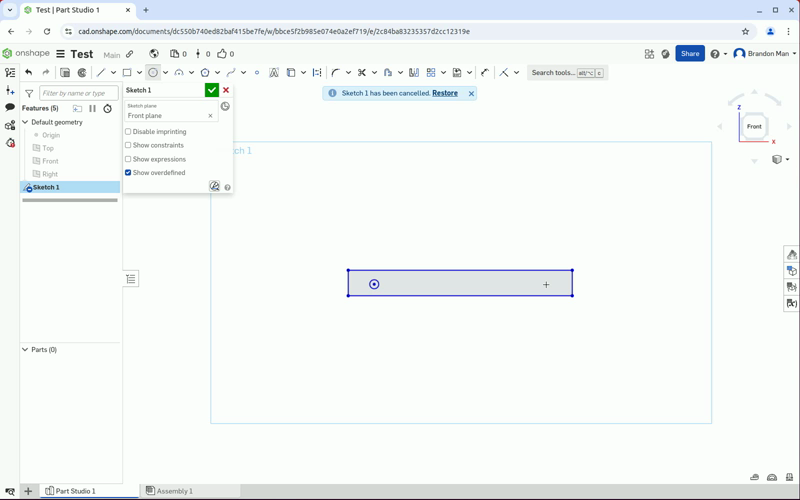
click(546, 284)
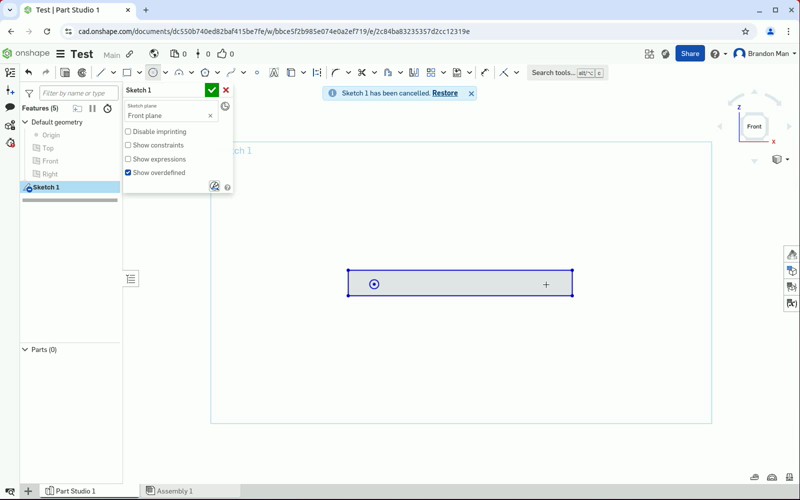
key_up(shift)
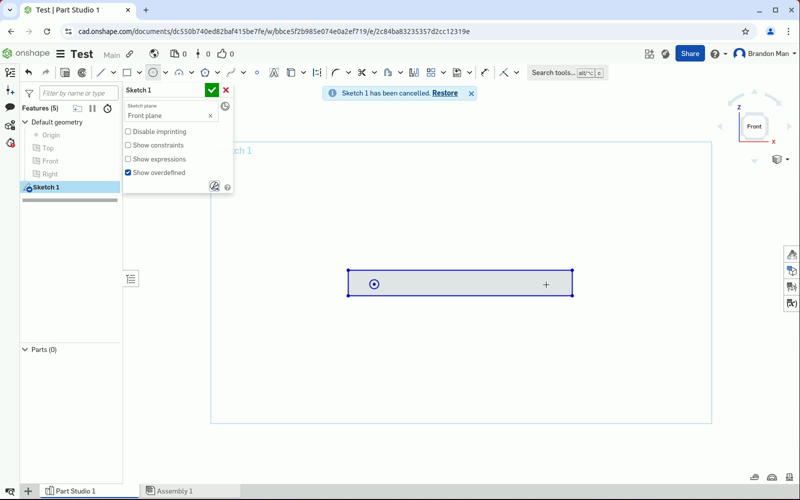
mouse_move(551, 284)
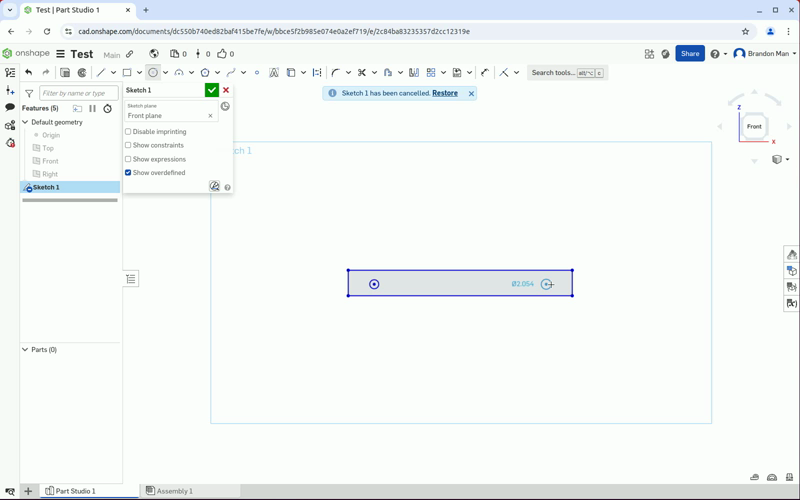
click(551, 284)
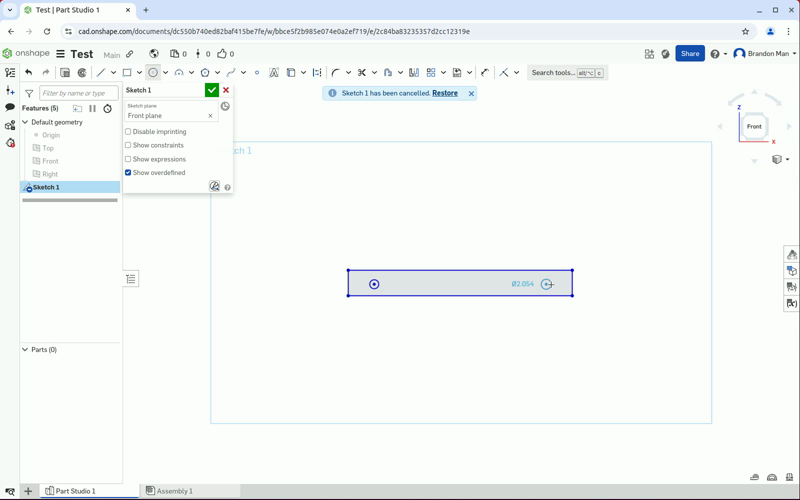
key(esc)
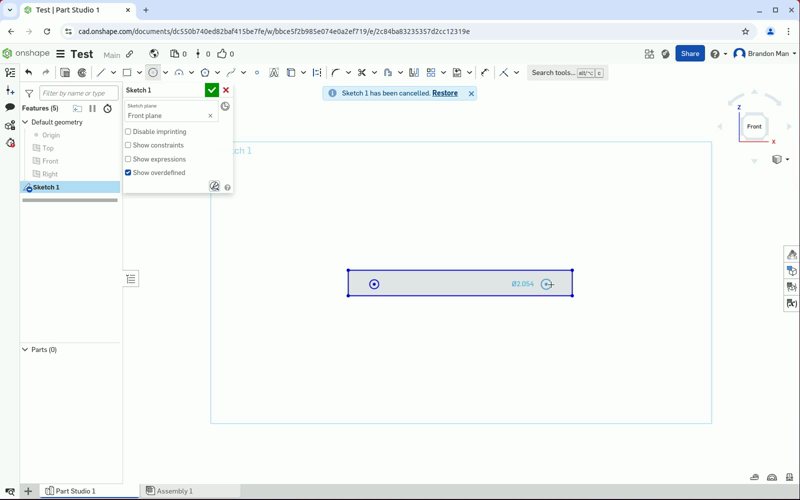
mouse_move(448, 285)
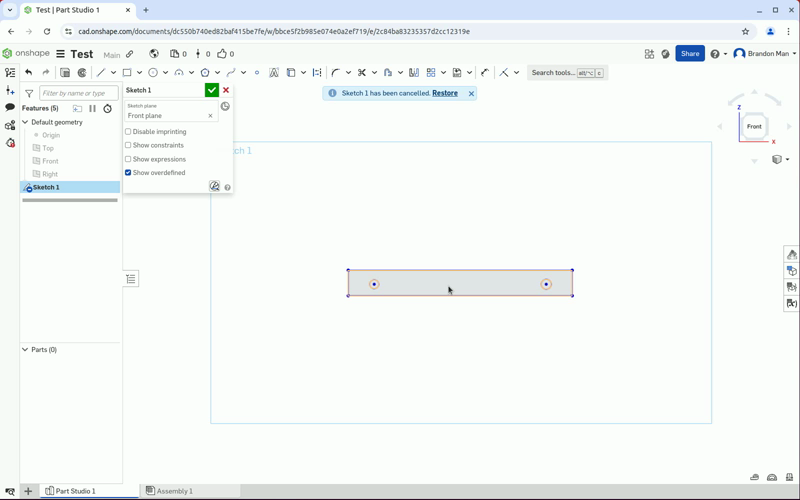
click(448, 285)
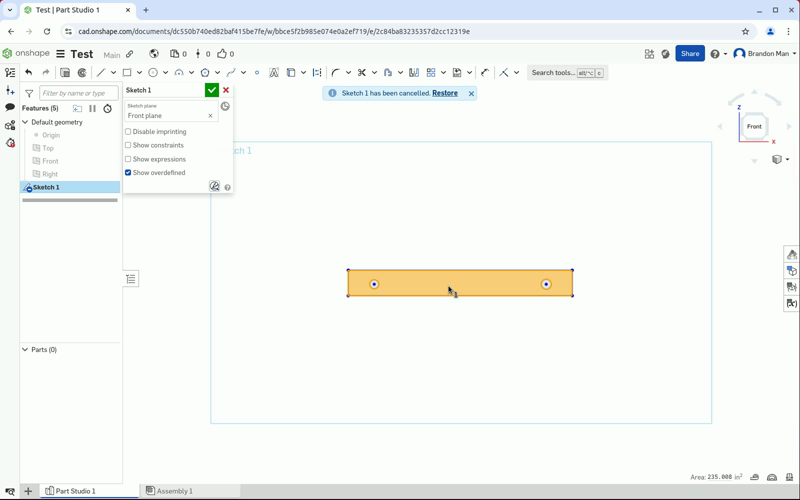
mouse_move(73, 352)
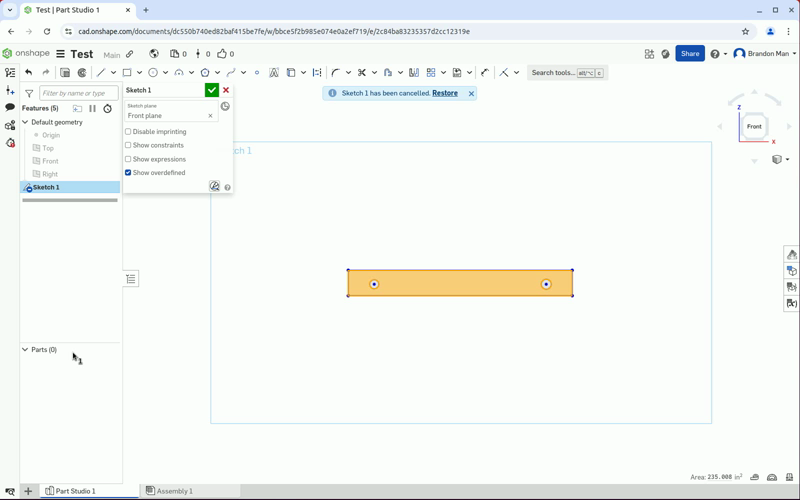
key(shift+y)
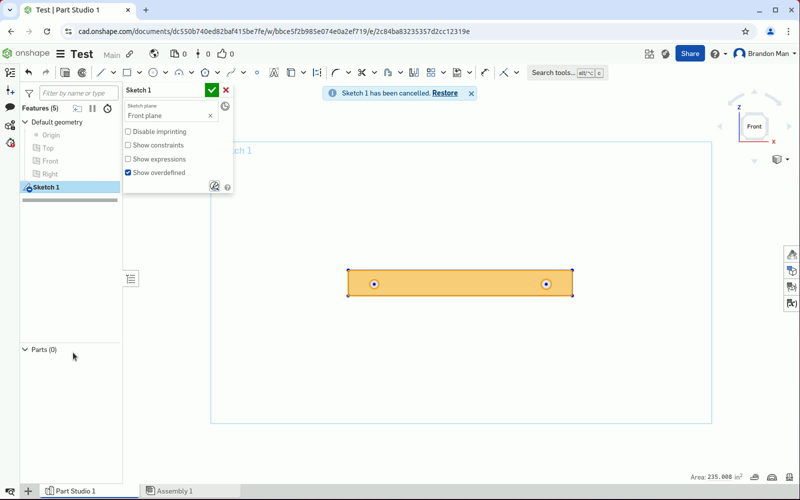
key(shift+e)
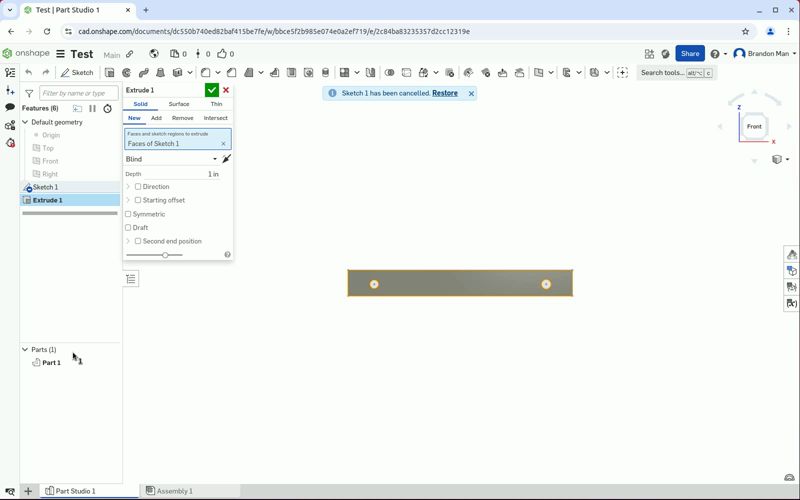
mouse_move(143, 106)
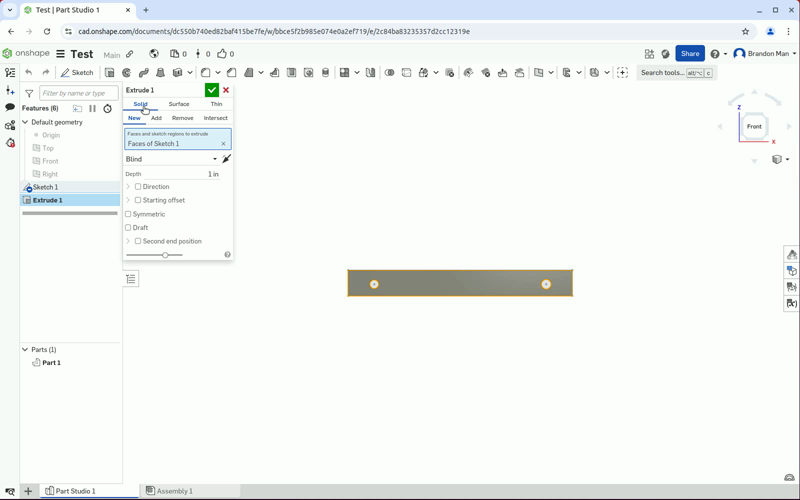
click(143, 106)
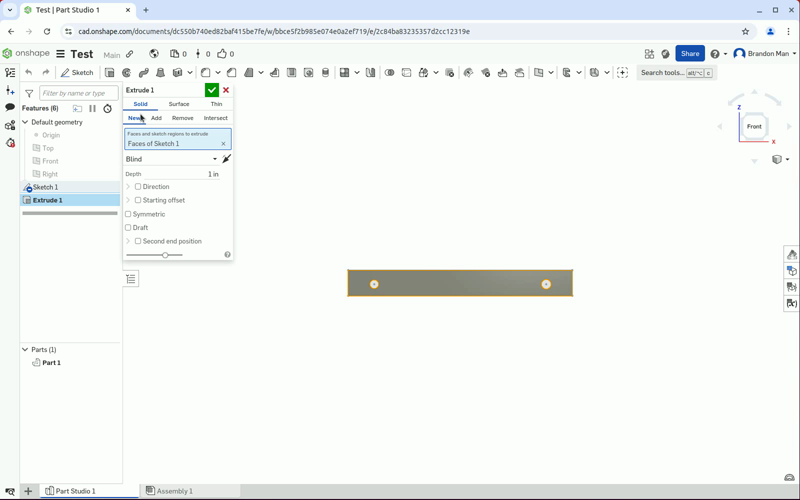
mouse_move(137, 120)
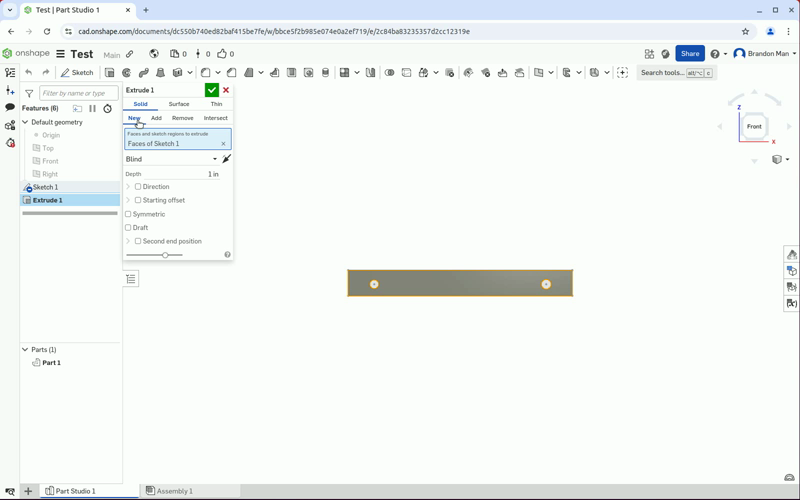
click(137, 120)
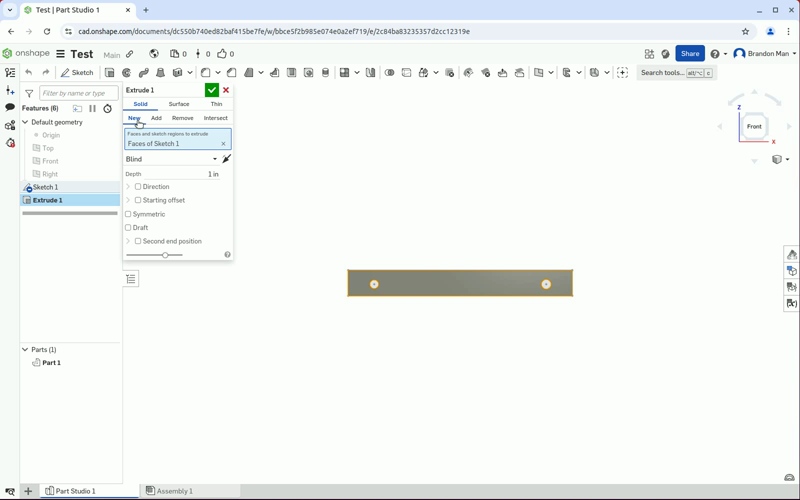
key(tab, 4)
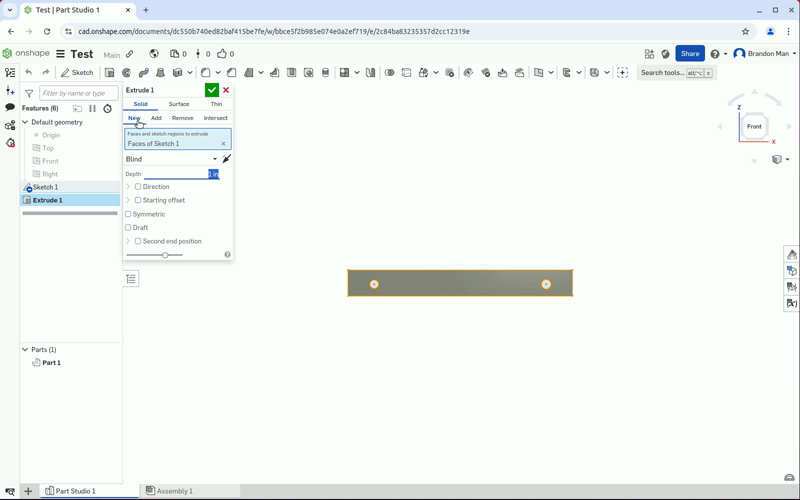
text(5.296)
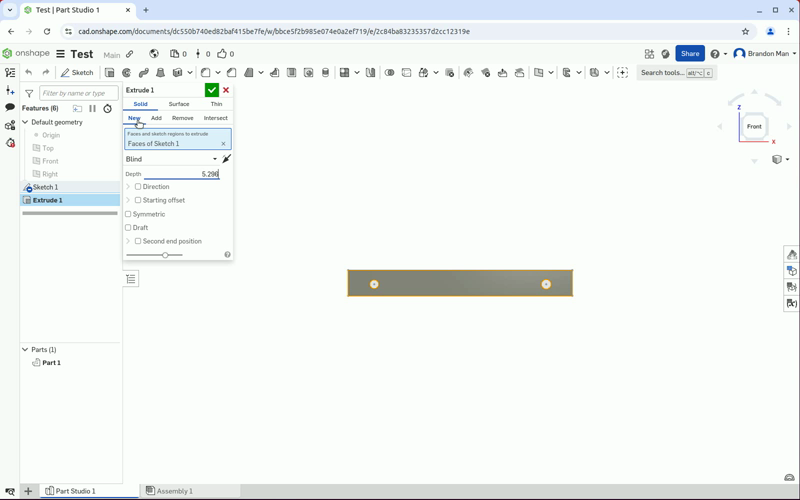
key(tab, 3)
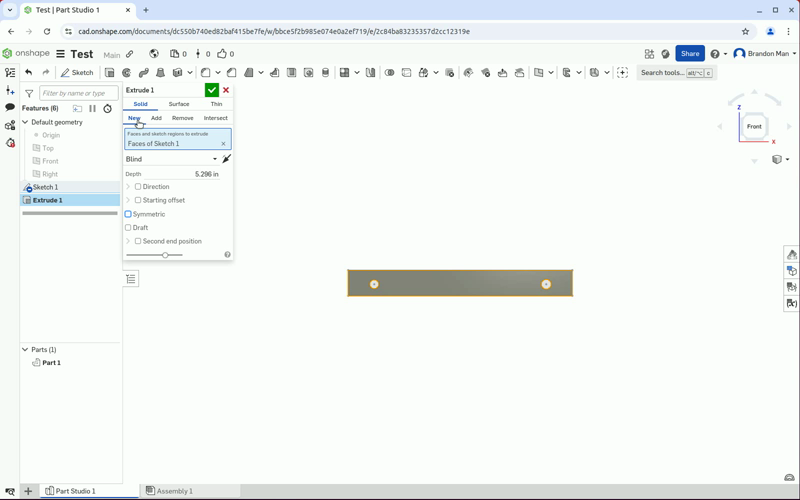
key(space)
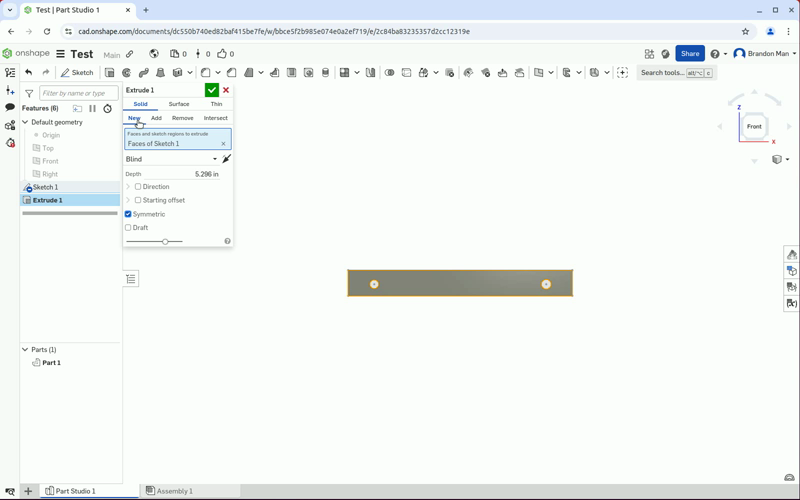
key(enter)
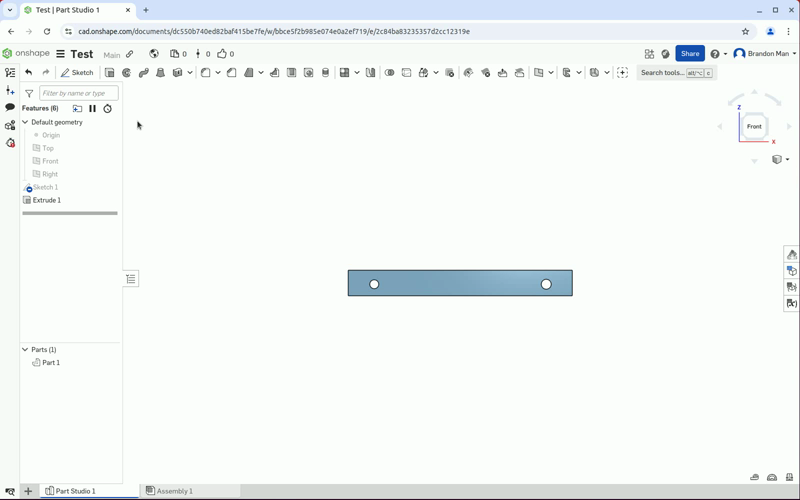
key(shift+h)
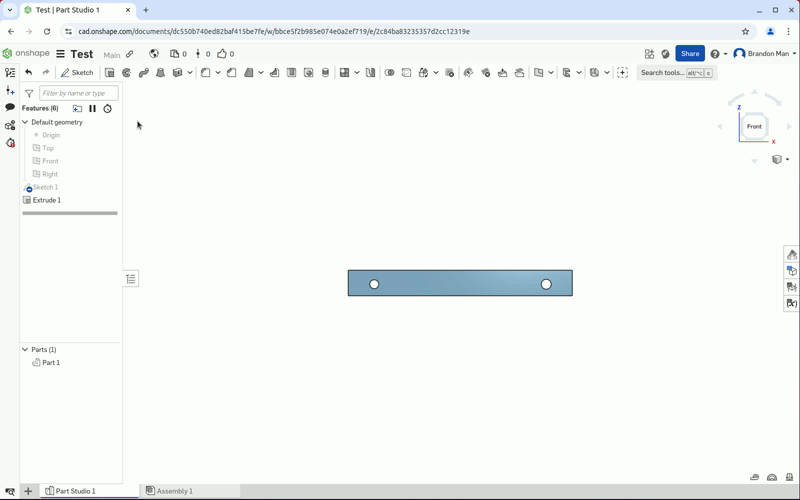
key(shift+h)
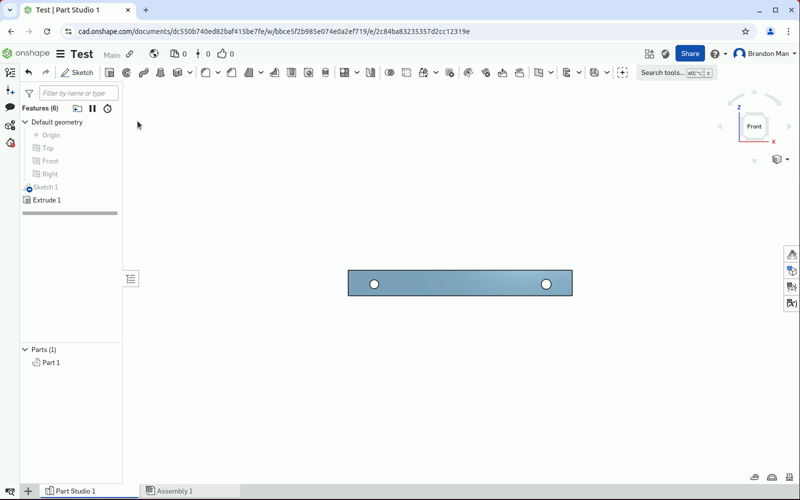
mouse_move(73, 189)
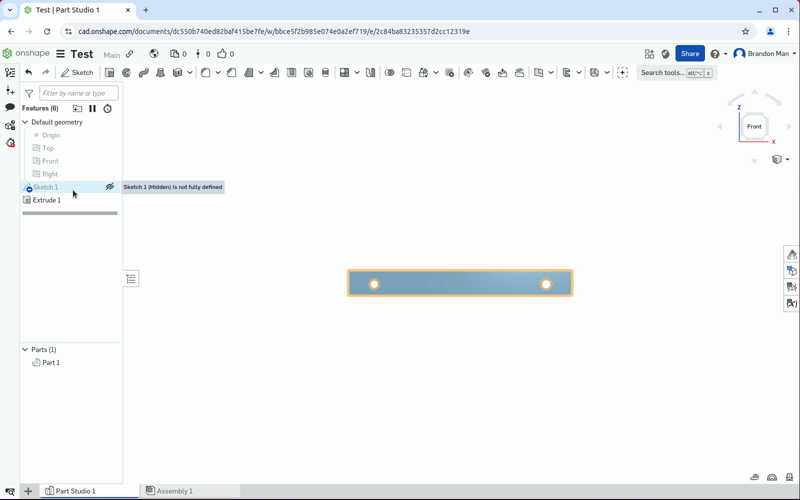
click(73, 189)
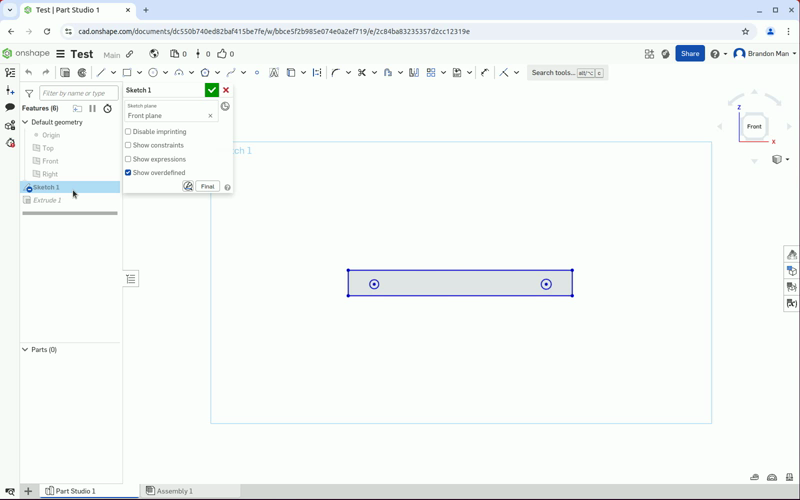
mouse_move(229, 92)
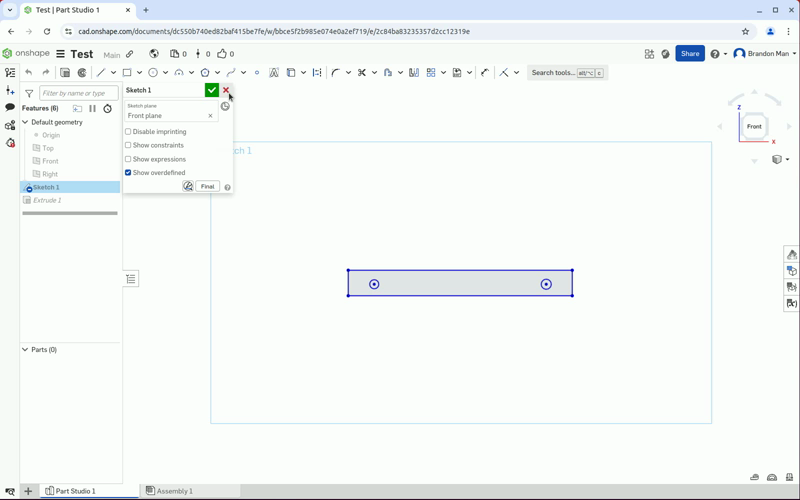
click(229, 92)
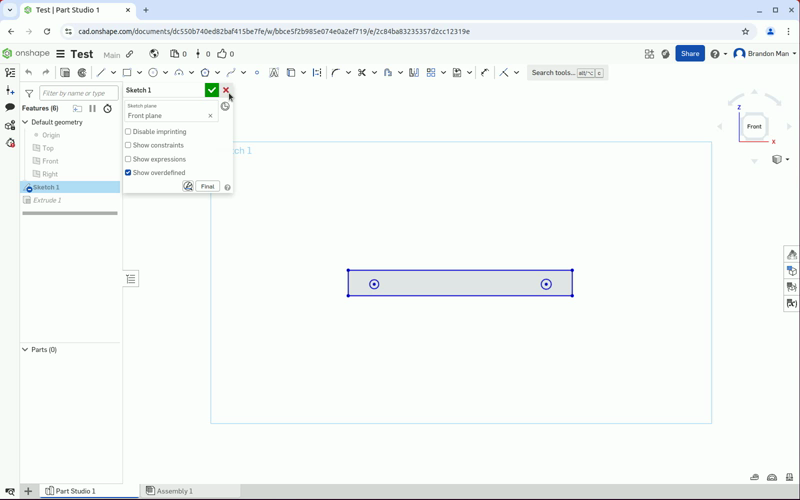
key(shift+s)
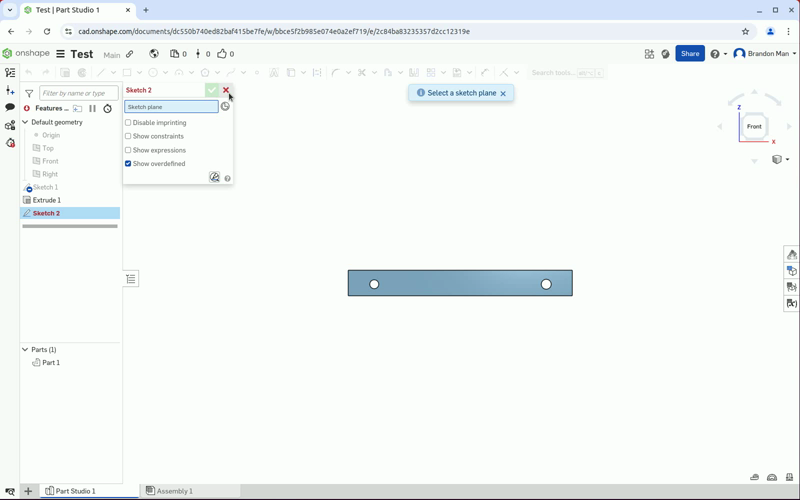
mouse_move(73, 163)
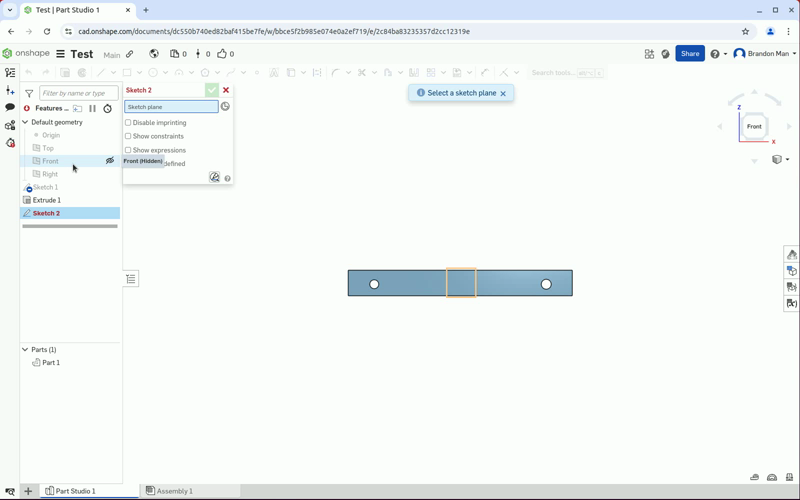
click(73, 163)
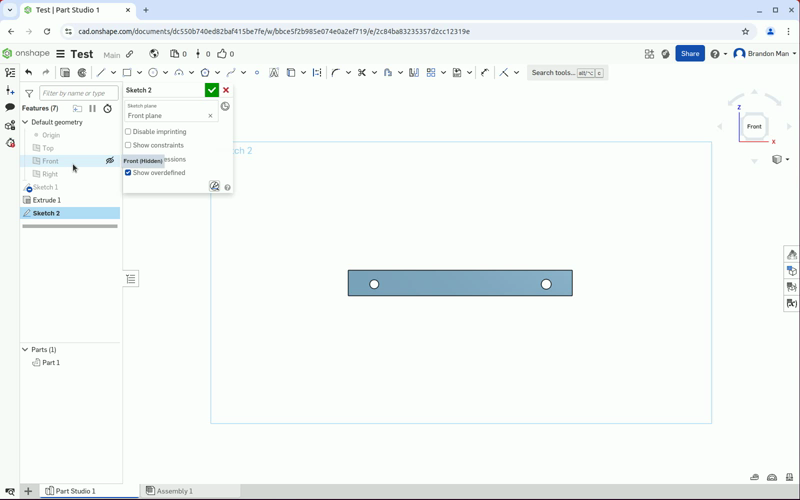
mouse_move(73, 352)
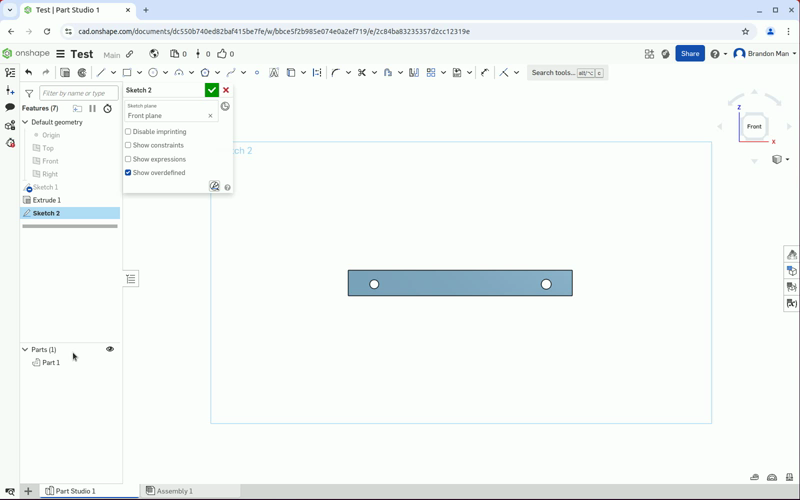
key(y)
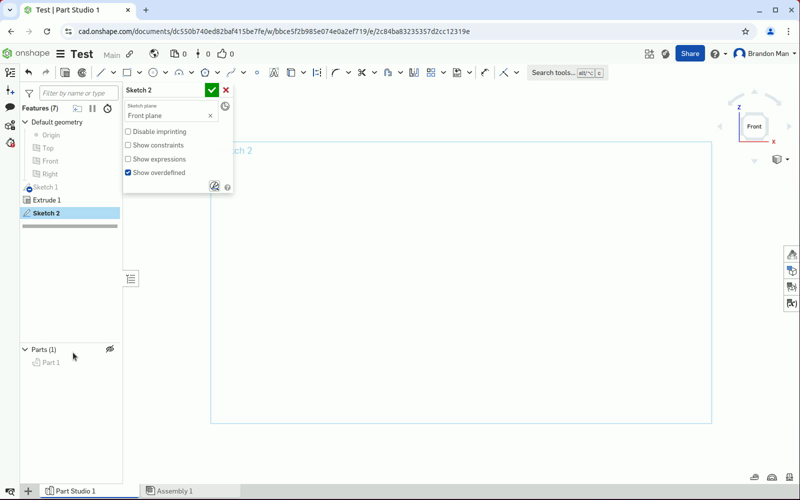
key(c)
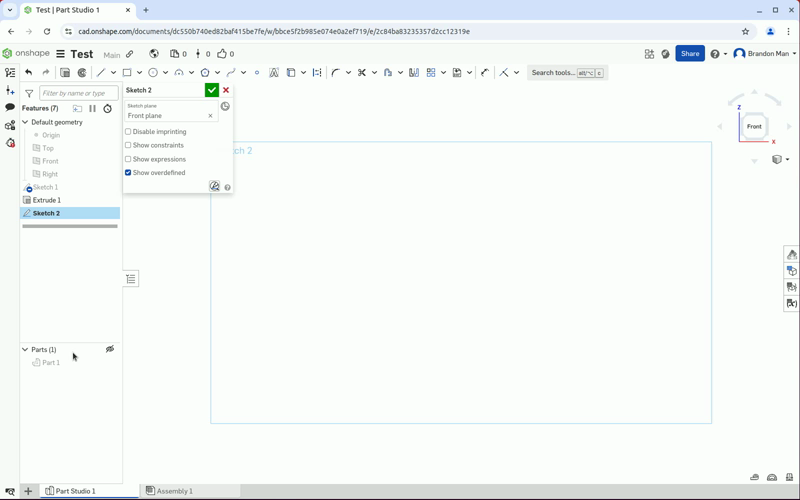
key_down(shift)
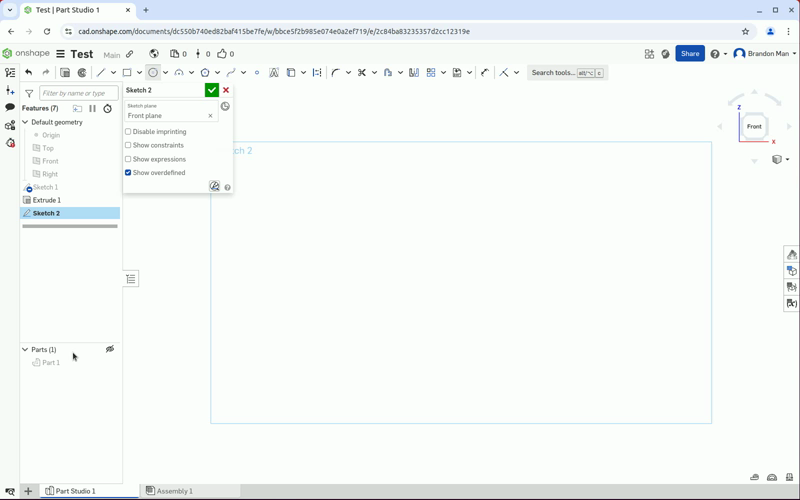
mouse_move(548, 282)
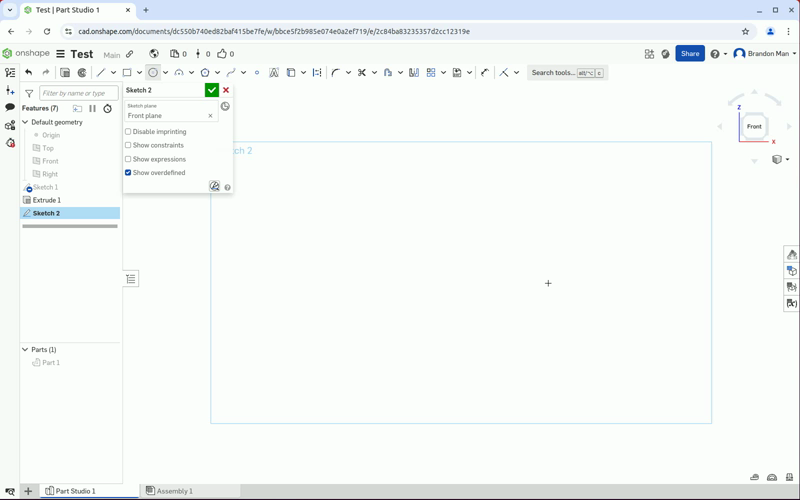
click(548, 282)
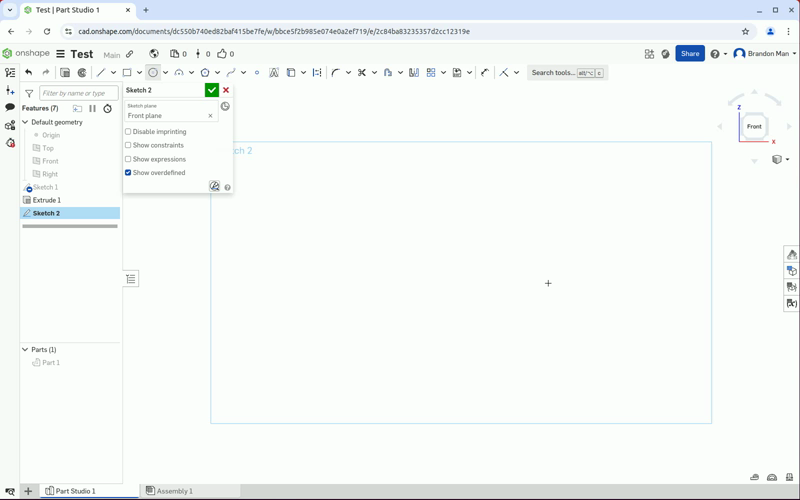
key_up(shift)
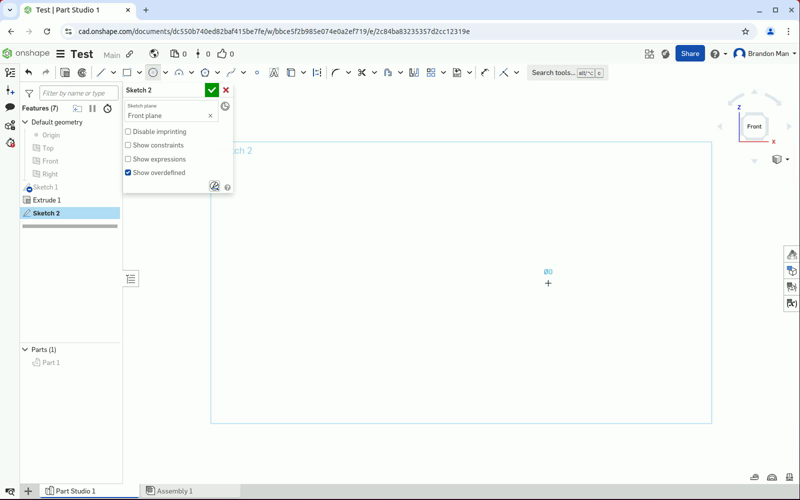
mouse_move(552, 282)
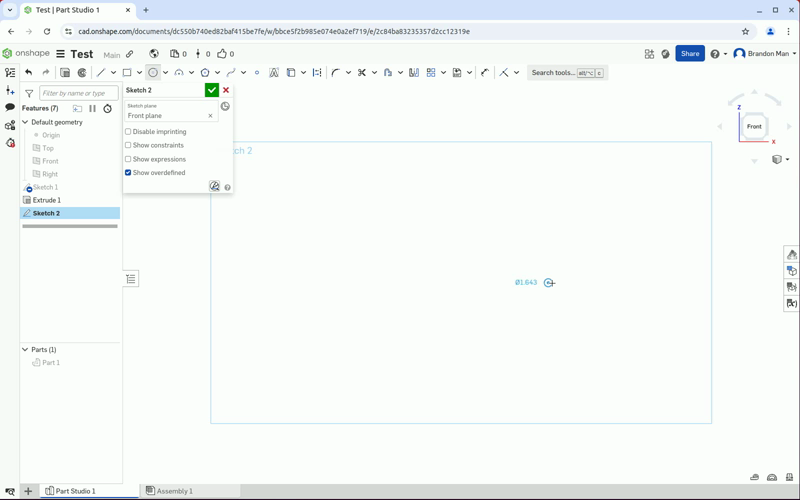
click(552, 282)
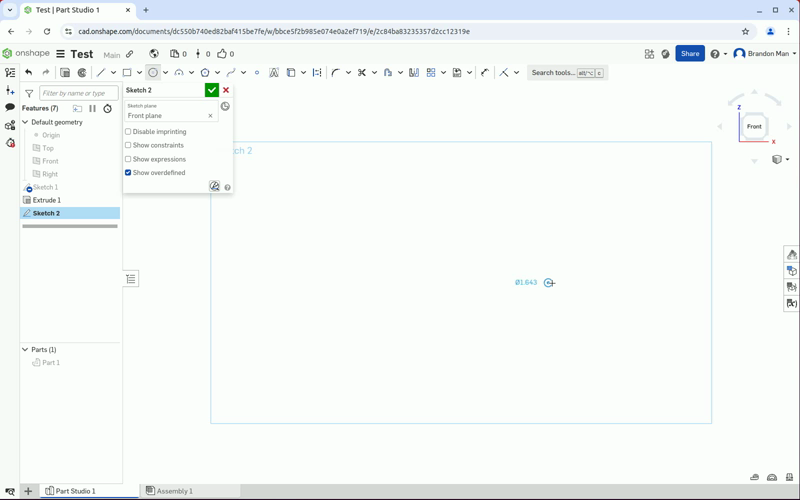
key(esc)
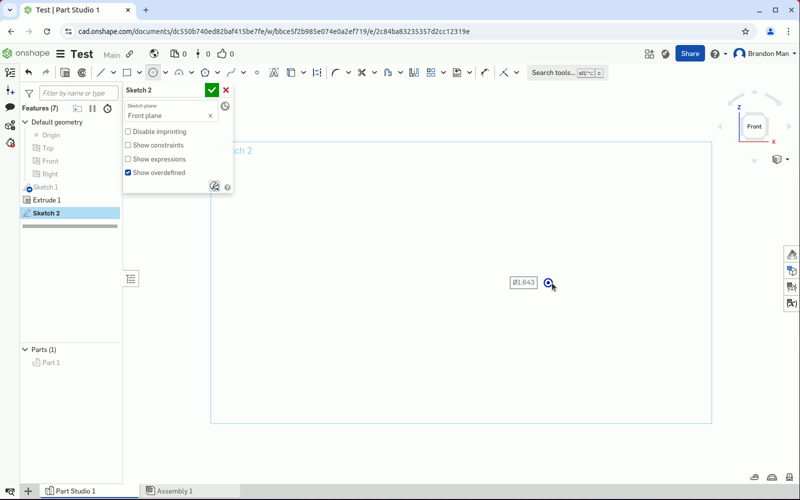
key(c)
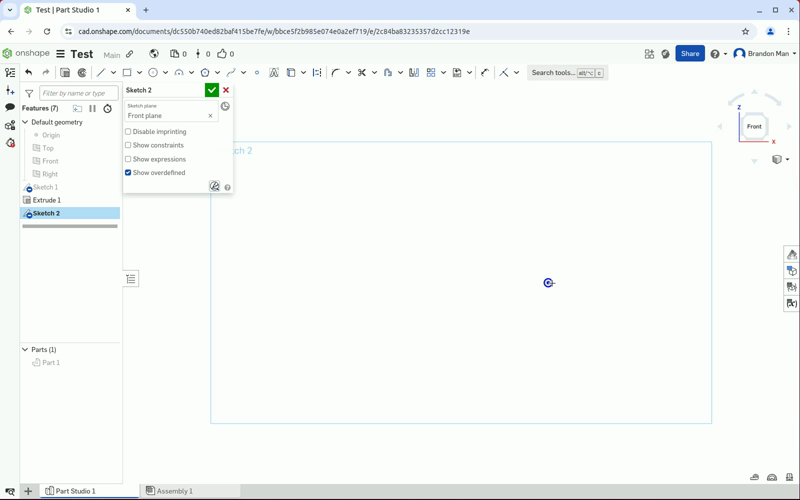
key_down(shift)
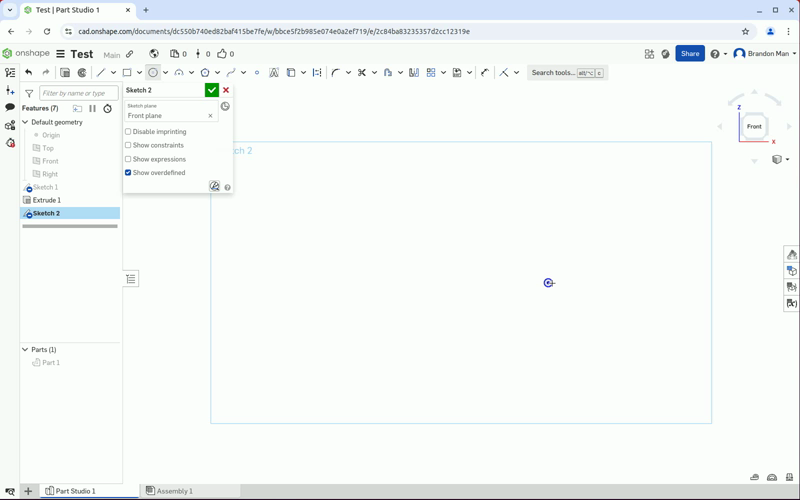
mouse_move(548, 282)
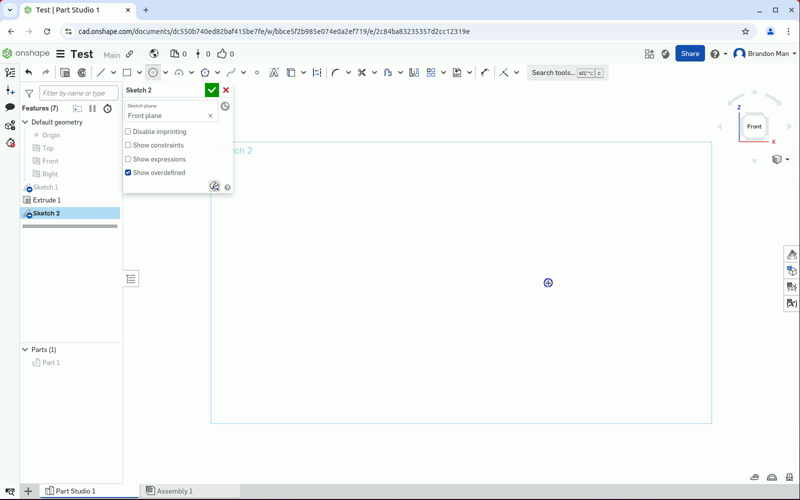
scroll(6)
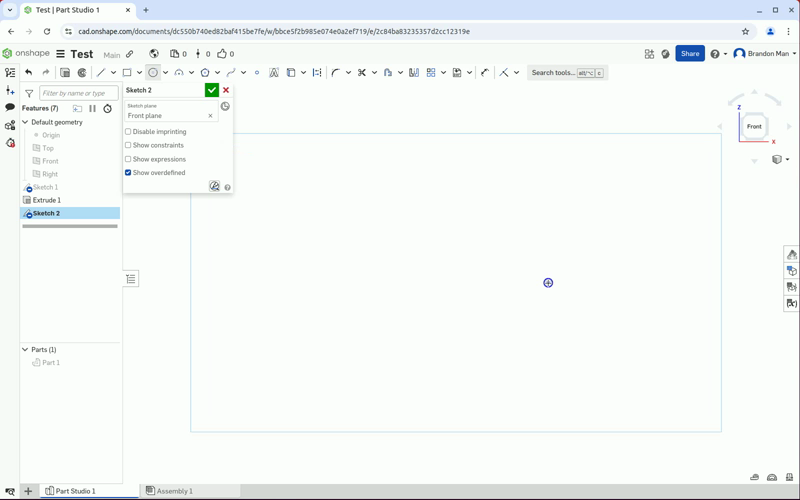
scroll(6)
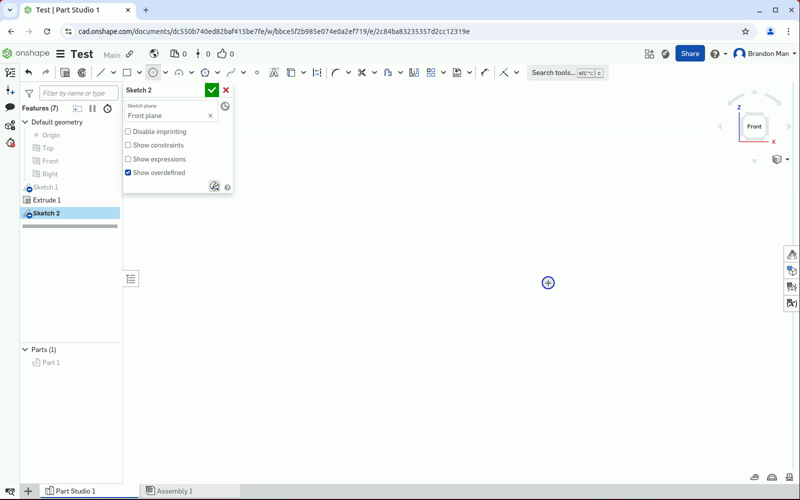
scroll(6)
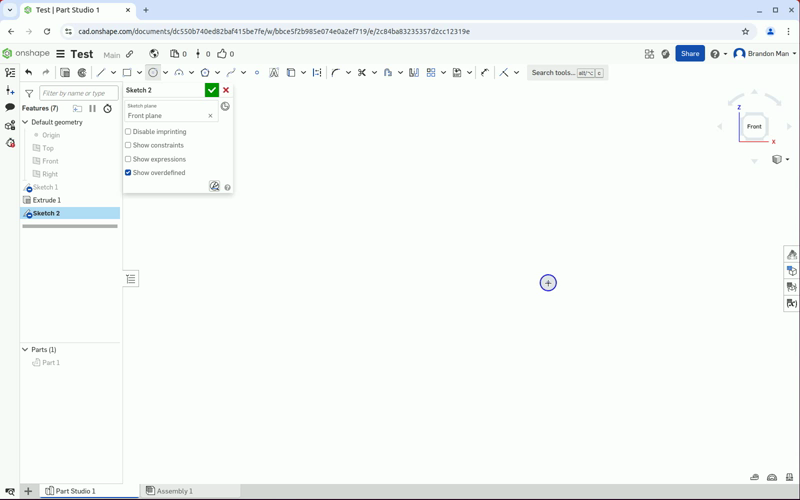
scroll(6)
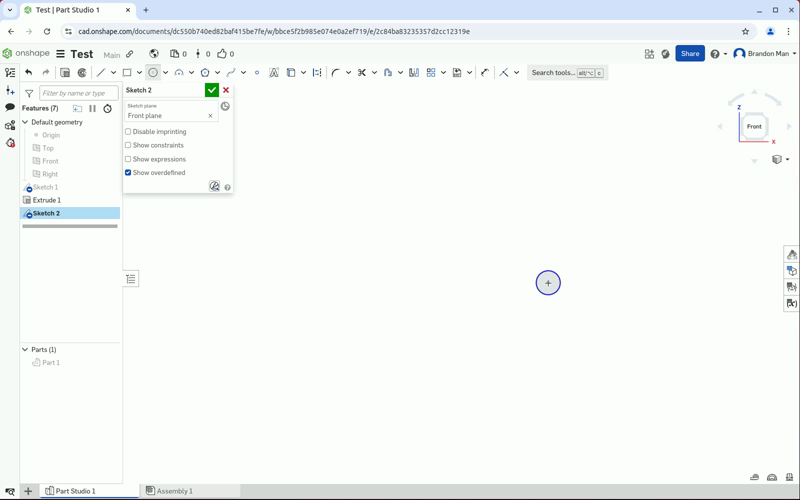
scroll(6)
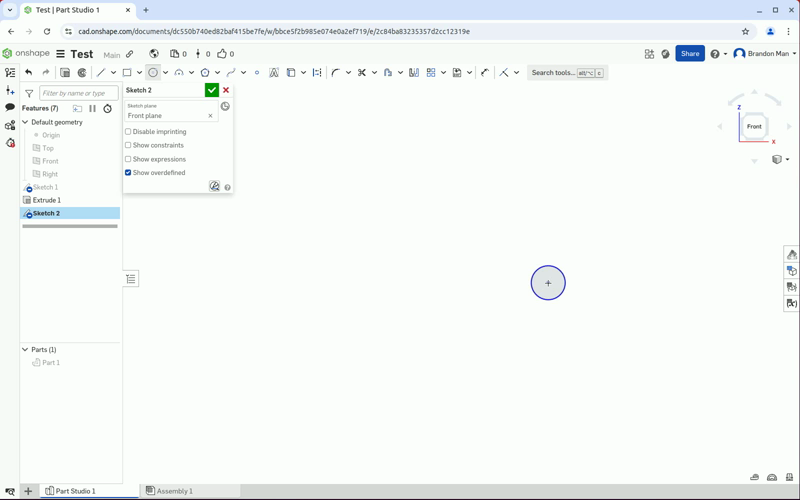
scroll(6)
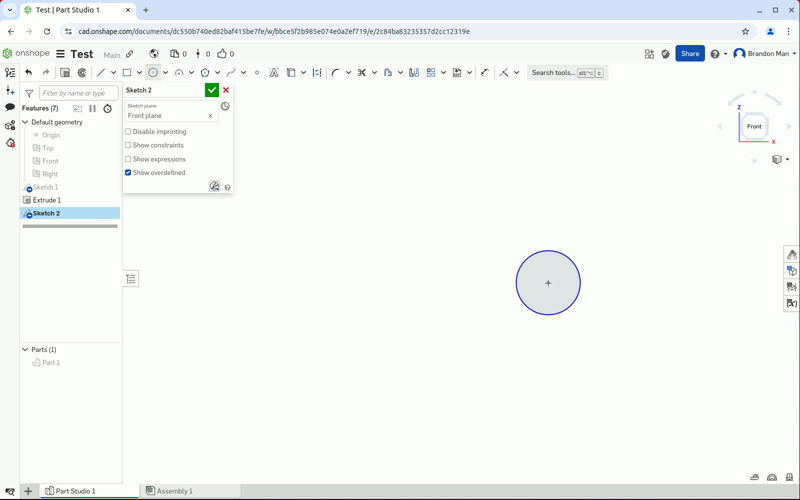
scroll(6)
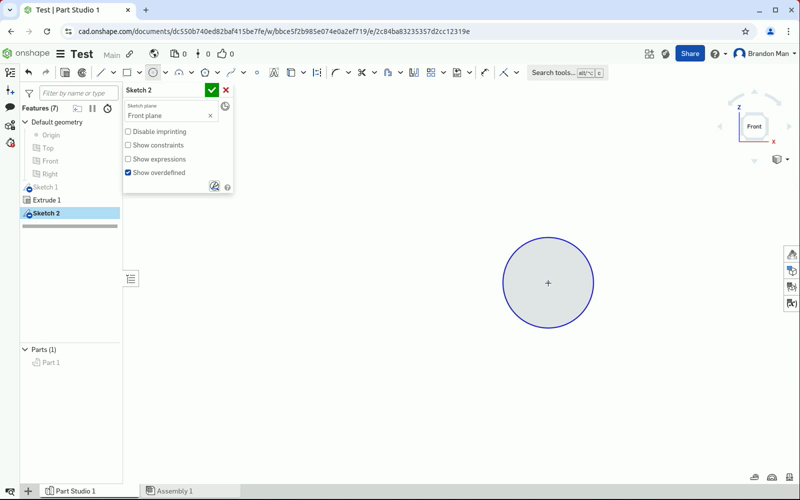
click(548, 282)
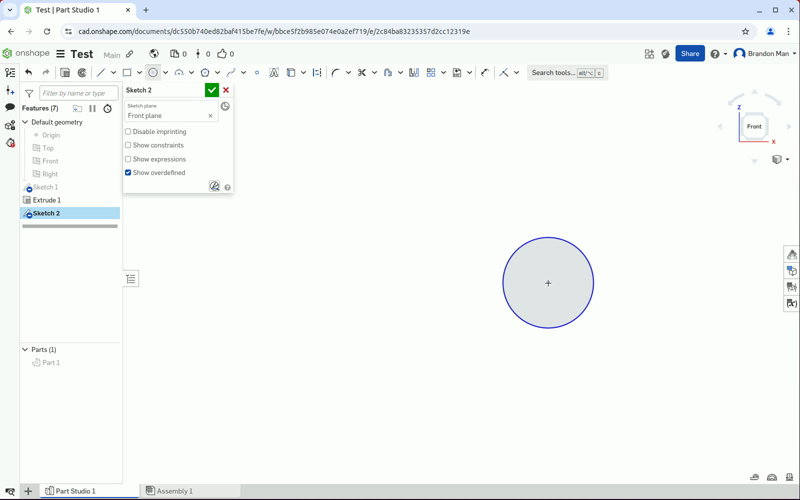
scroll(-6)
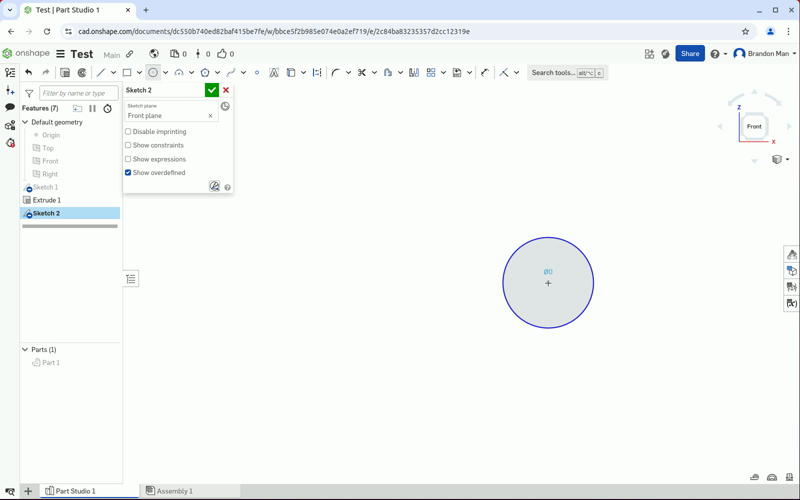
scroll(-6)
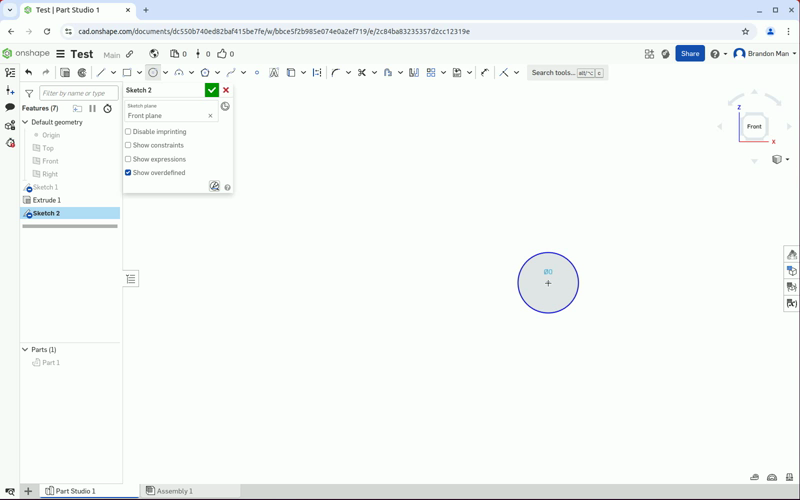
scroll(-6)
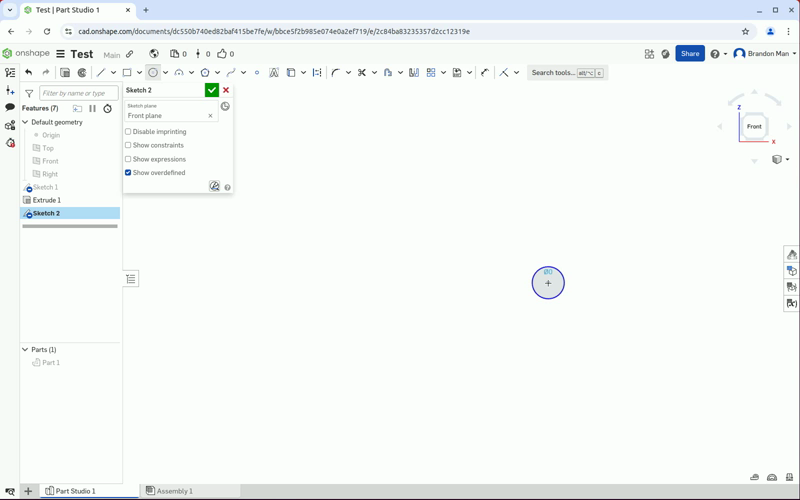
scroll(-6)
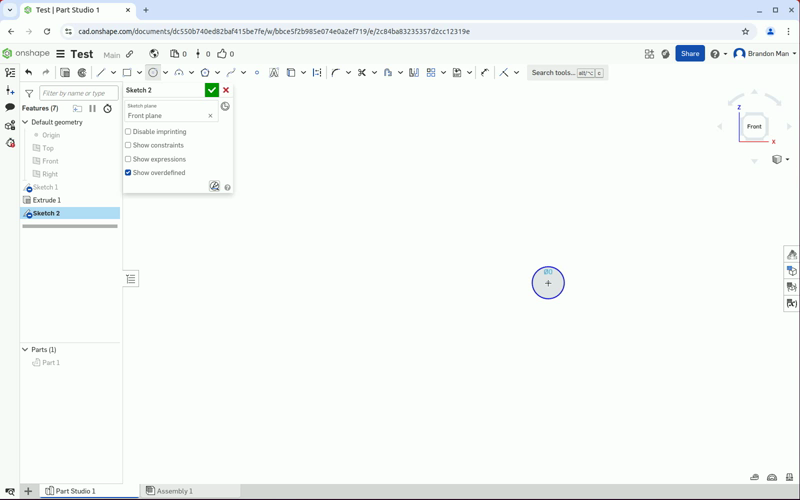
scroll(-6)
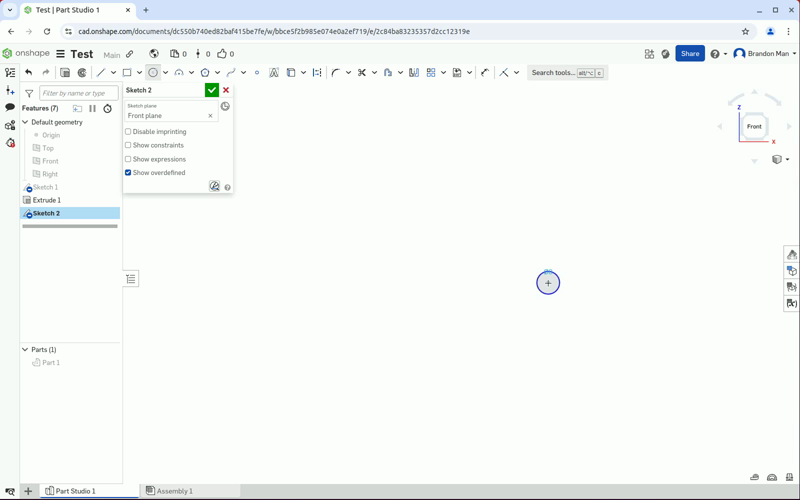
scroll(-6)
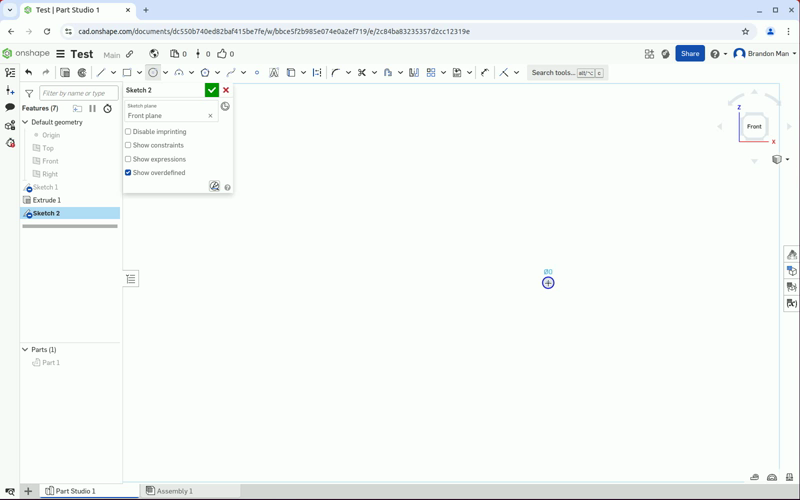
scroll(-6)
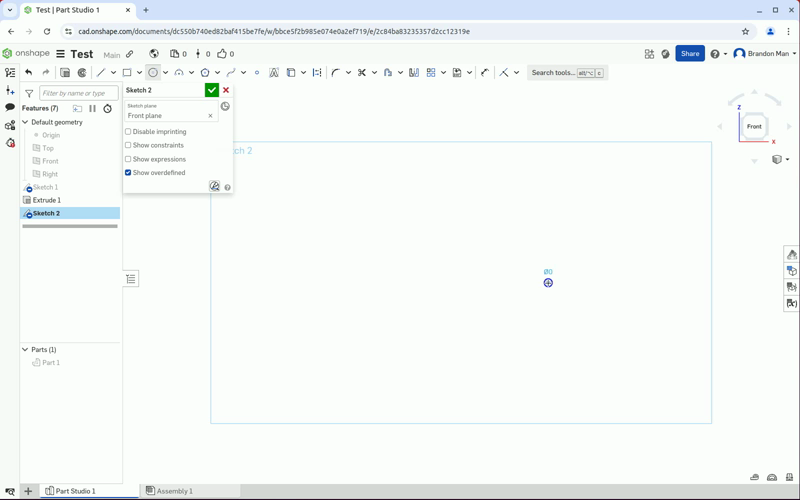
key_up(shift)
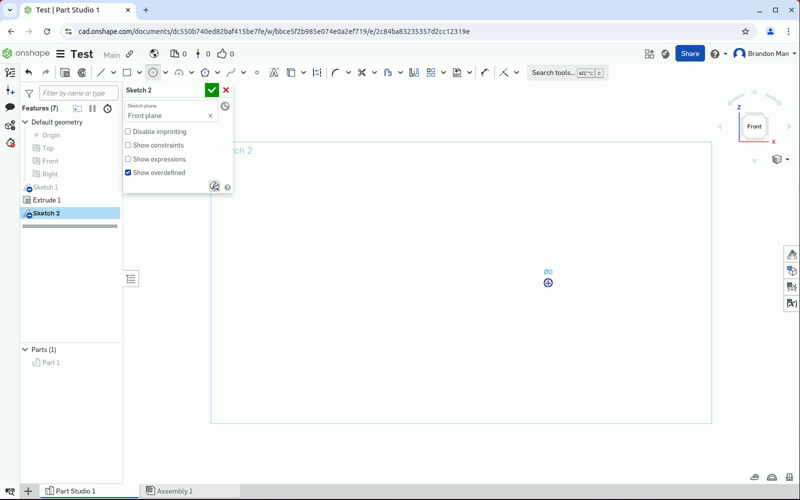
mouse_move(550, 282)
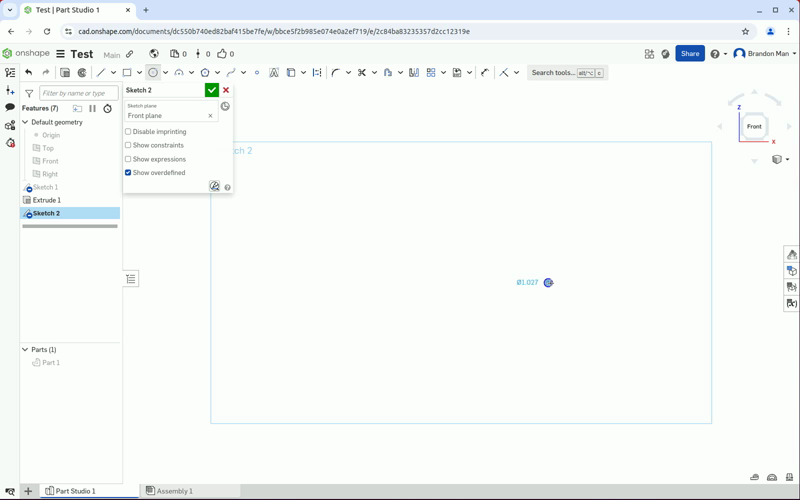
scroll(6)
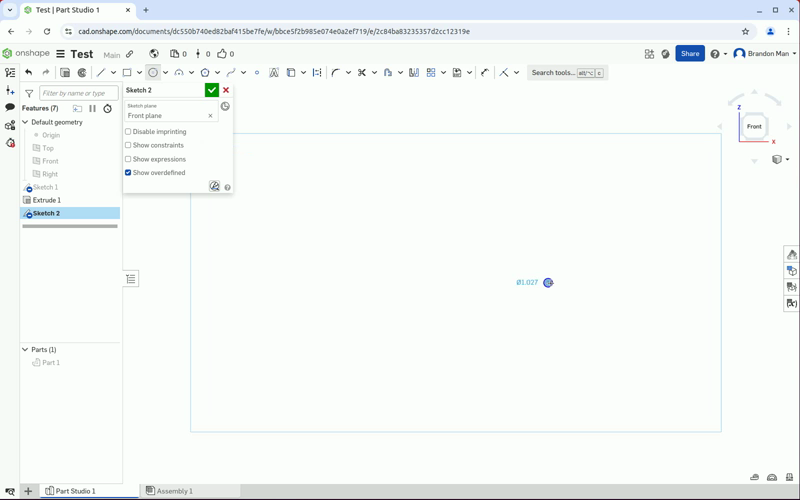
scroll(6)
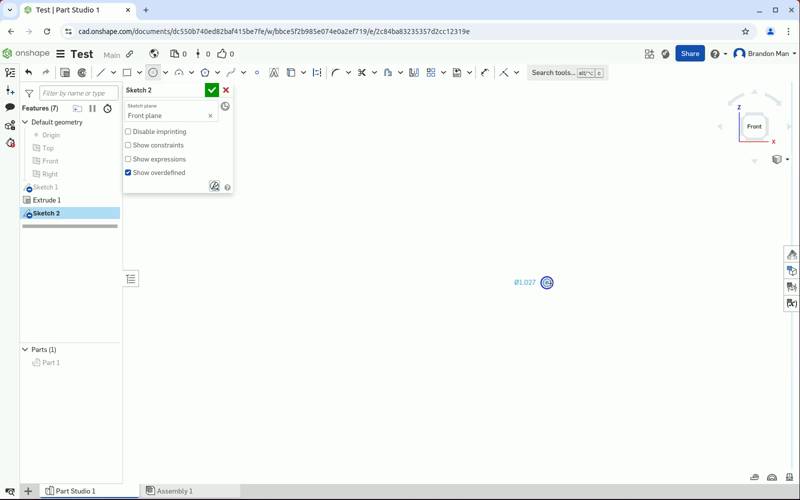
scroll(6)
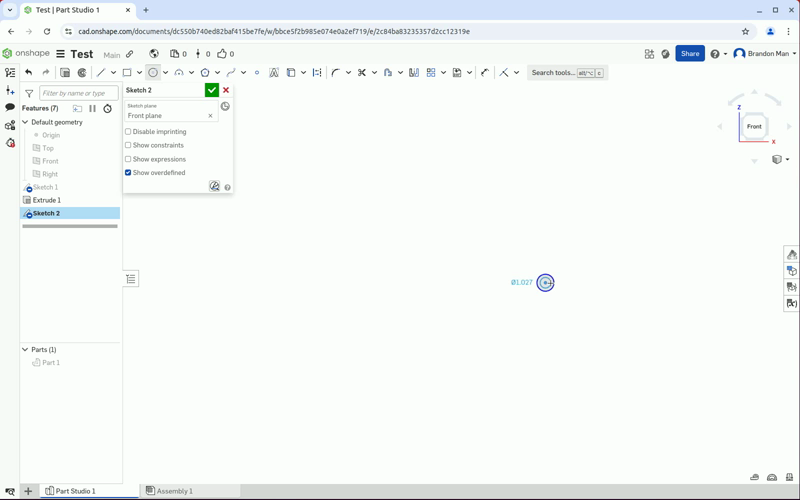
scroll(6)
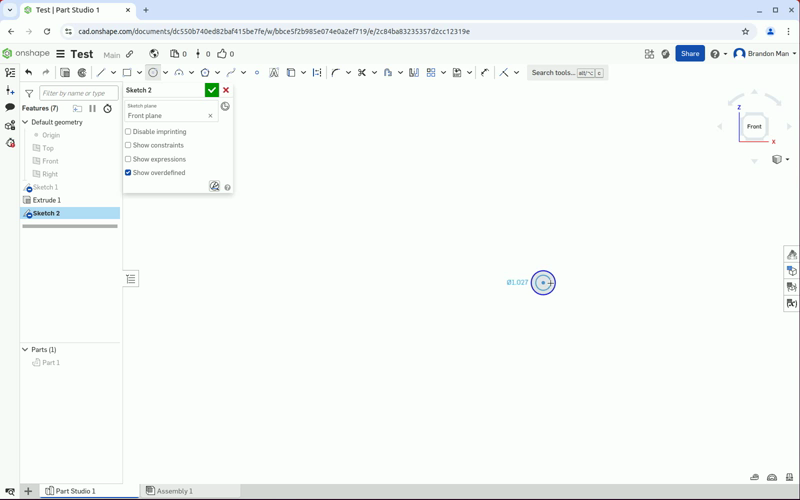
scroll(6)
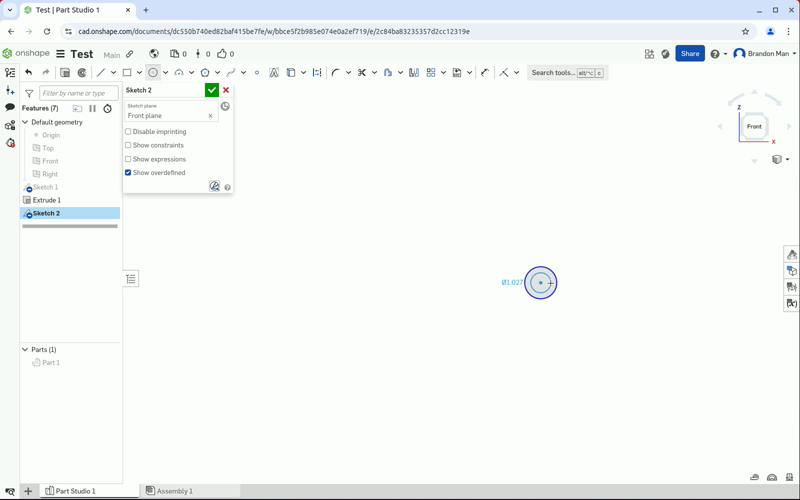
scroll(6)
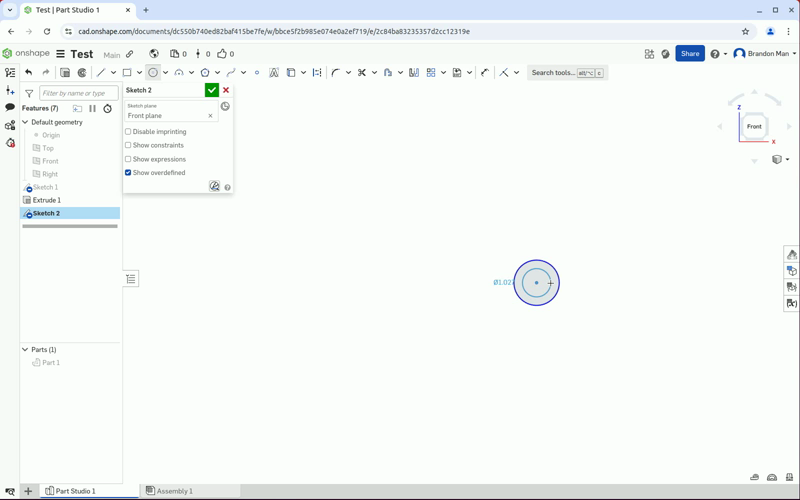
scroll(6)
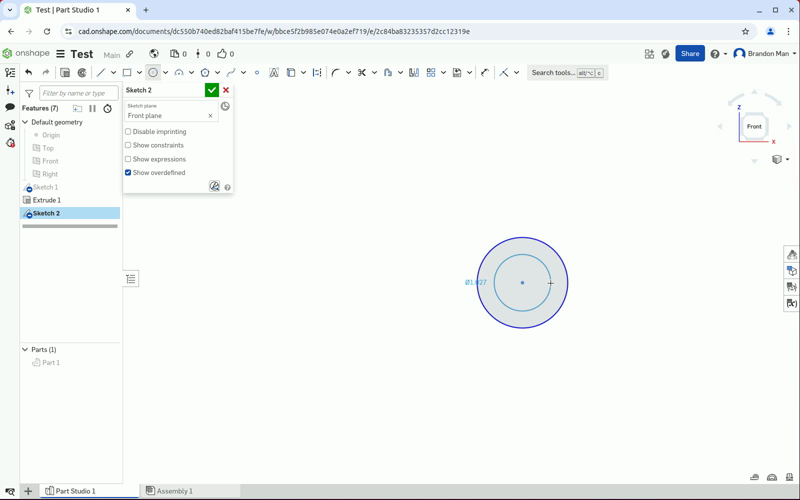
click(550, 282)
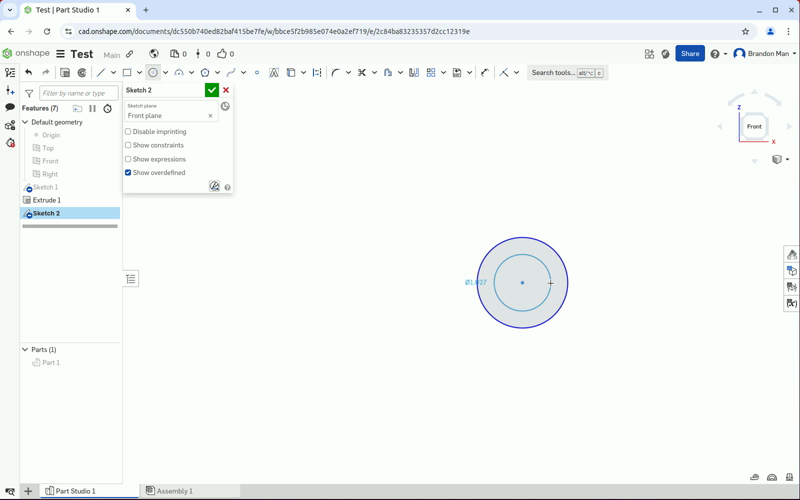
scroll(-6)
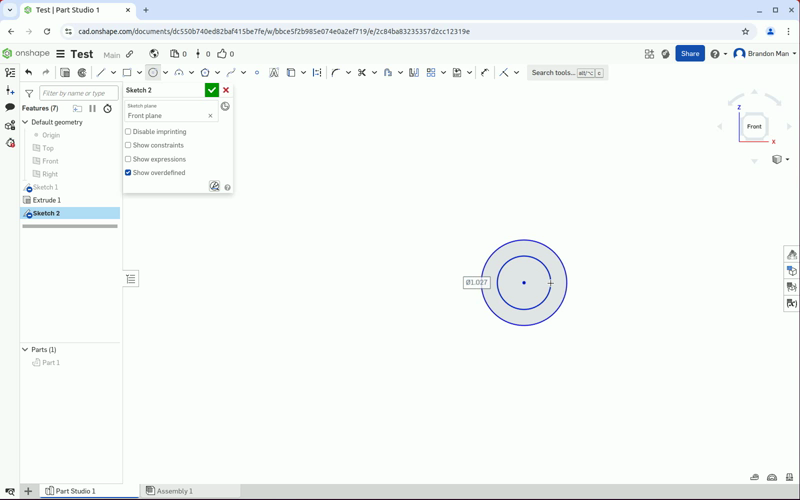
scroll(-6)
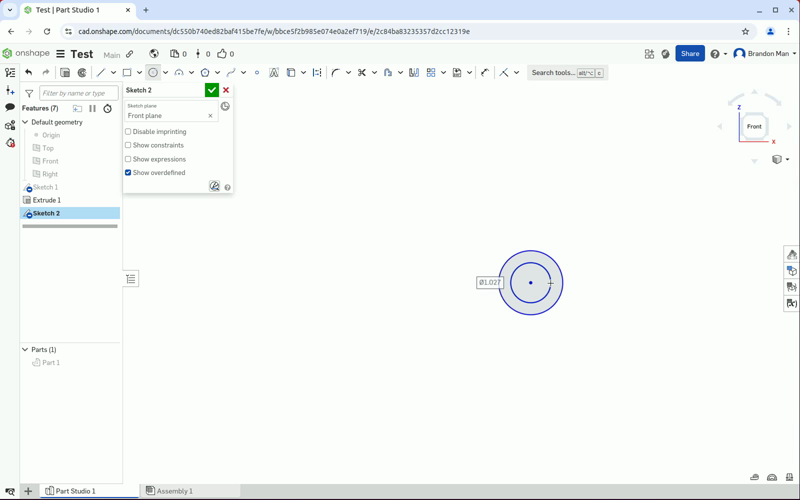
scroll(-6)
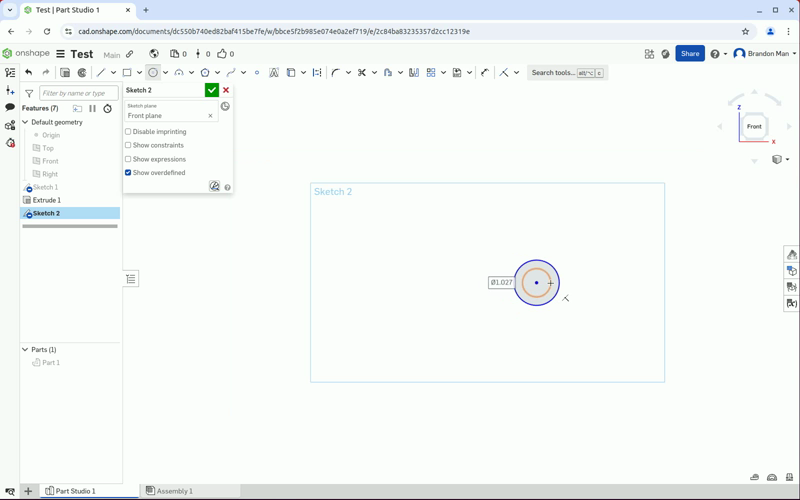
scroll(-6)
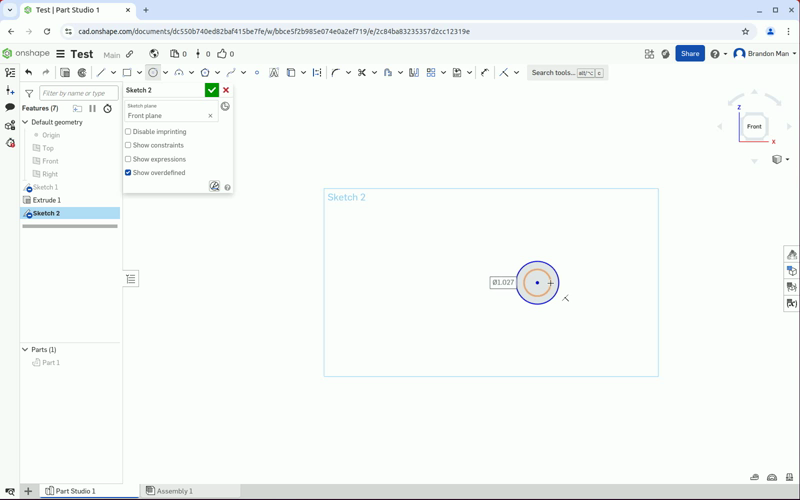
scroll(-6)
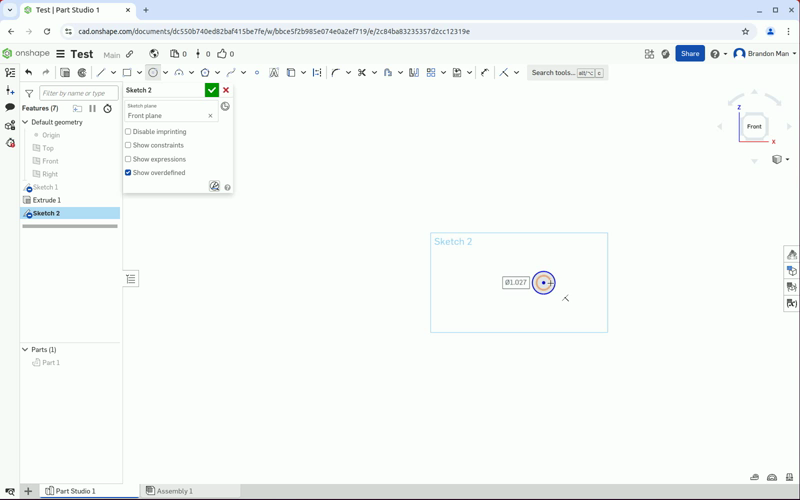
scroll(-6)
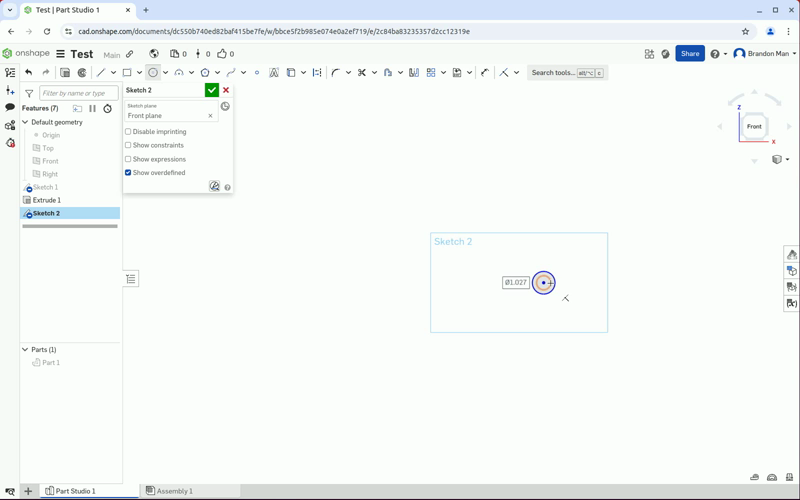
scroll(-6)
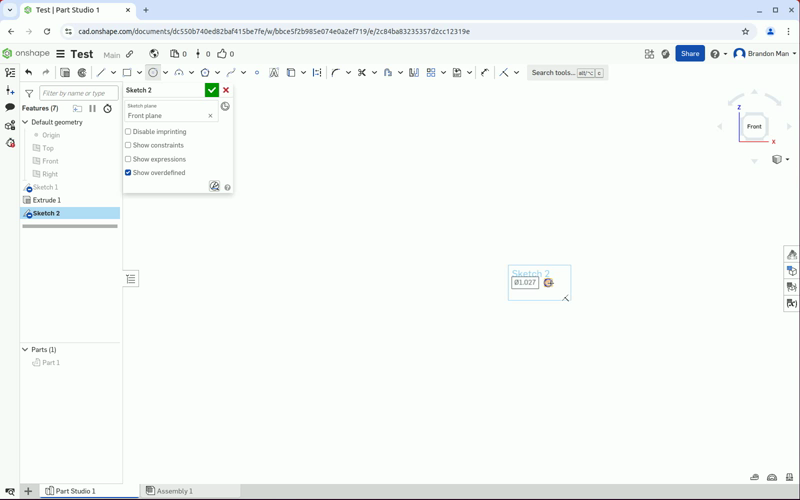
key(esc)
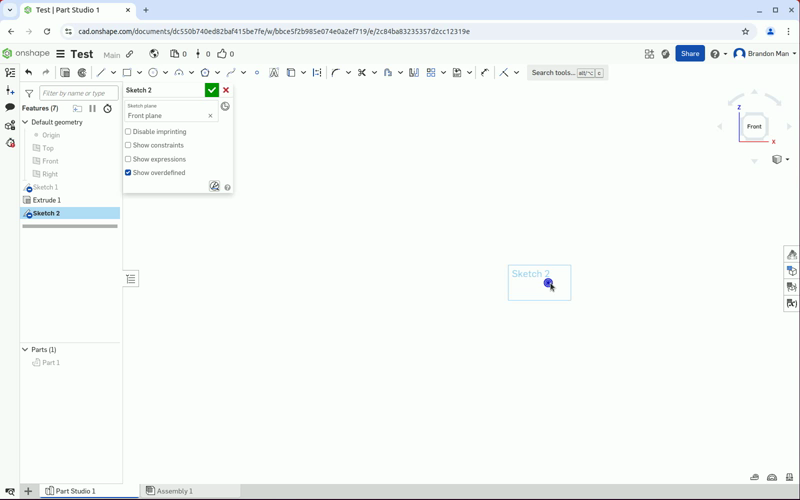
mouse_move(552, 282)
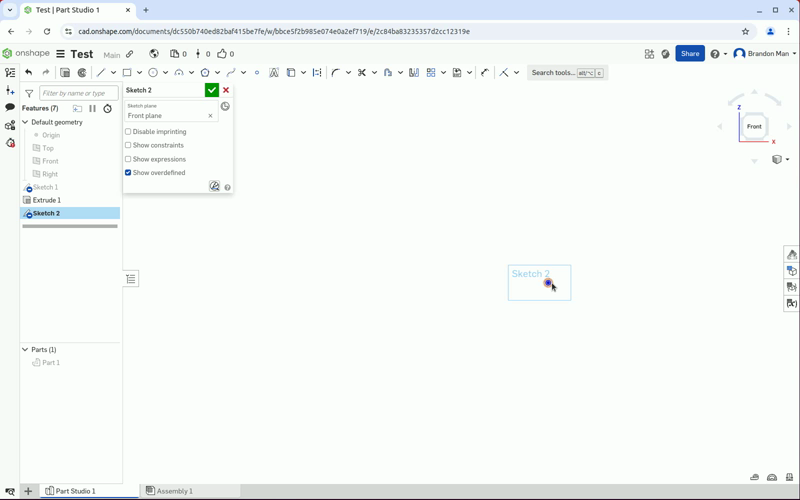
scroll(6)
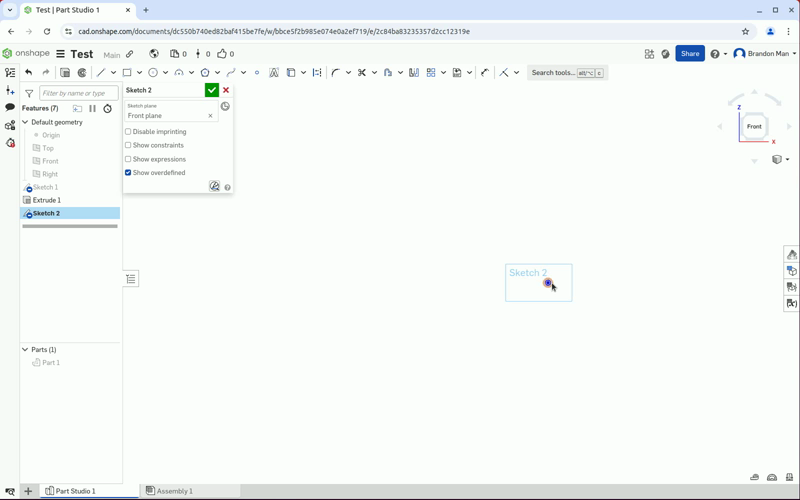
scroll(6)
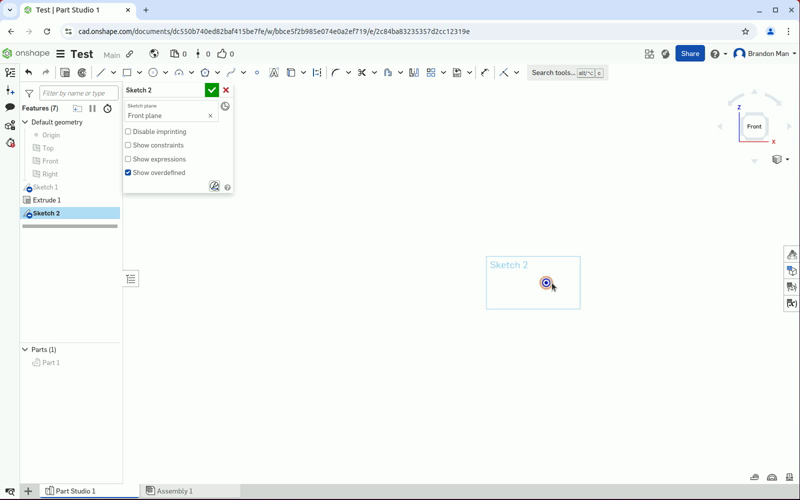
scroll(6)
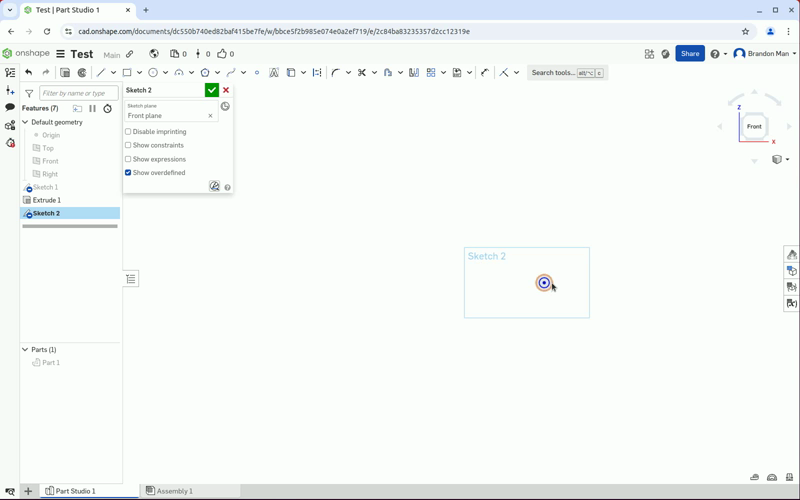
scroll(6)
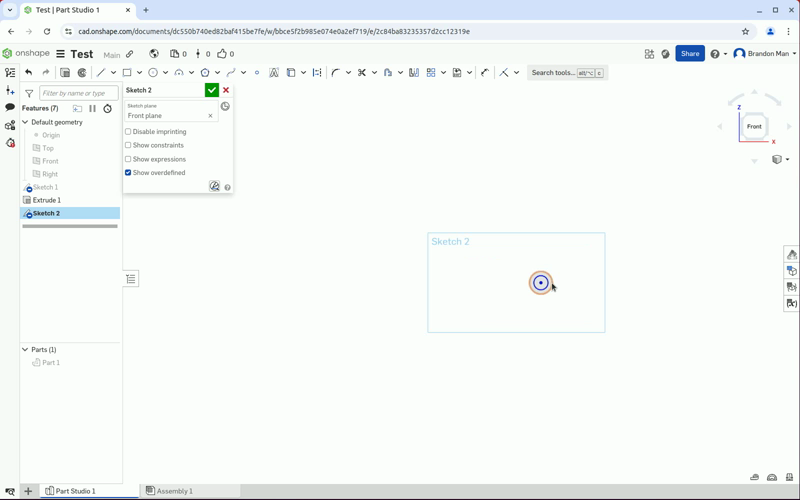
scroll(6)
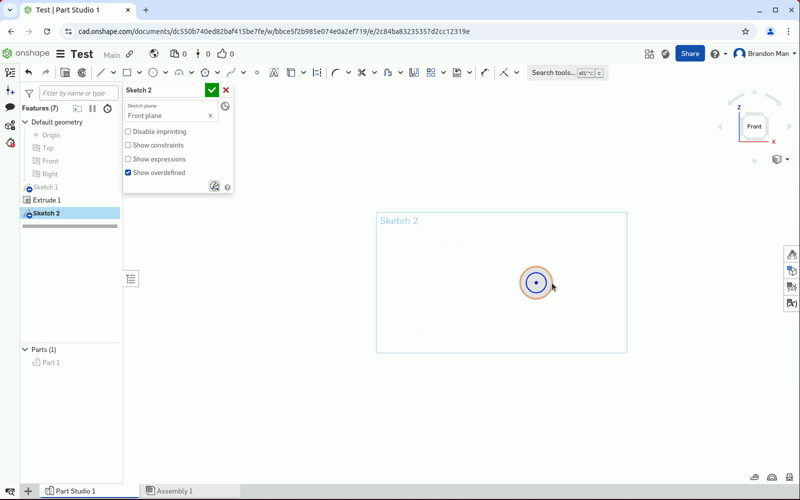
scroll(6)
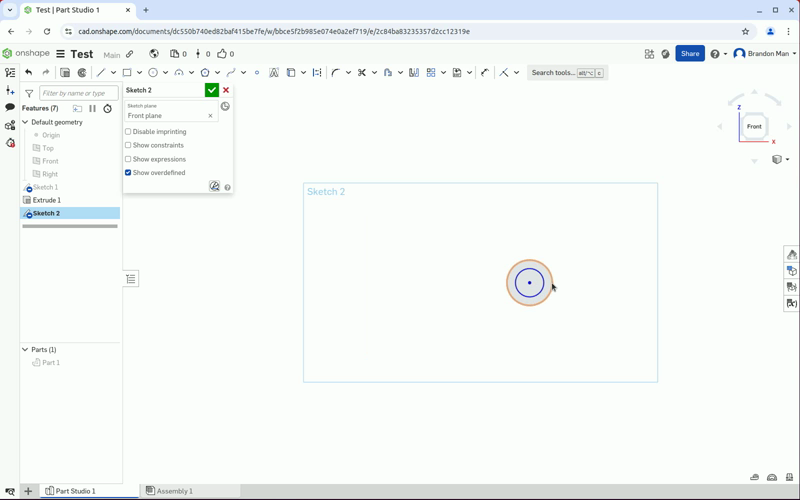
scroll(6)
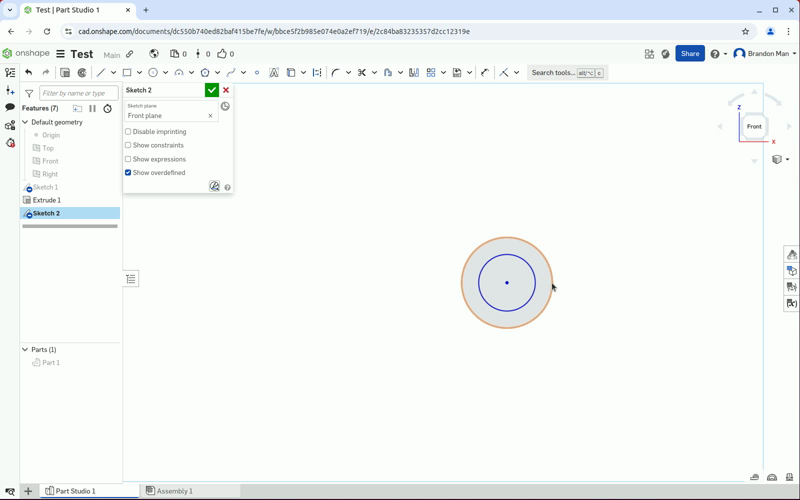
click(552, 282)
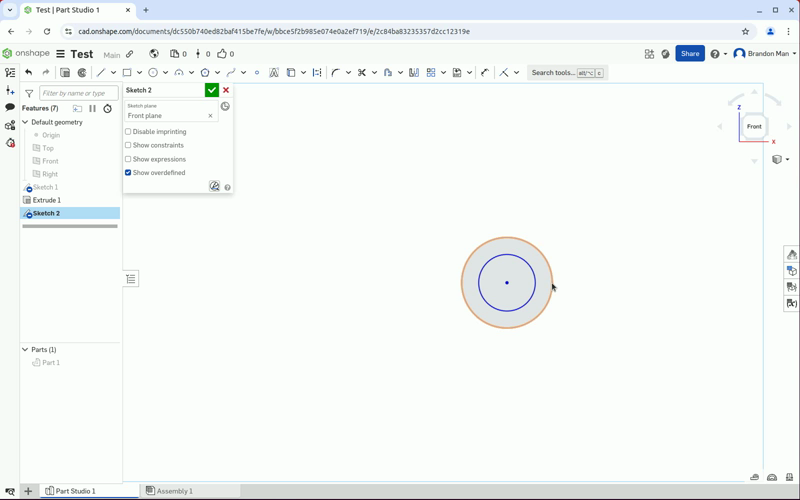
scroll(-6)
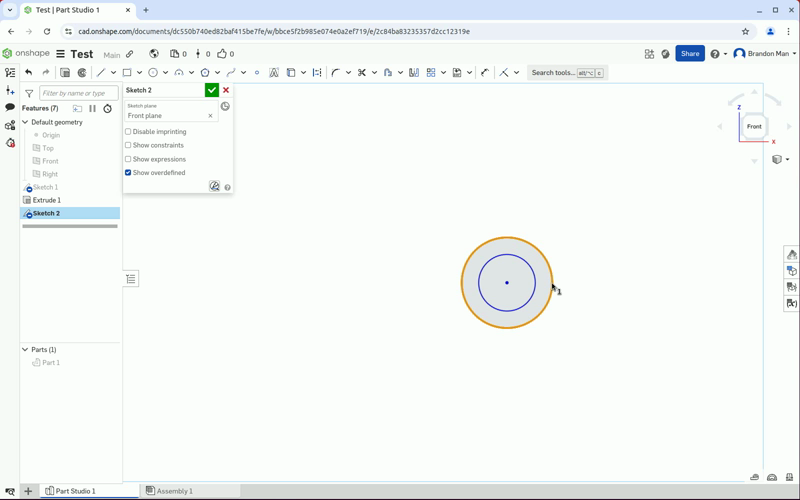
scroll(-6)
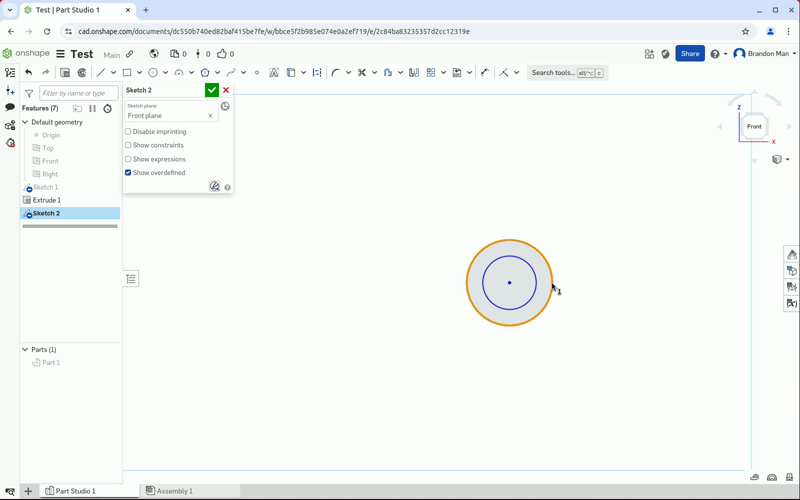
scroll(-6)
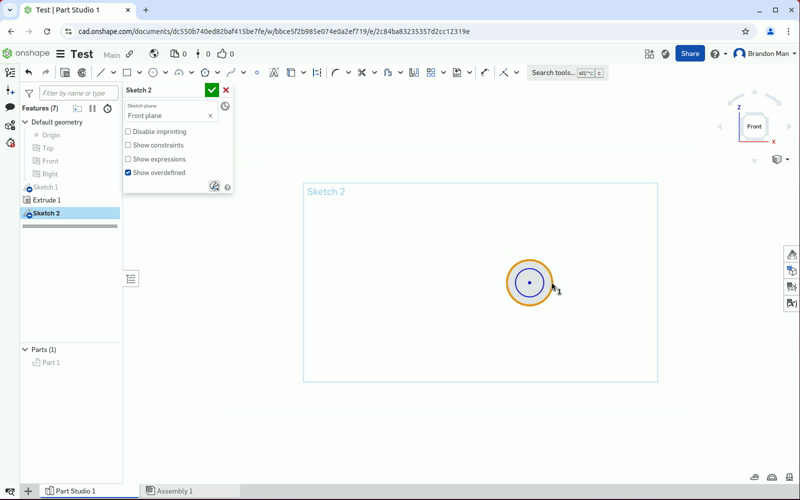
scroll(-6)
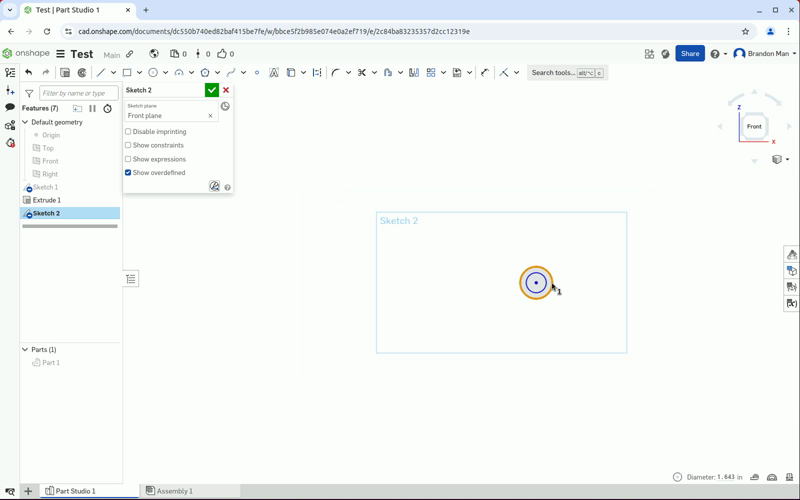
scroll(-6)
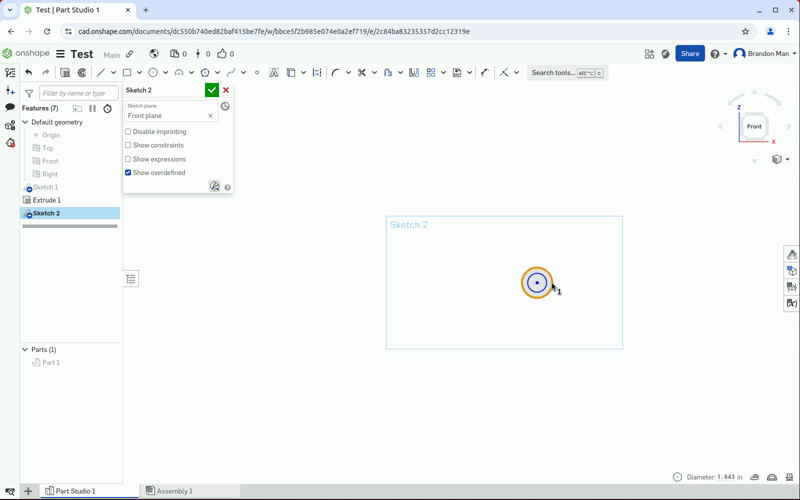
scroll(-6)
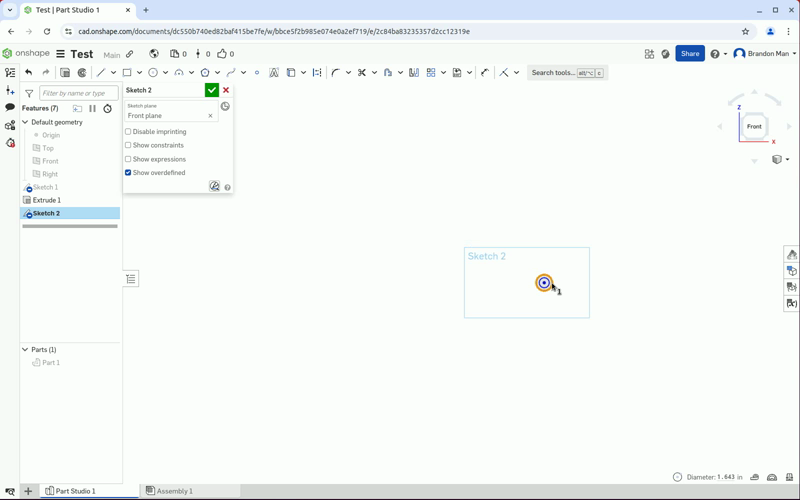
scroll(-6)
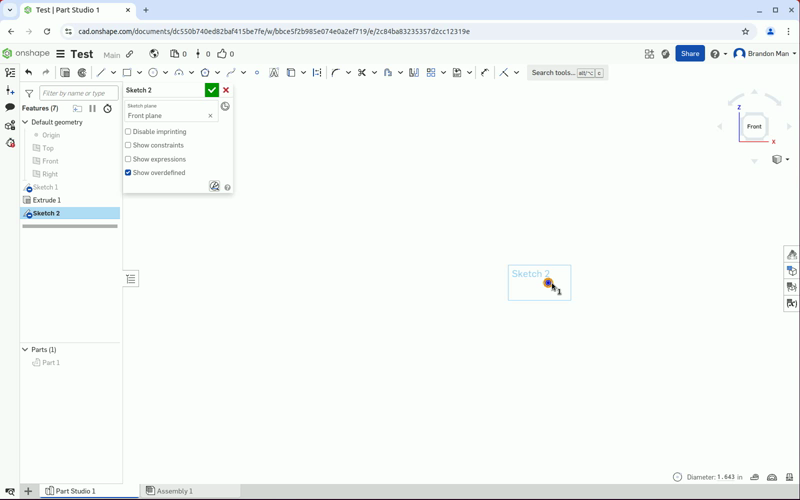
mouse_move(73, 352)
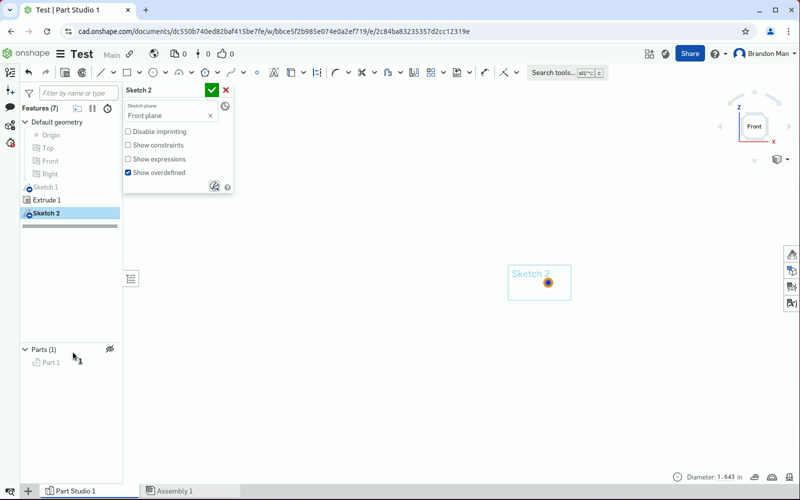
key(shift+y)
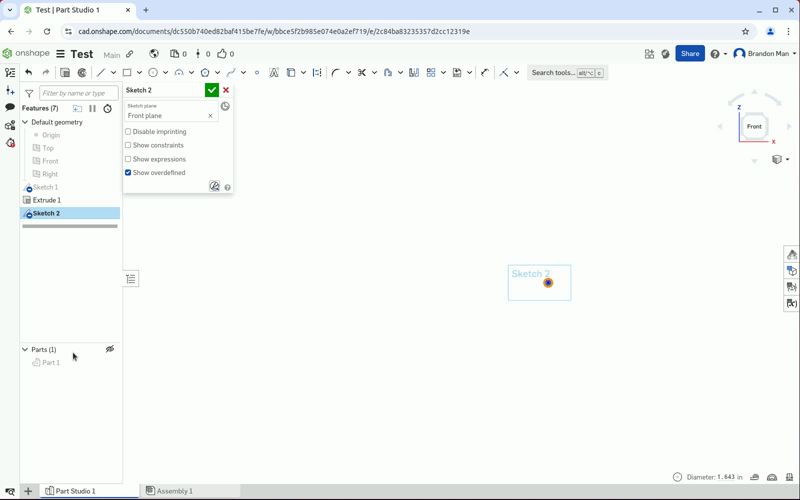
key(shift+e)
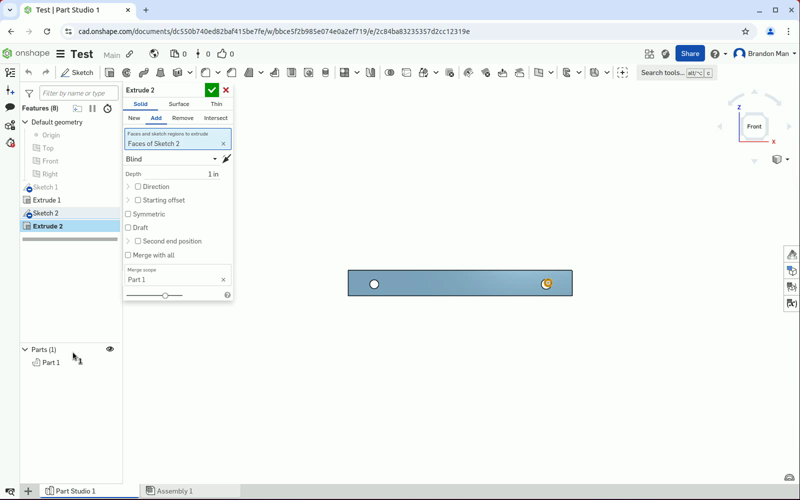
mouse_move(143, 106)
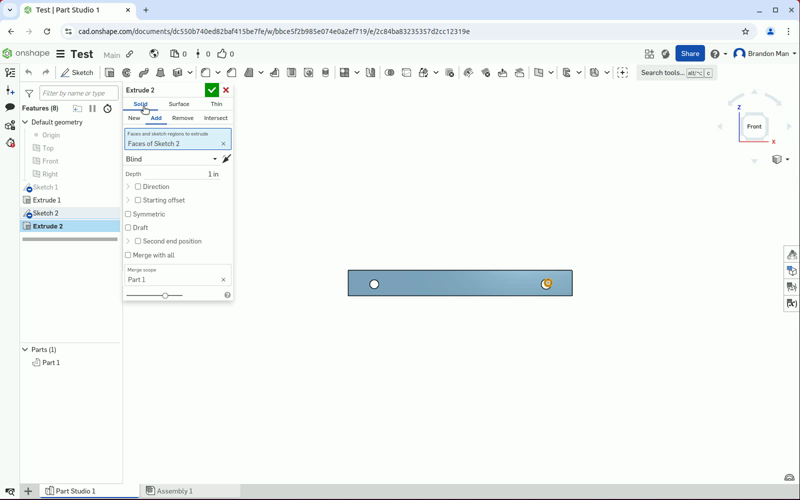
click(143, 106)
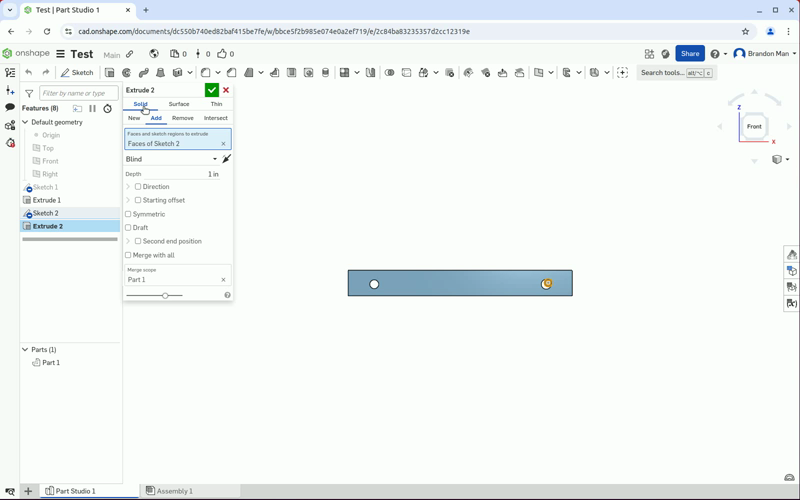
mouse_move(137, 120)
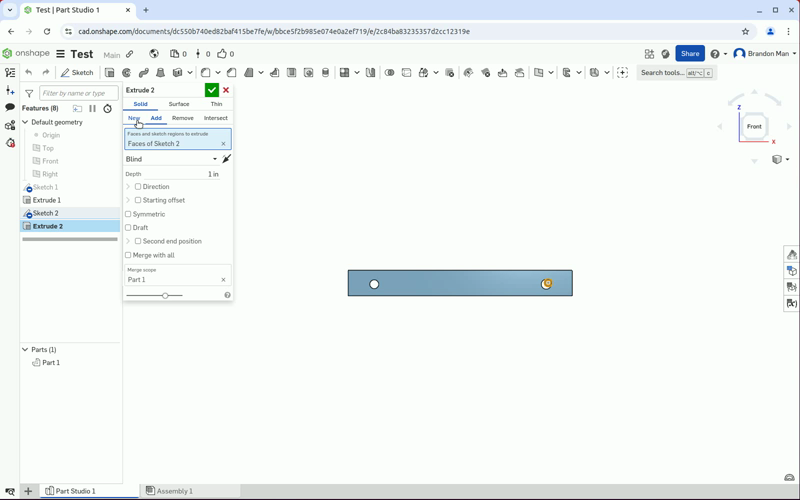
click(137, 120)
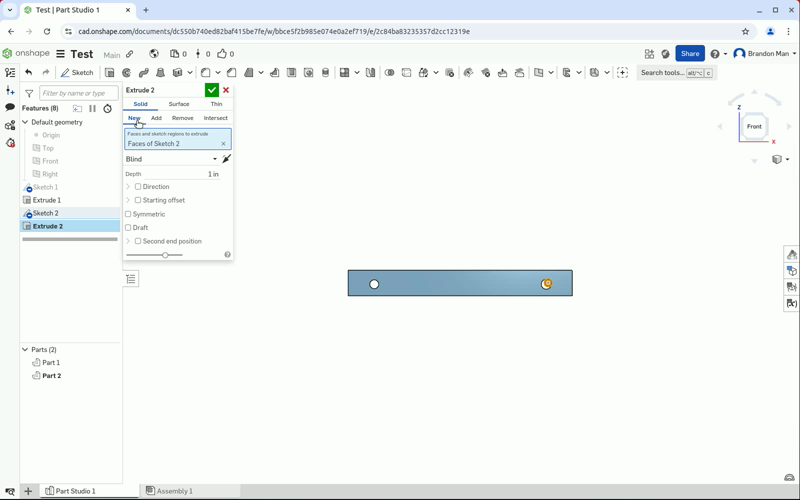
key(tab, 4)
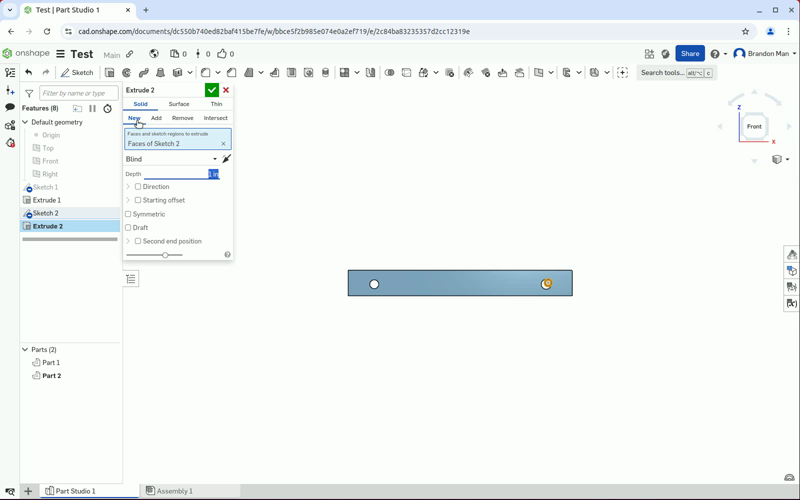
text(5.296)
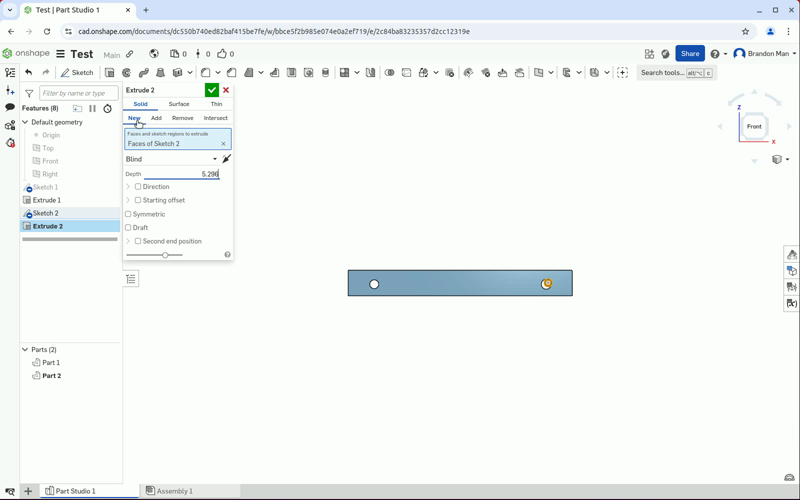
key(tab, 3)
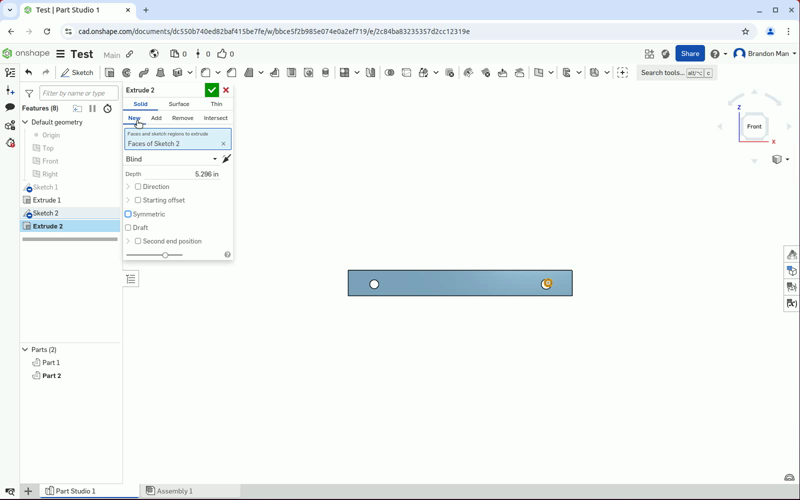
key(space)
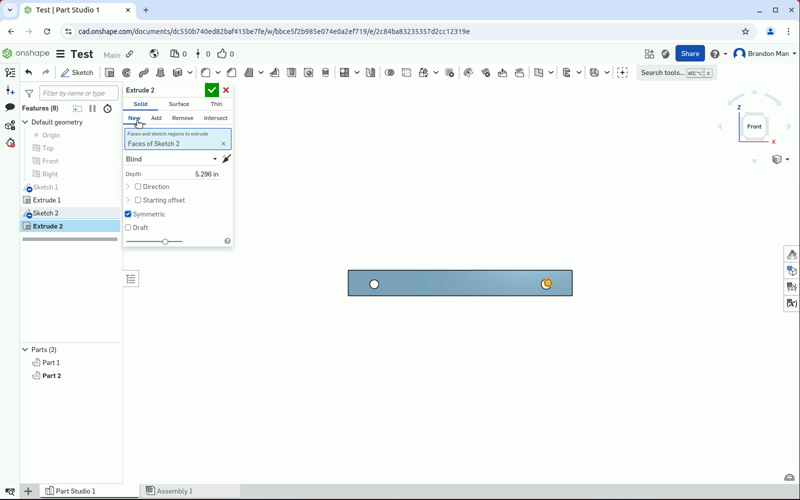
key(enter)
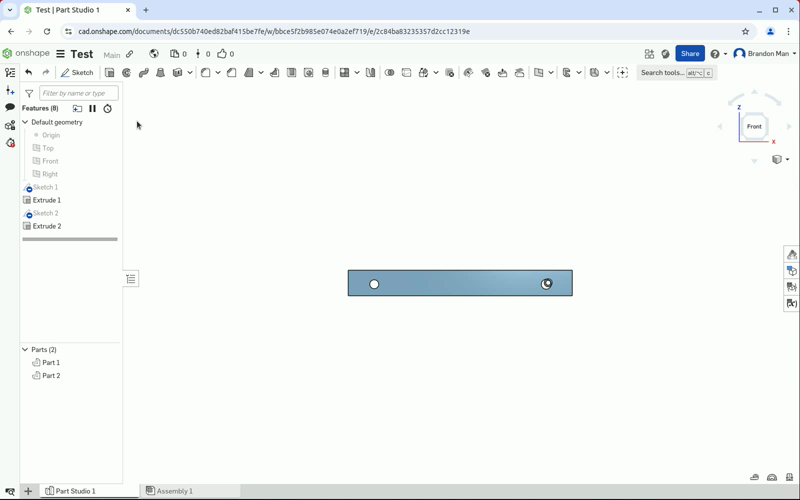
key(shift+h)
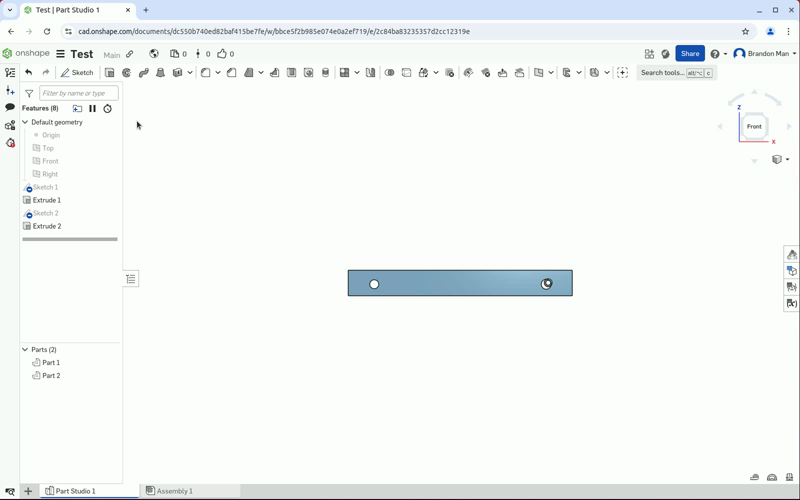
key(shift+h)
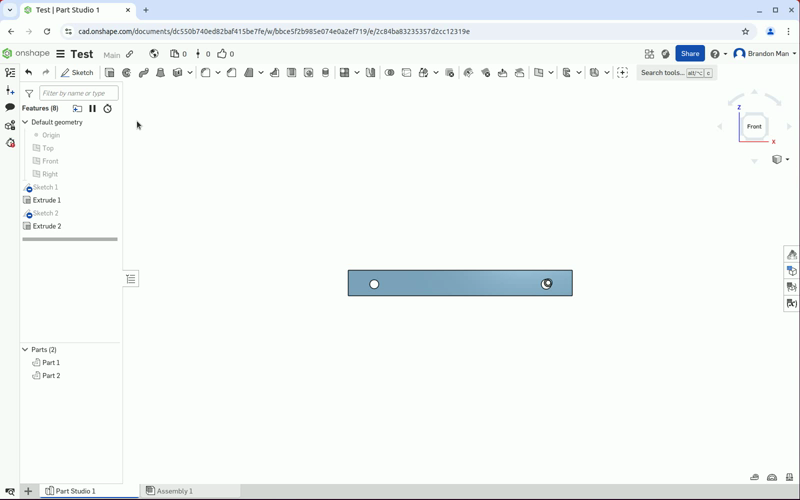
mouse_move(73, 189)
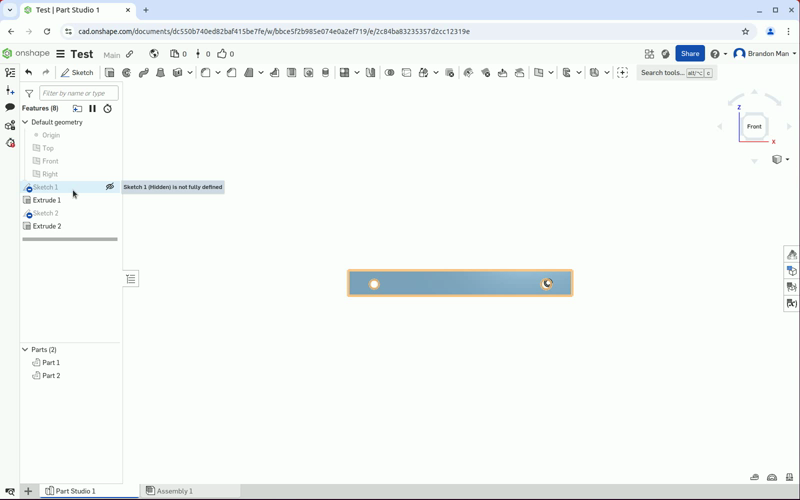
click(73, 189)
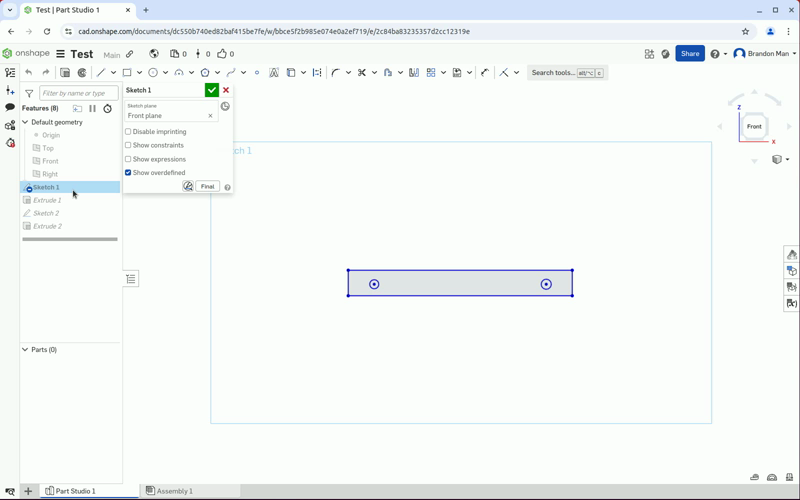
mouse_move(229, 92)
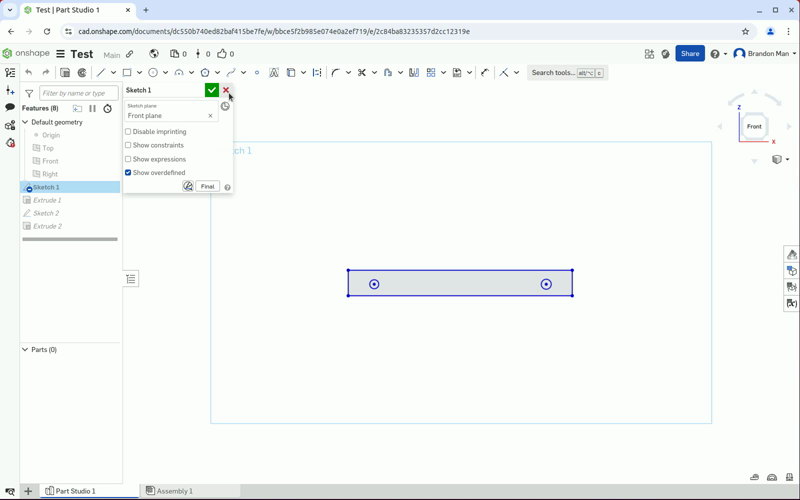
click(229, 92)
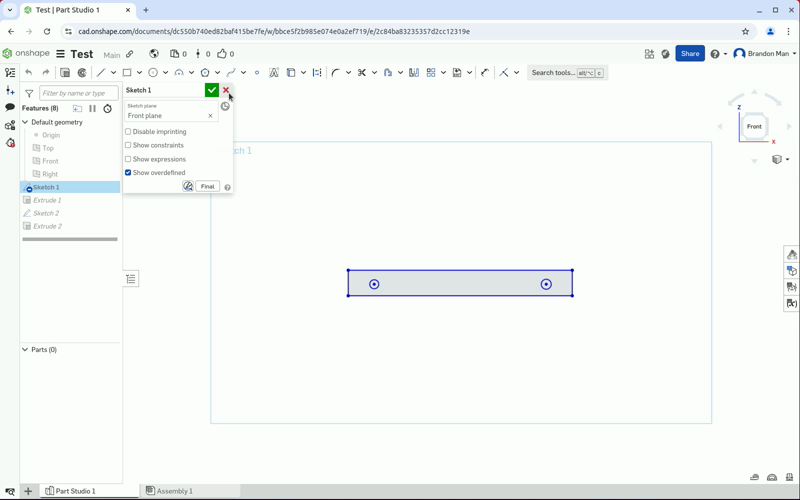
key(shift+s)
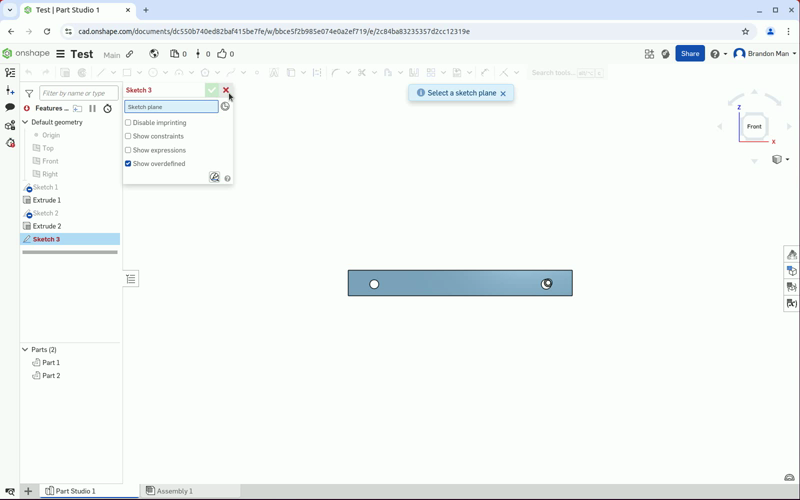
mouse_move(73, 163)
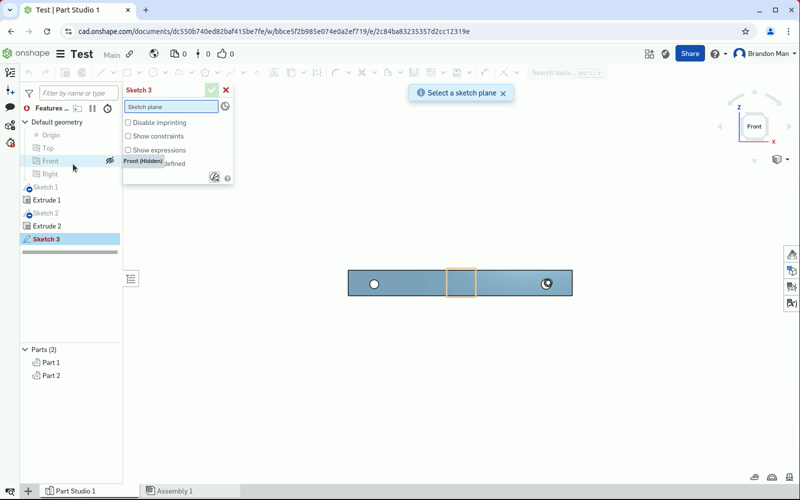
click(73, 163)
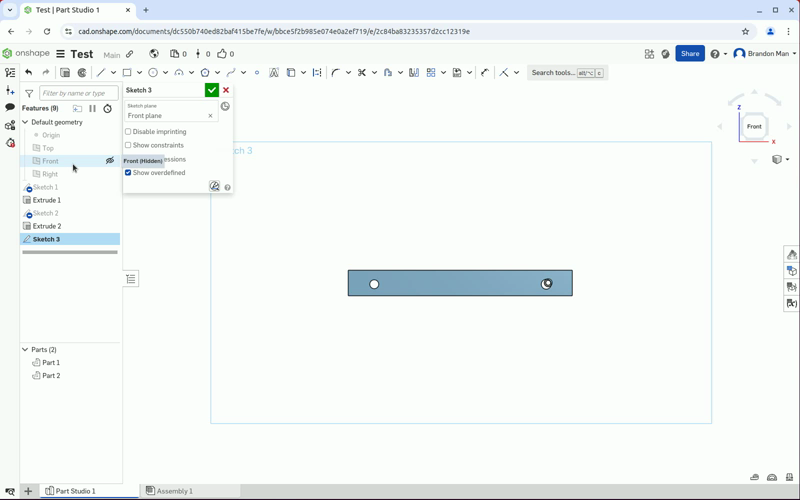
mouse_move(73, 352)
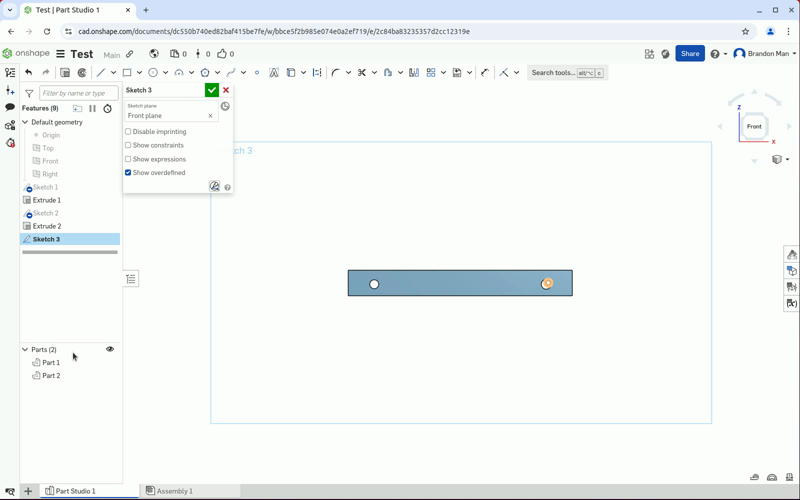
key(y)
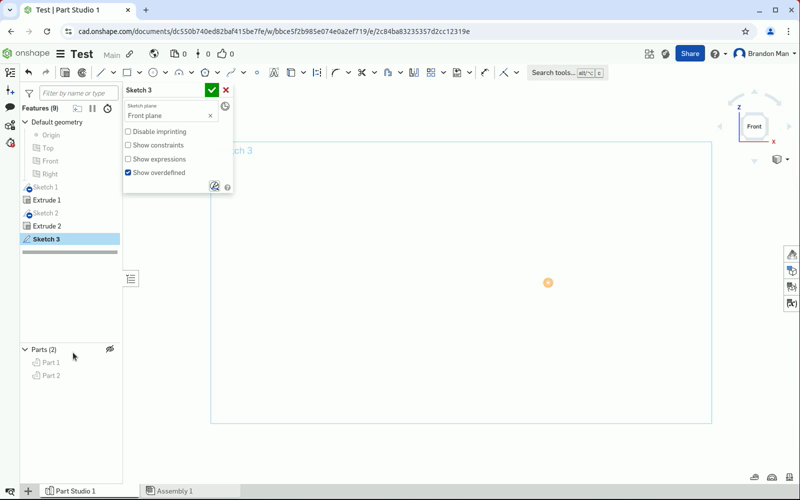
key(c)
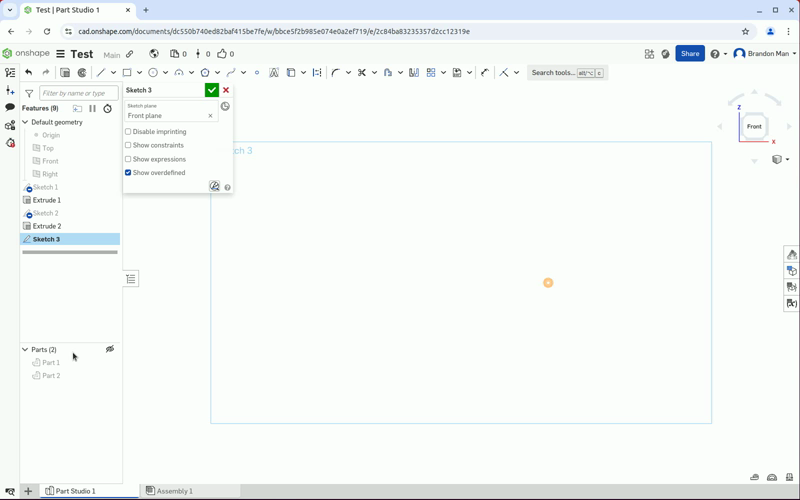
key_down(shift)
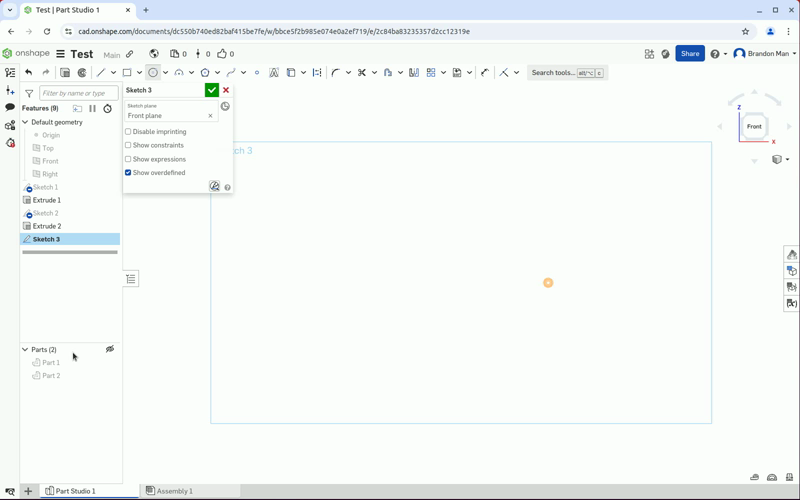
mouse_move(373, 282)
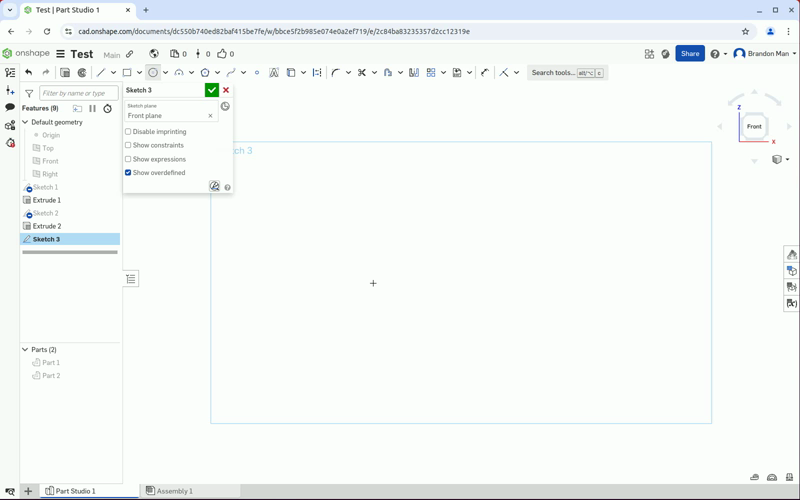
click(373, 282)
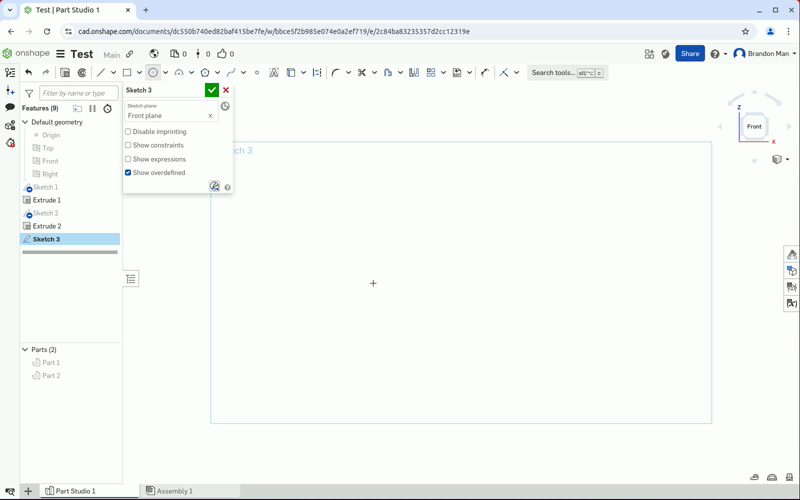
key_up(shift)
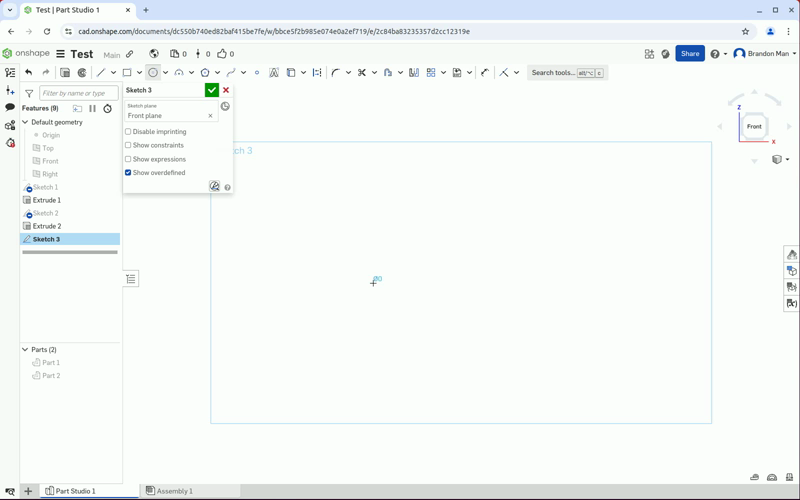
mouse_move(377, 282)
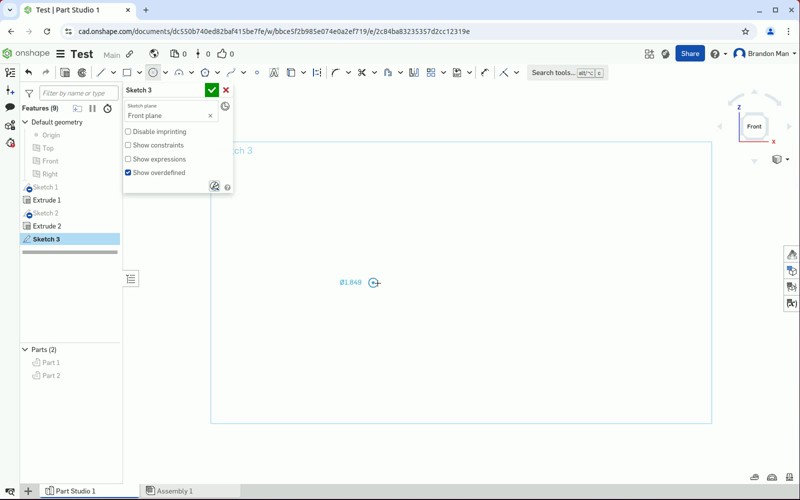
click(377, 282)
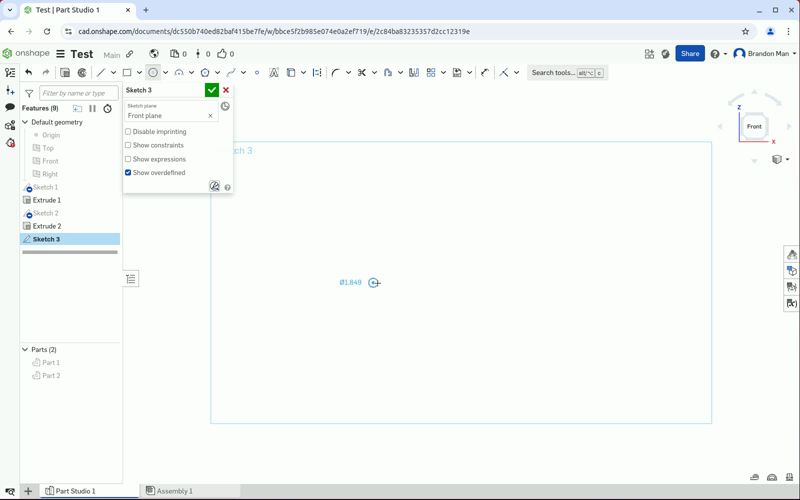
key(esc)
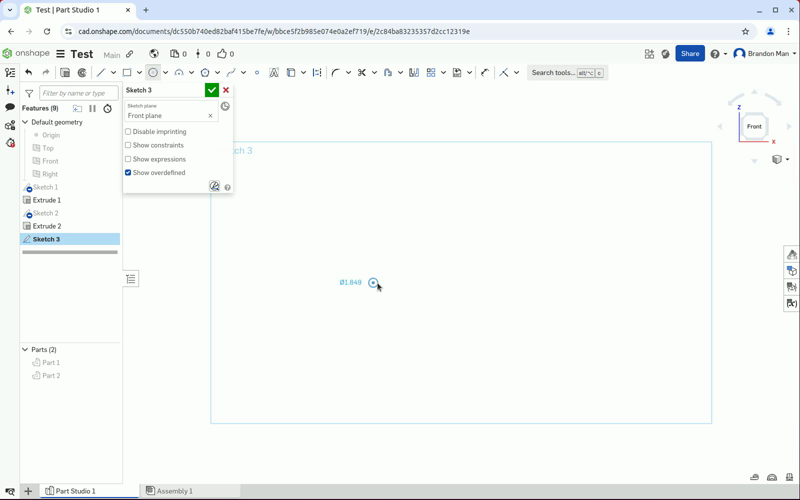
key(c)
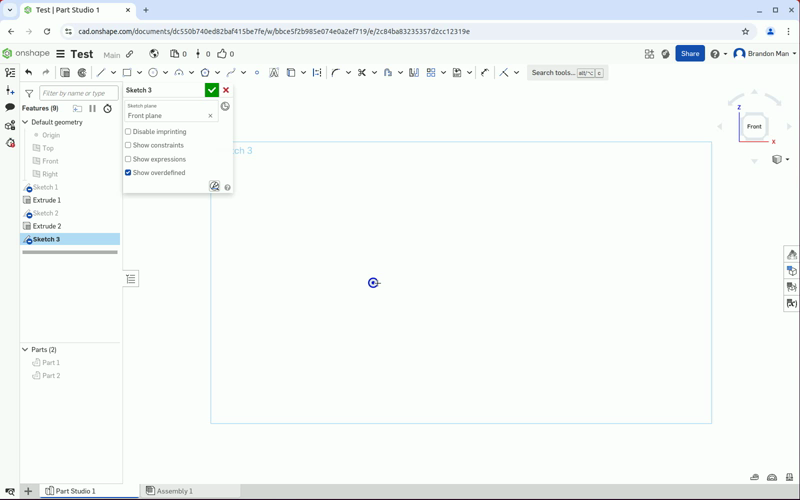
key_down(shift)
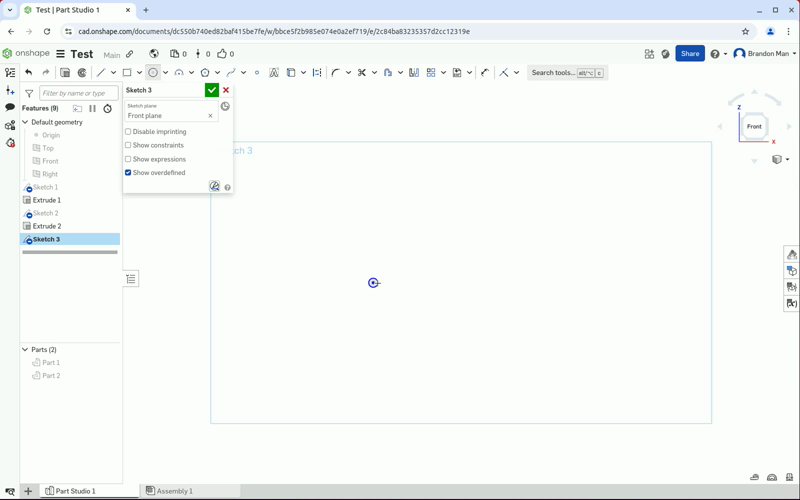
mouse_move(373, 282)
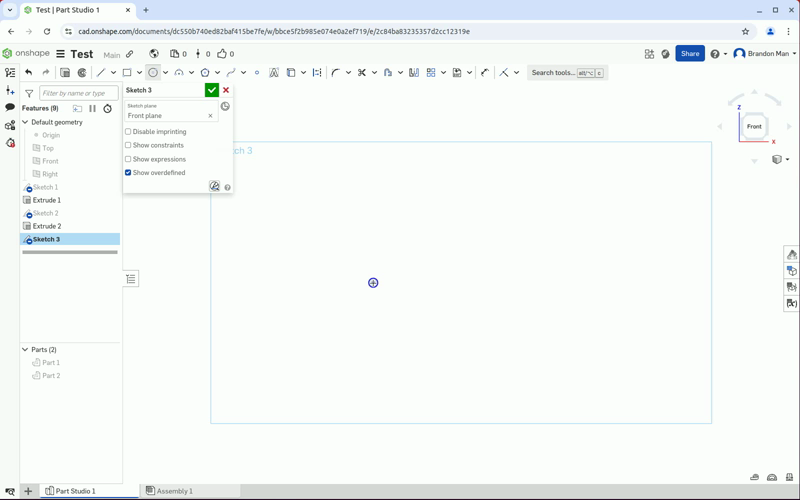
scroll(6)
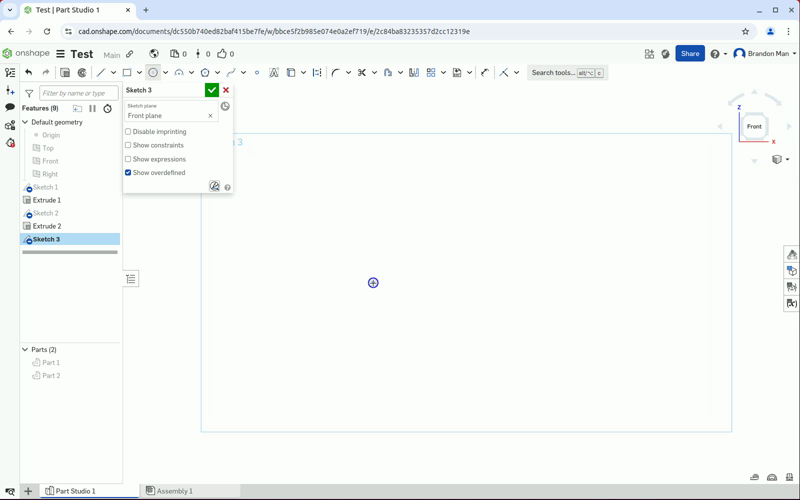
scroll(6)
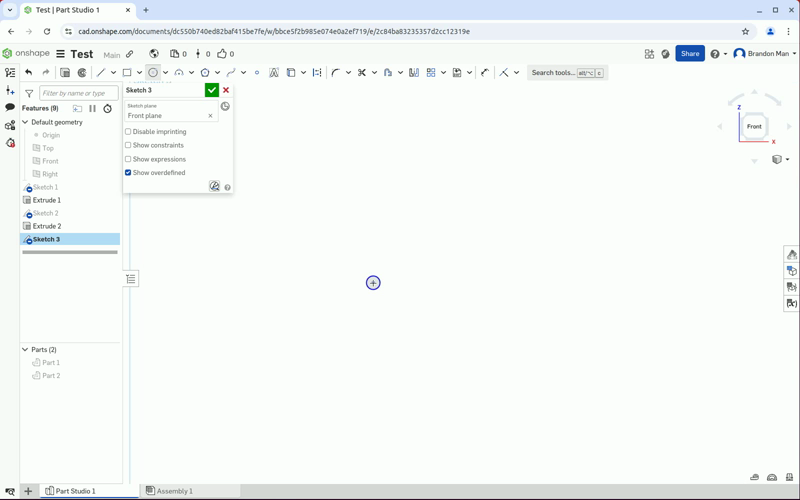
scroll(6)
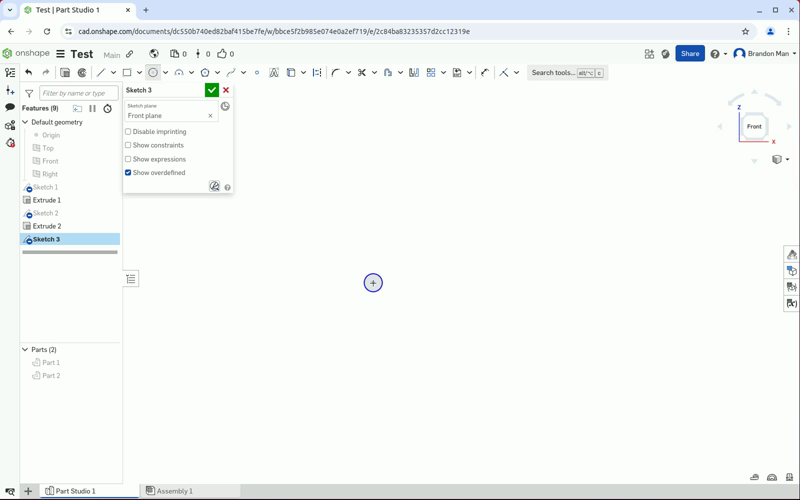
scroll(6)
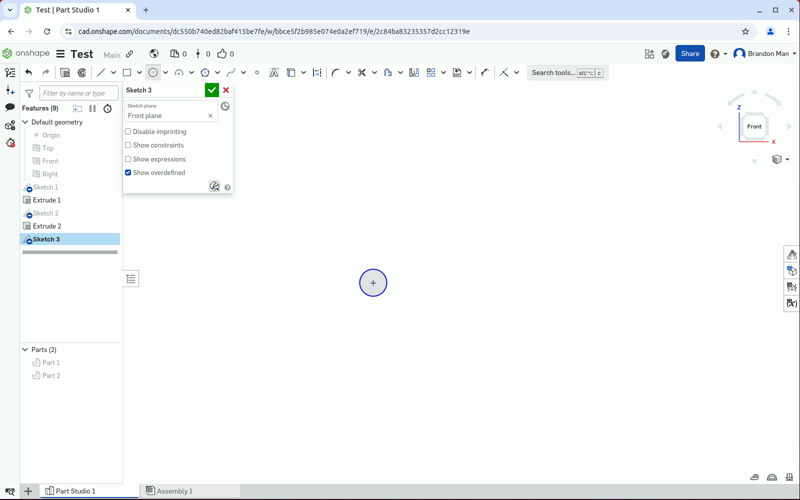
scroll(6)
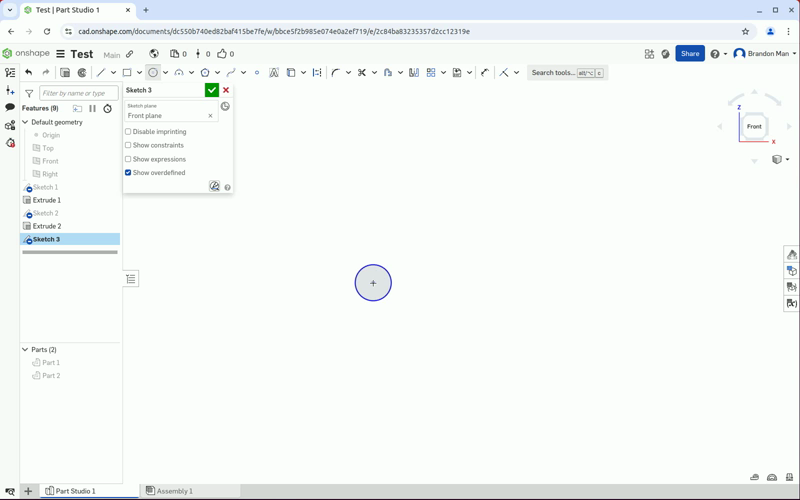
scroll(6)
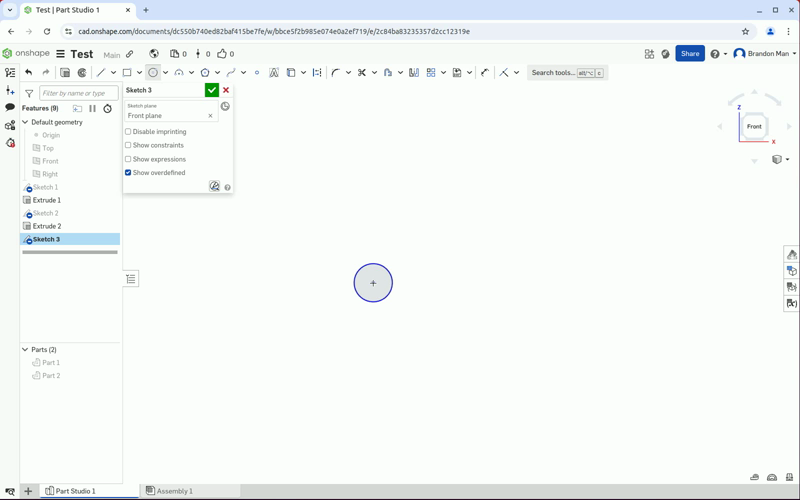
scroll(6)
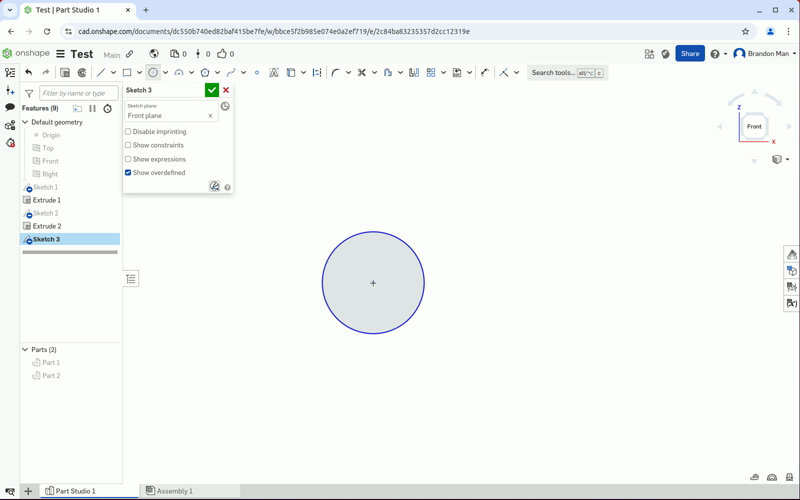
click(373, 282)
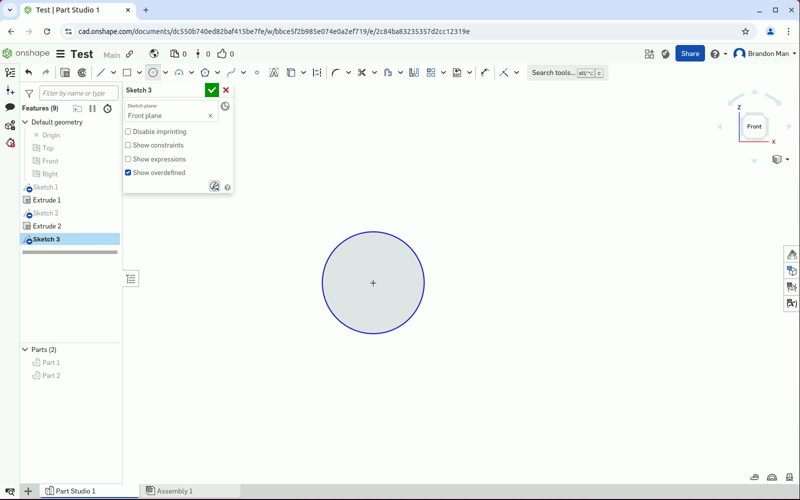
scroll(-6)
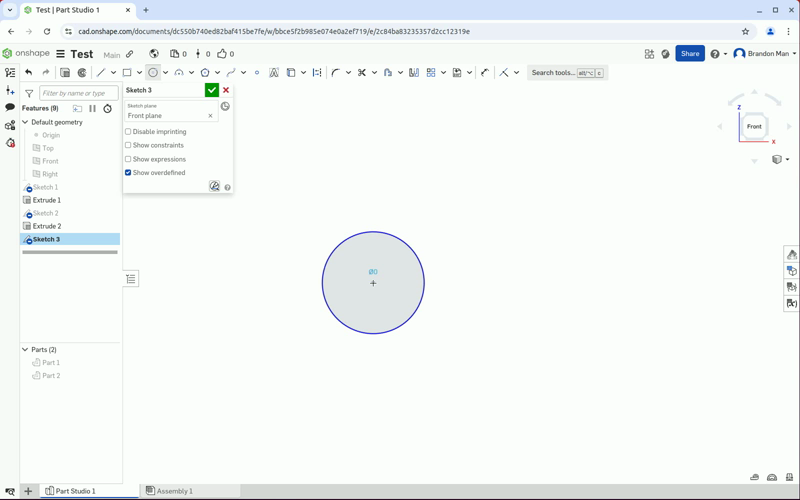
scroll(-6)
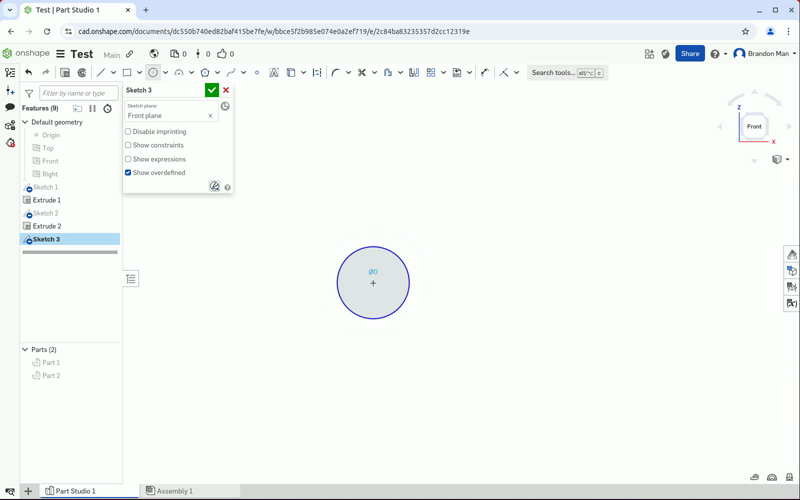
scroll(-6)
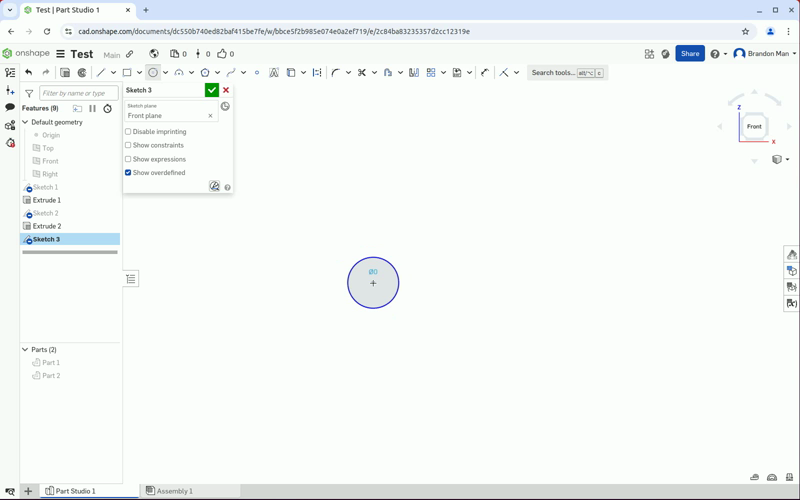
scroll(-6)
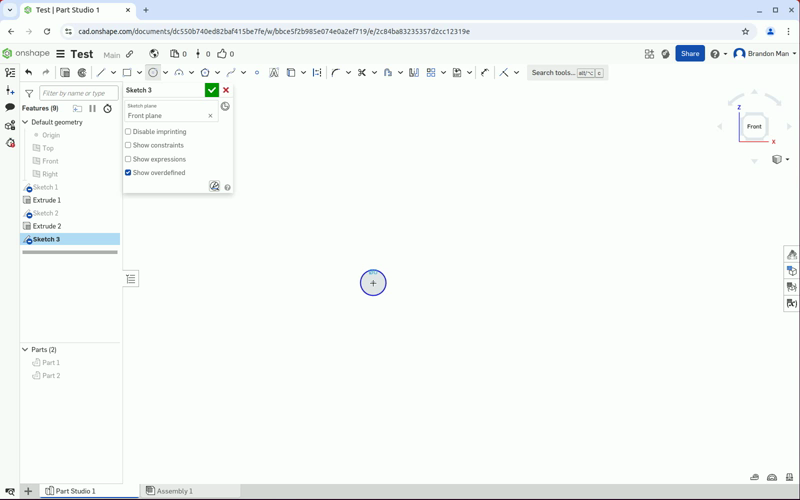
scroll(-6)
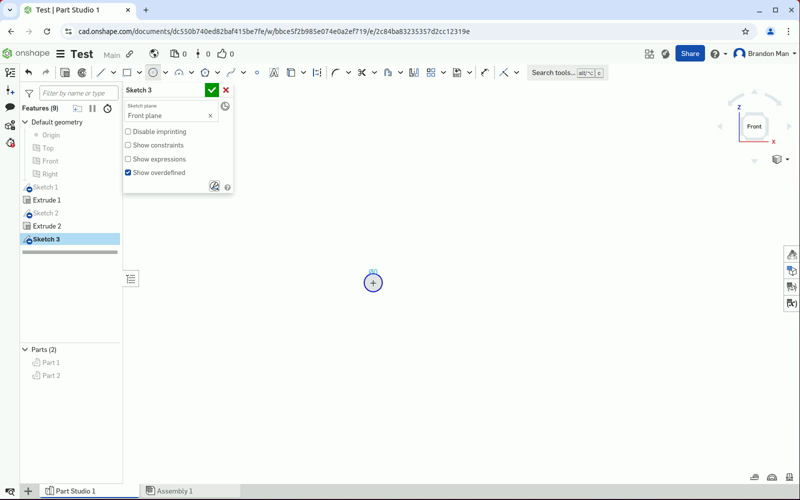
scroll(-6)
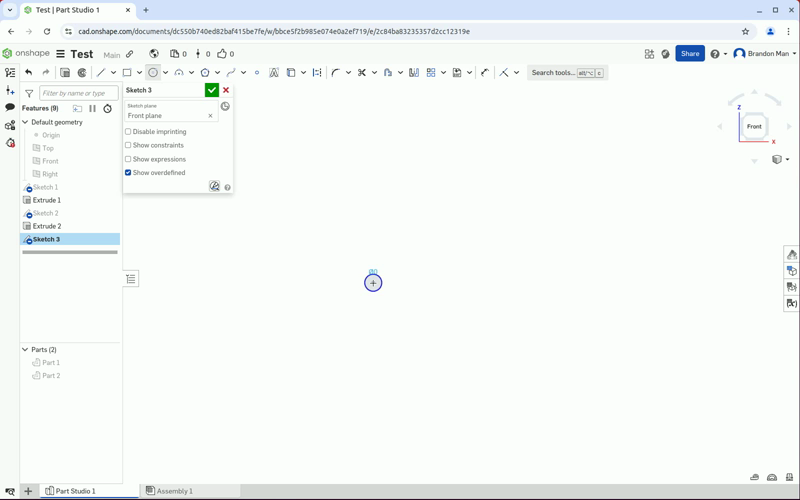
scroll(-6)
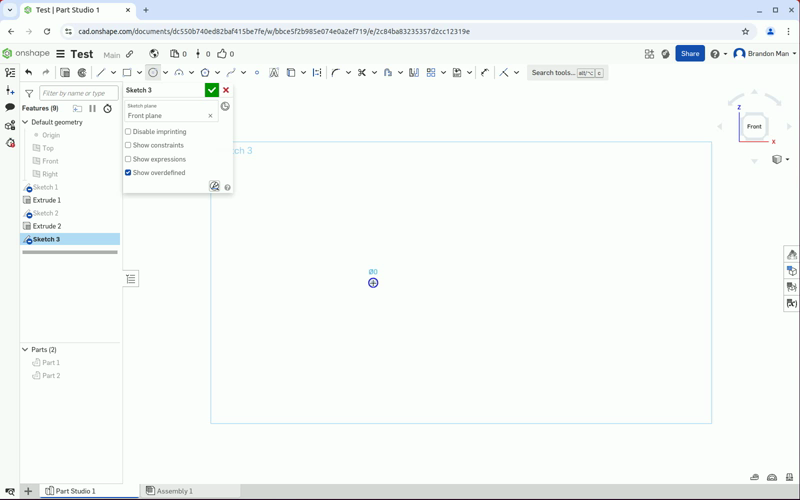
key_up(shift)
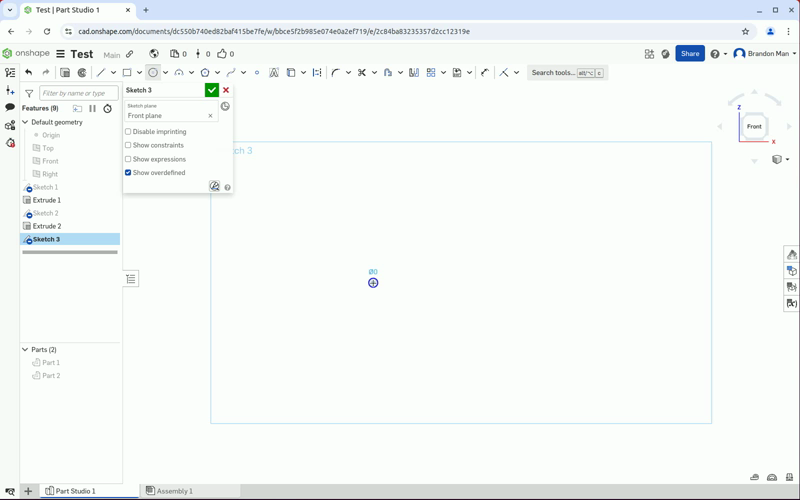
mouse_move(376, 282)
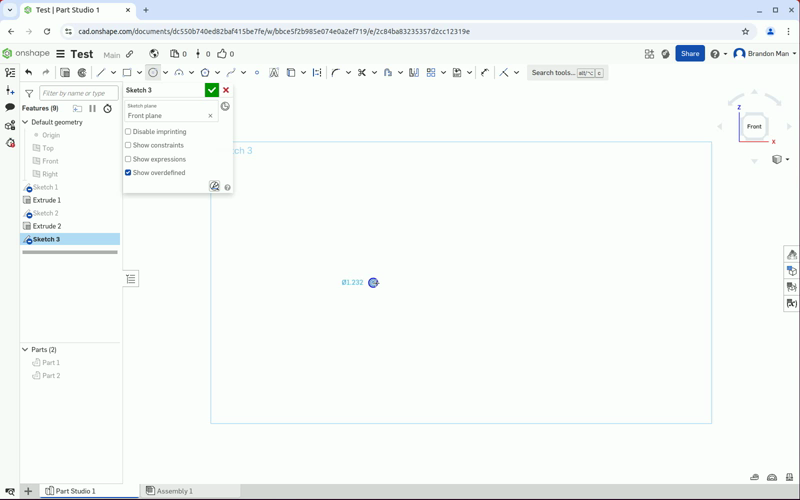
scroll(6)
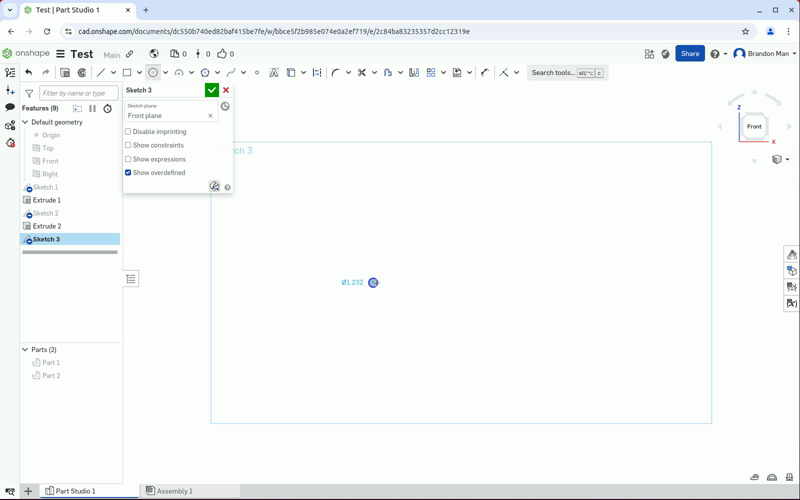
scroll(6)
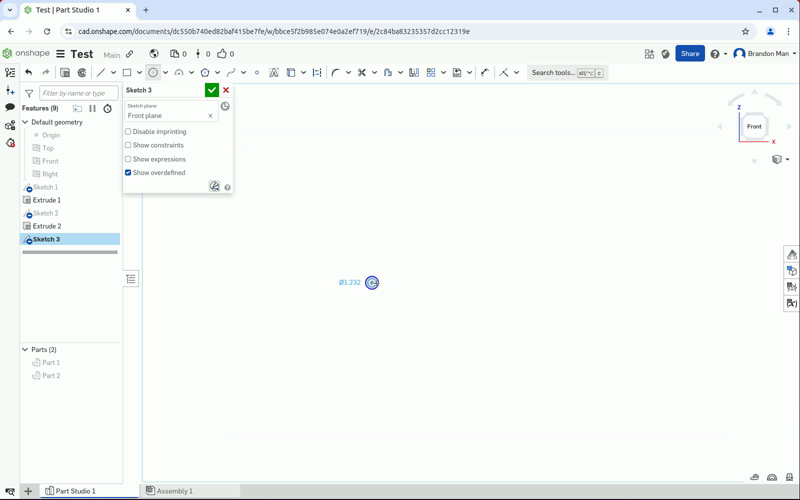
scroll(6)
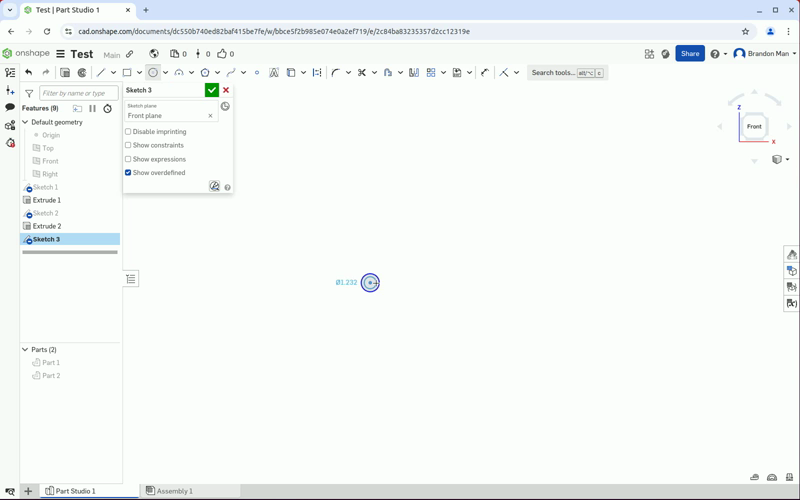
scroll(6)
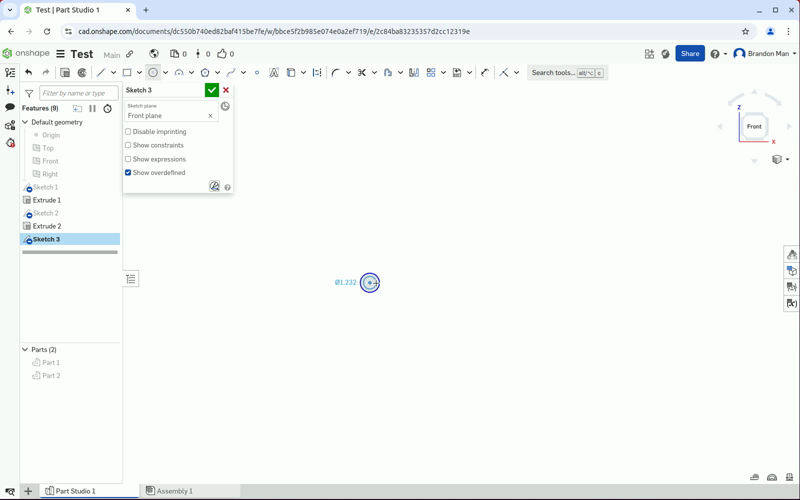
scroll(6)
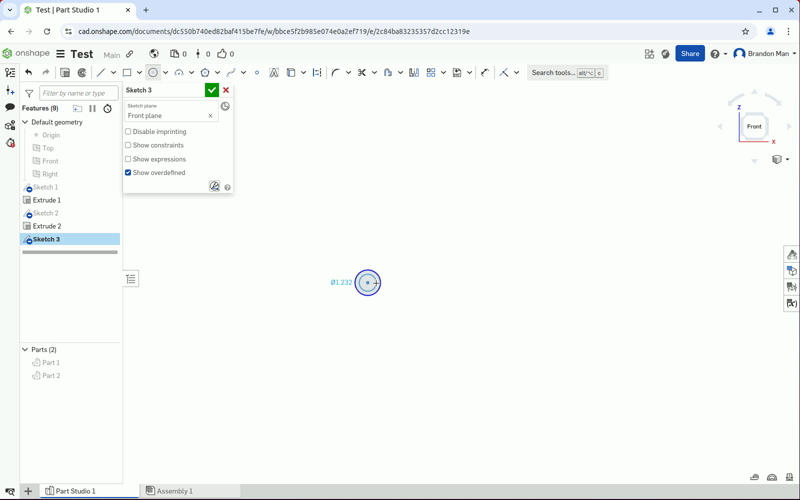
scroll(6)
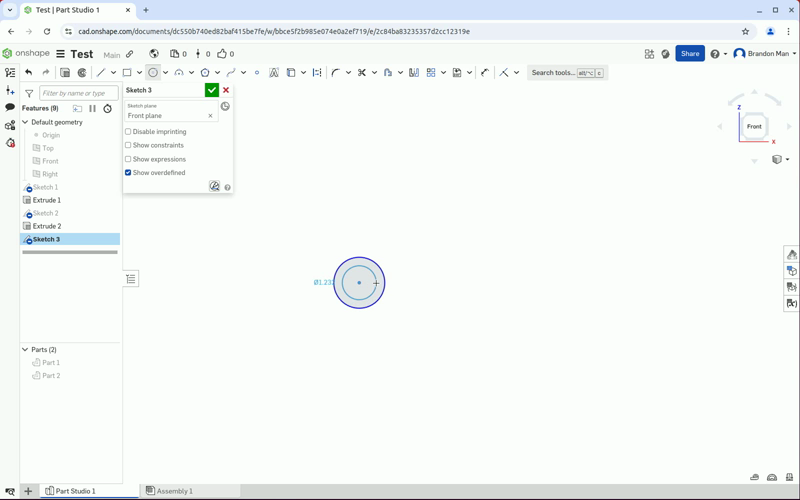
scroll(6)
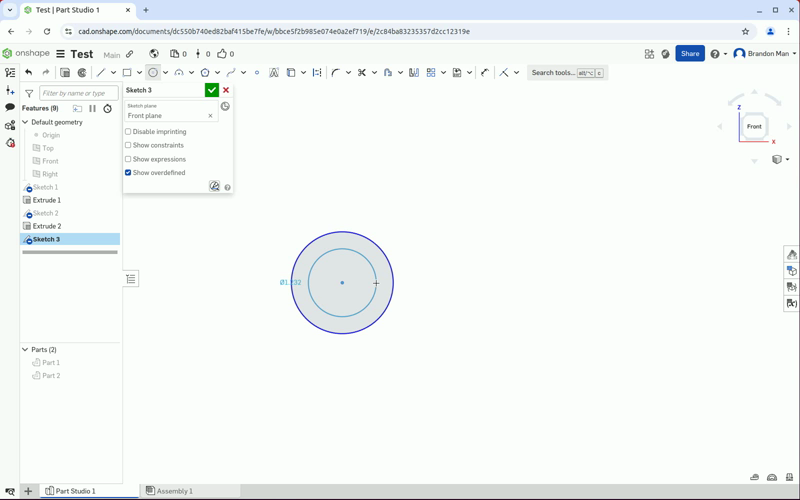
click(376, 282)
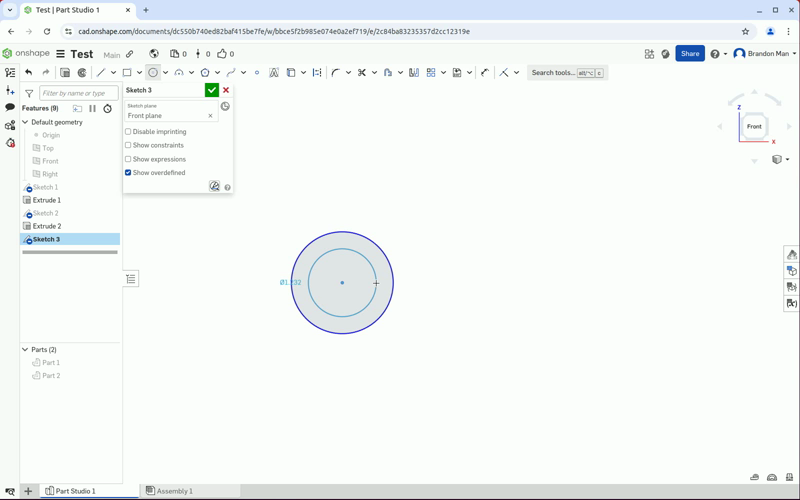
scroll(-6)
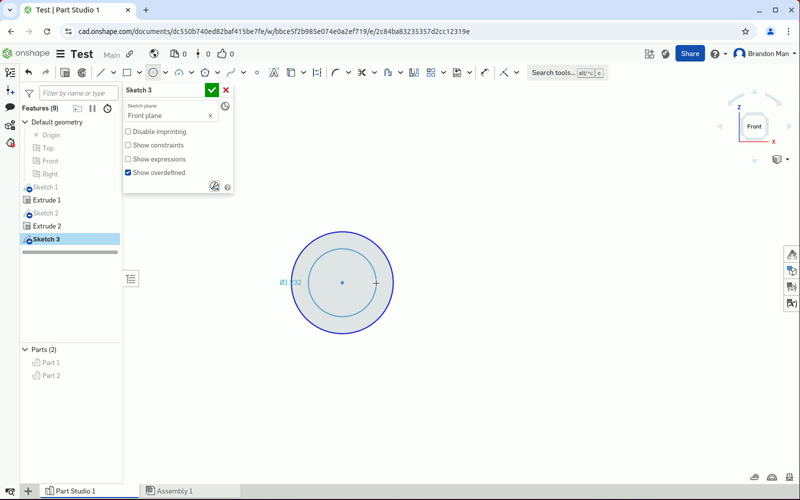
scroll(-6)
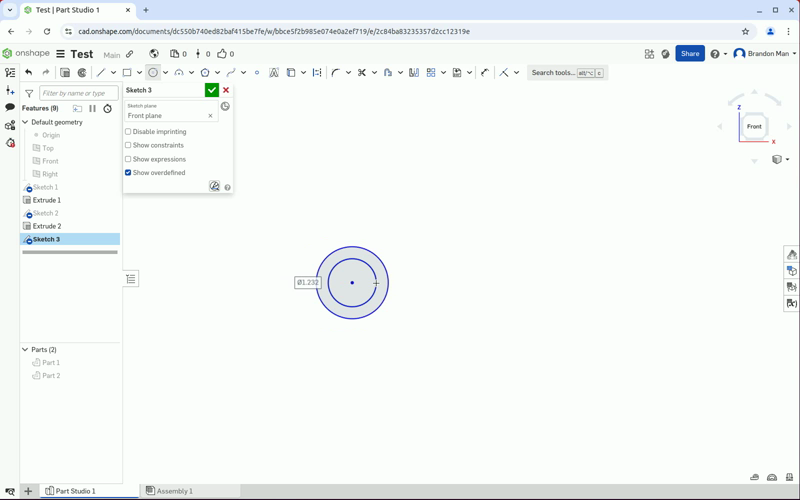
scroll(-6)
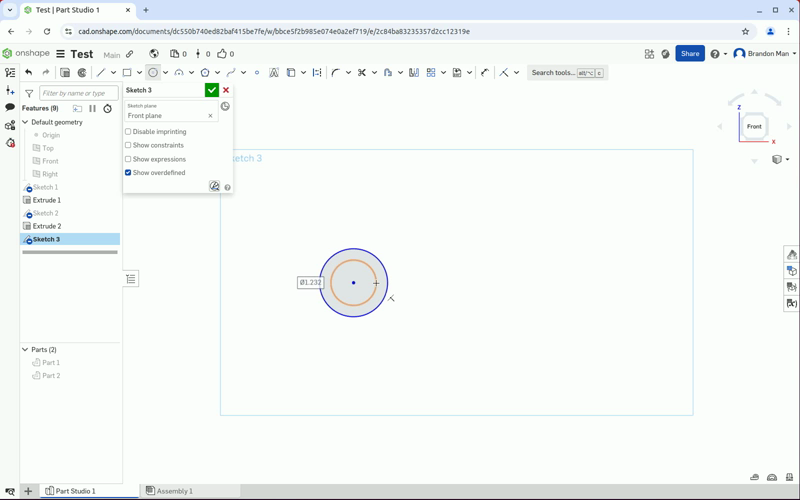
scroll(-6)
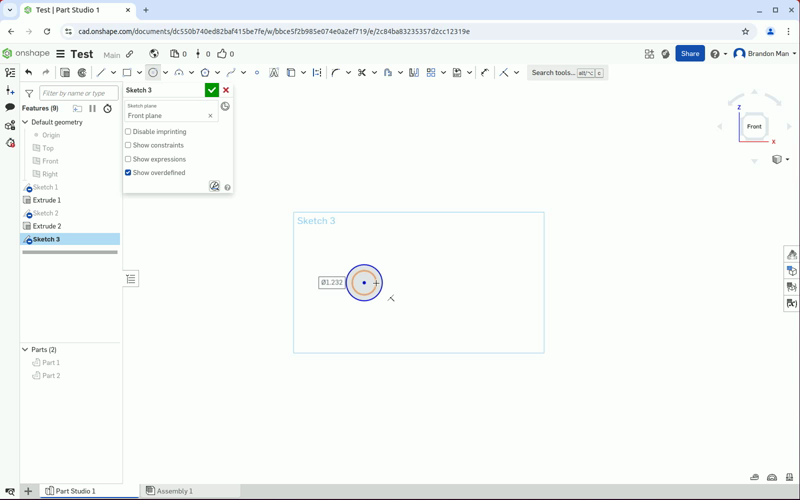
scroll(-6)
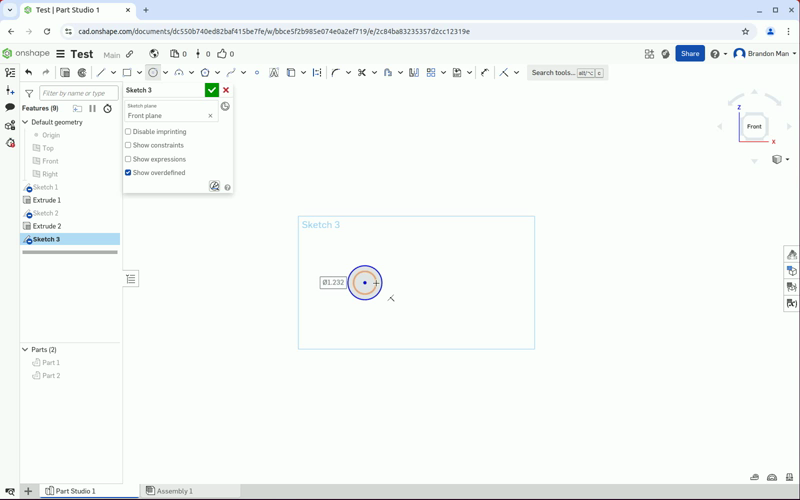
scroll(-6)
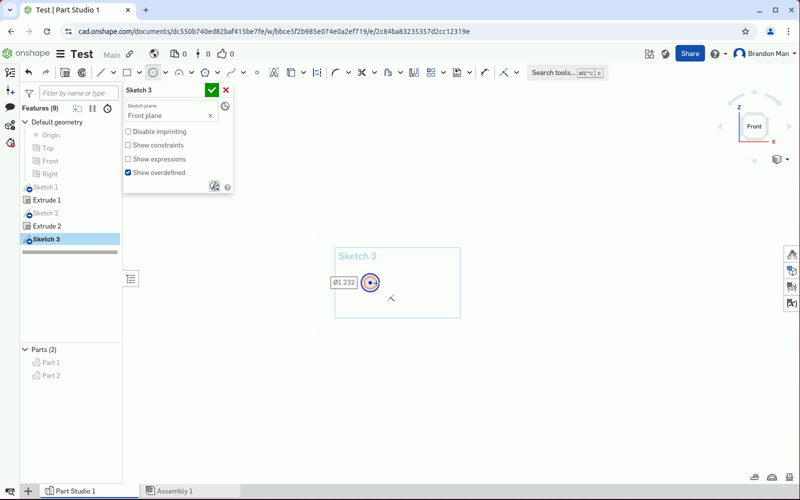
scroll(-6)
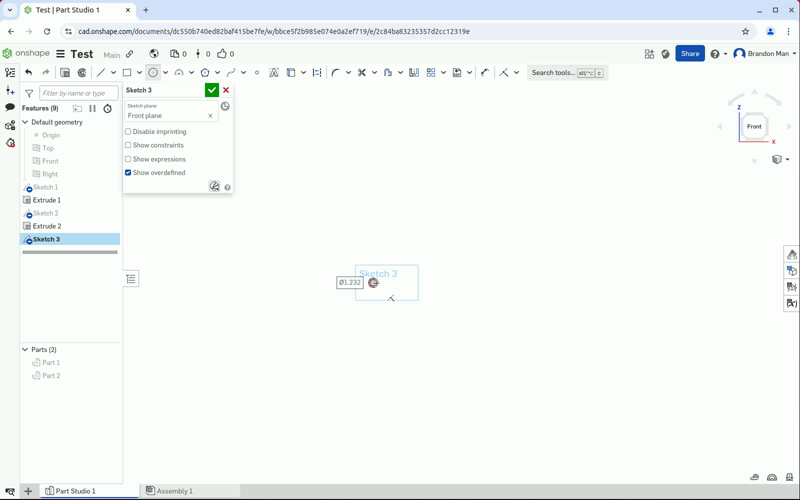
key(esc)
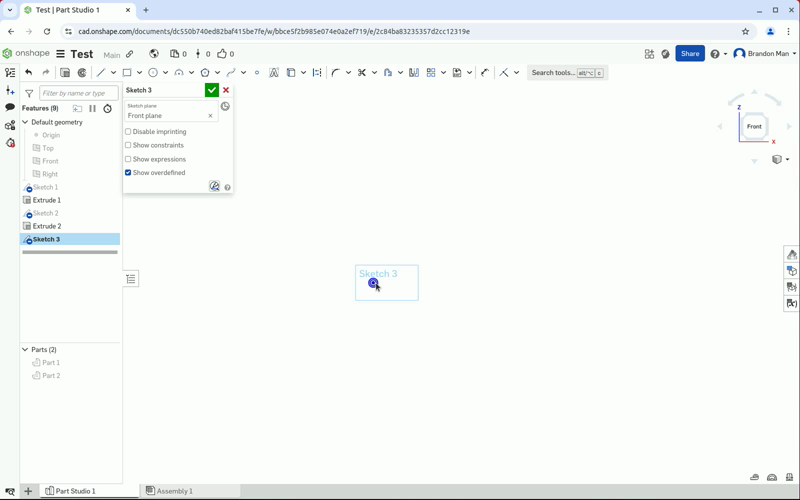
mouse_move(375, 280)
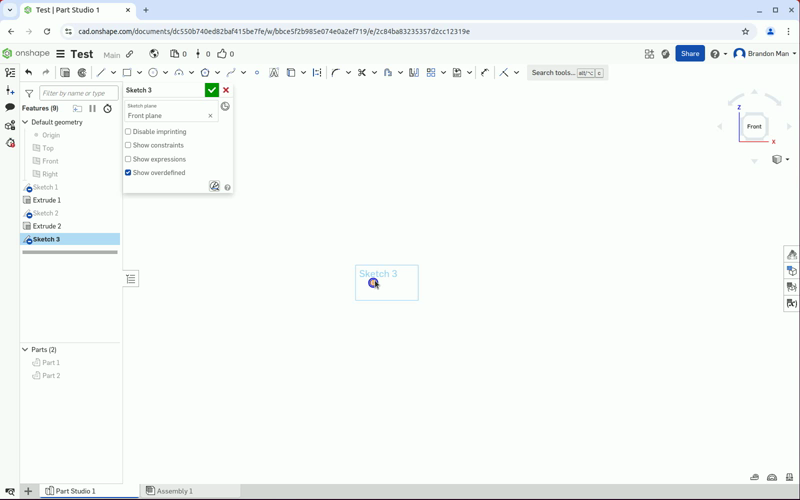
scroll(6)
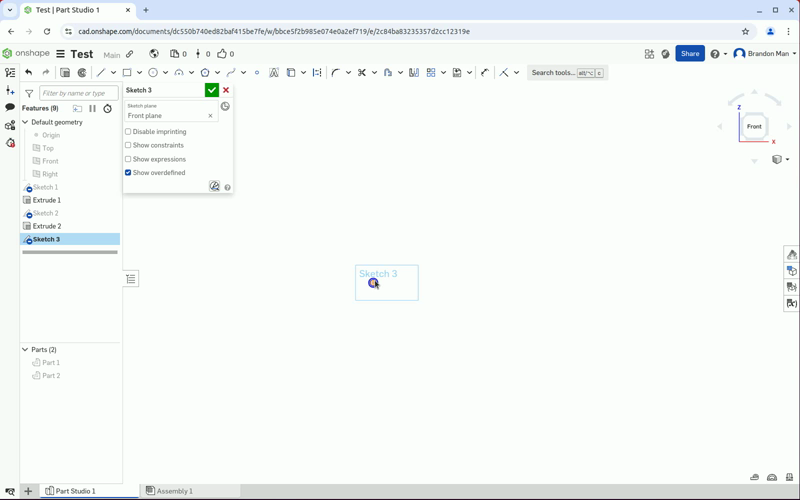
scroll(6)
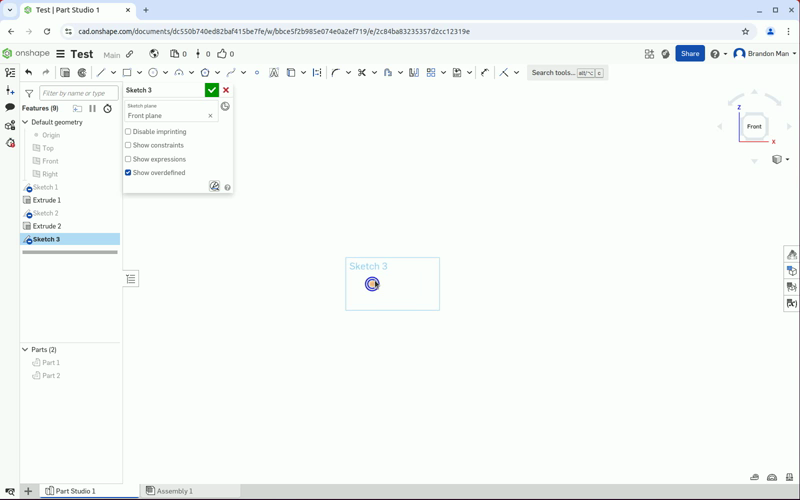
scroll(6)
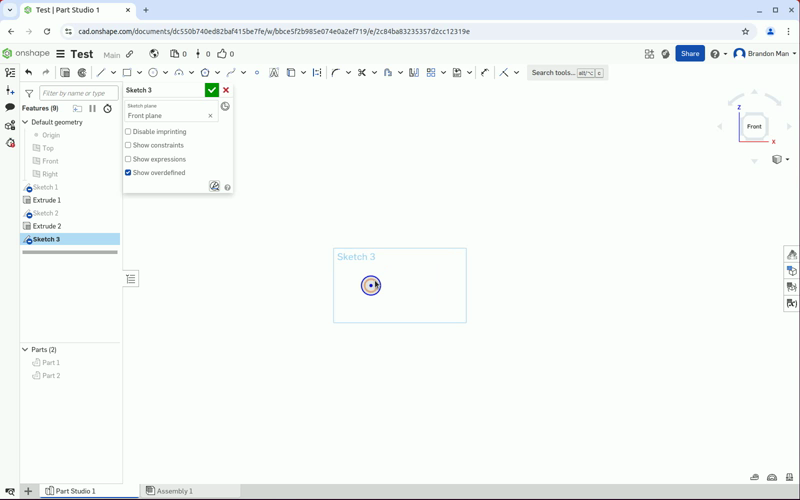
scroll(6)
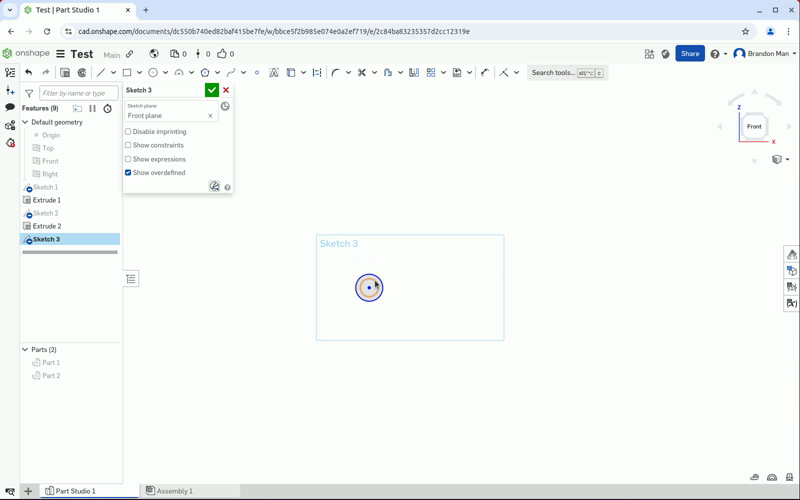
scroll(6)
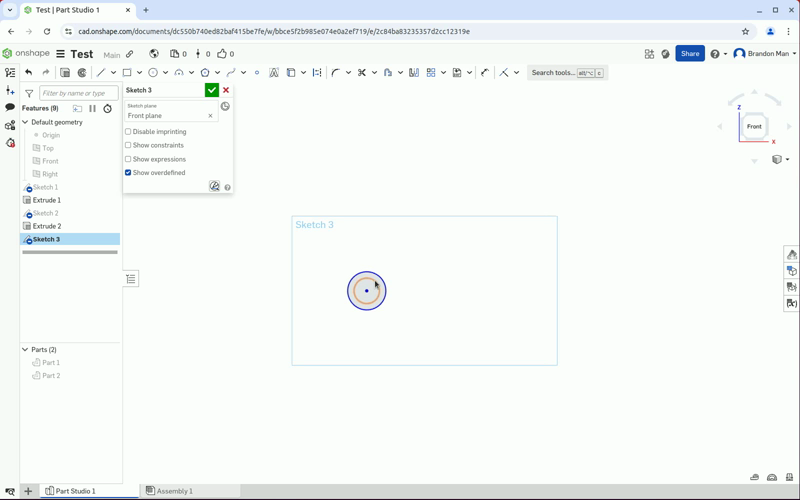
scroll(6)
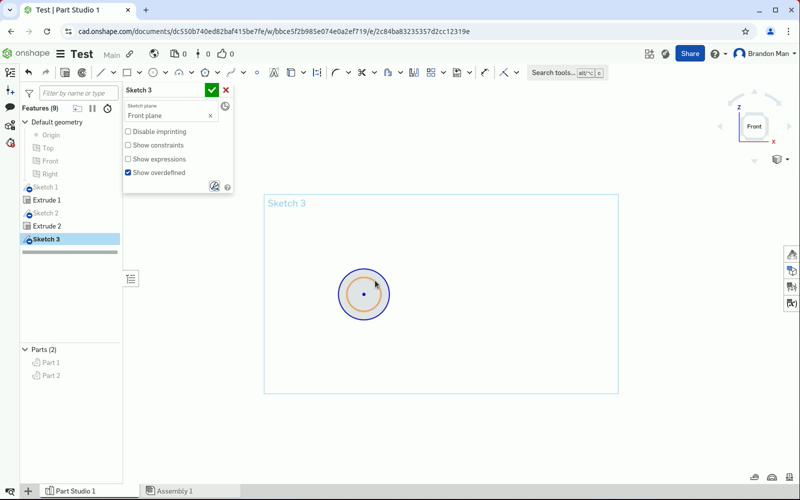
scroll(6)
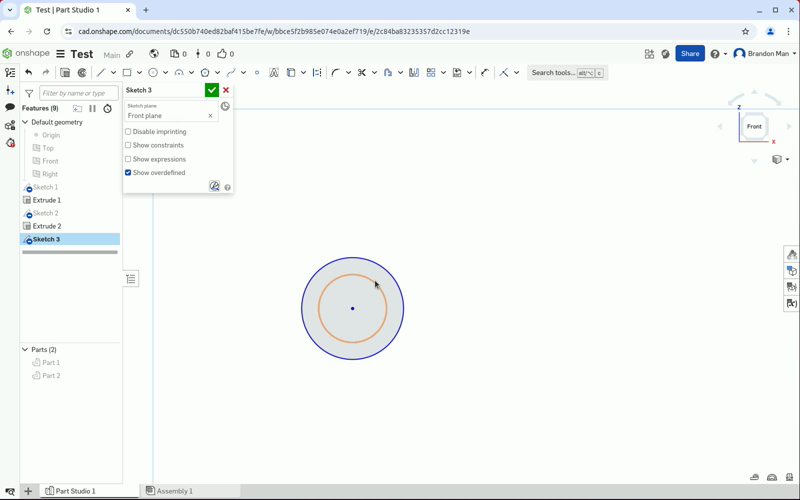
click(375, 280)
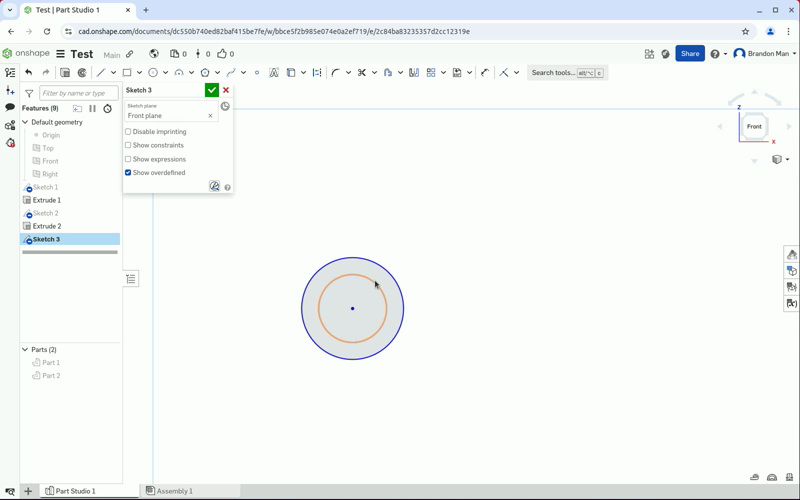
scroll(-6)
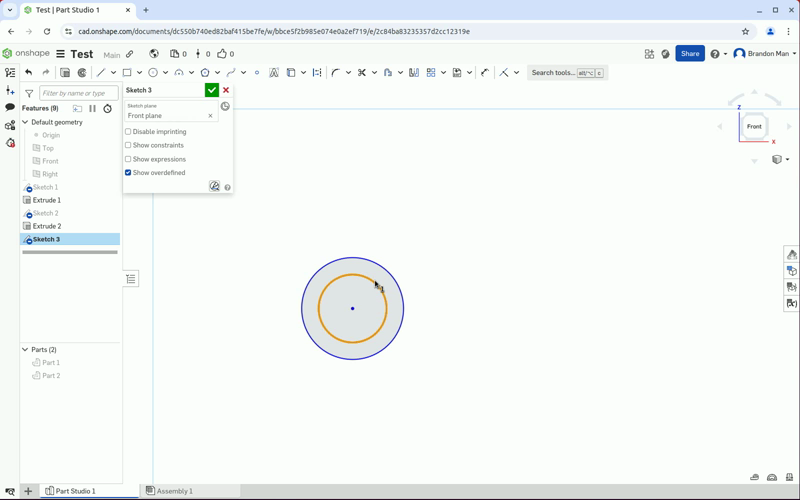
scroll(-6)
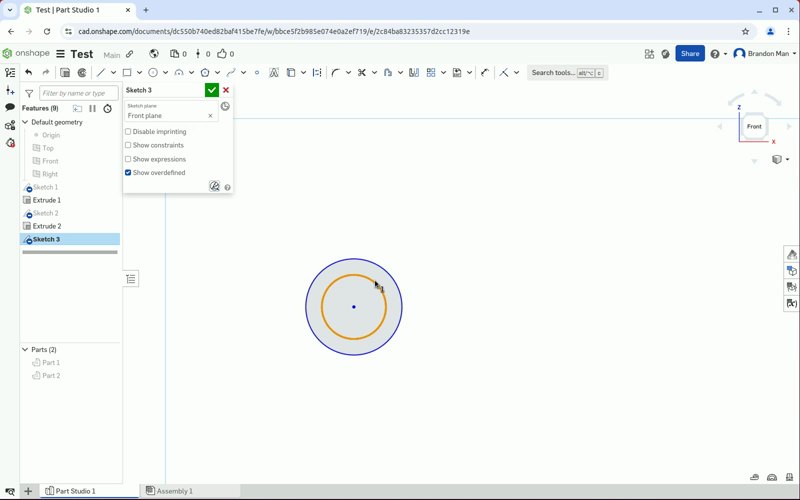
scroll(-6)
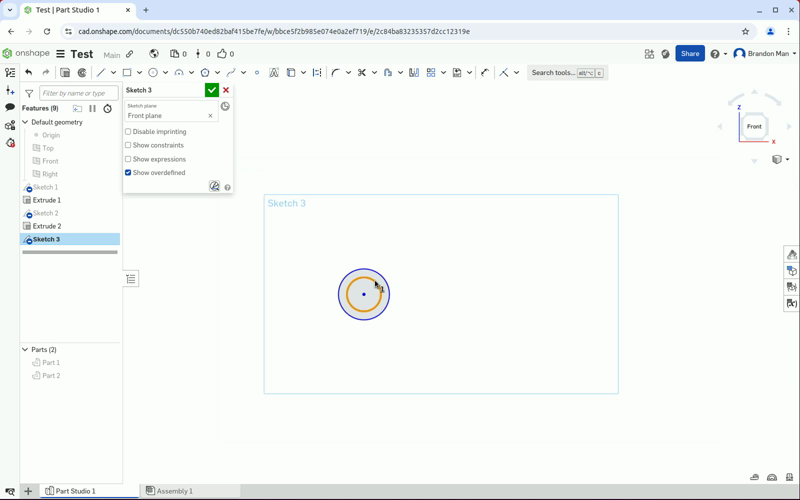
scroll(-6)
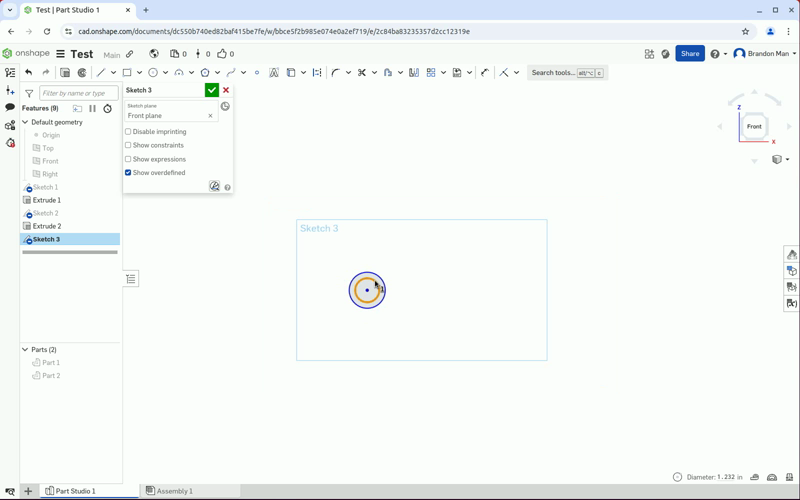
scroll(-6)
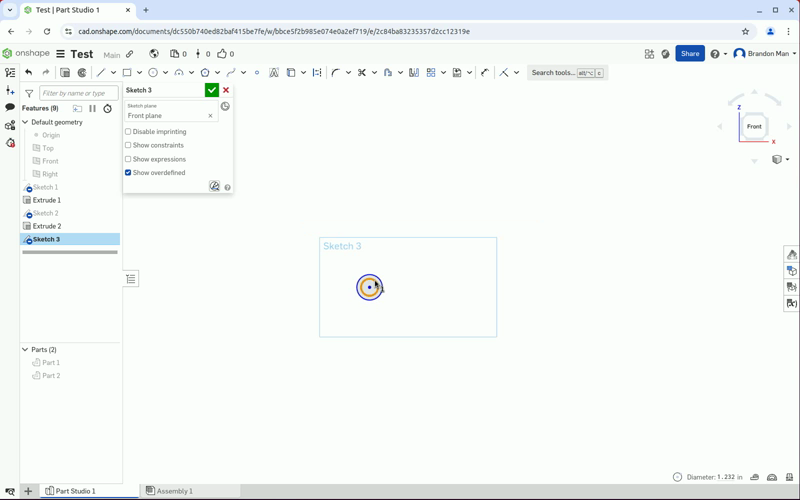
scroll(-6)
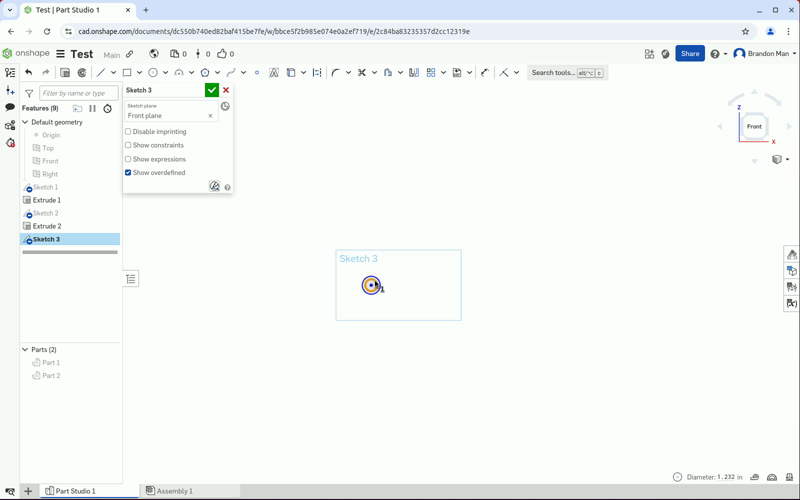
scroll(-6)
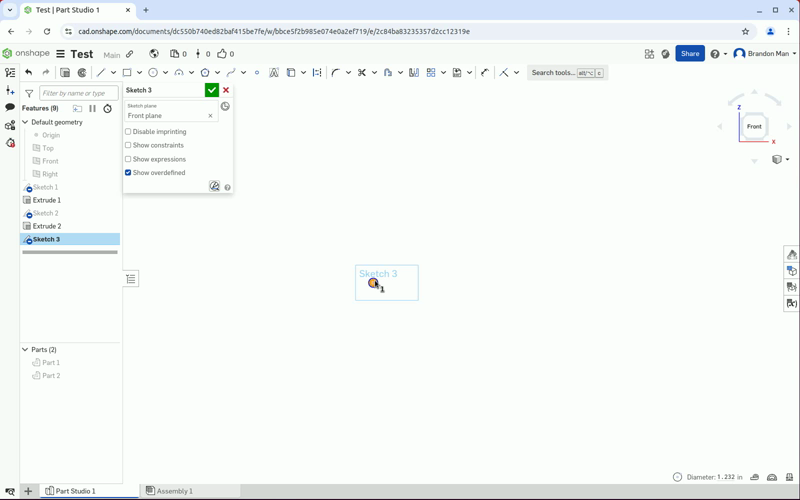
mouse_move(73, 352)
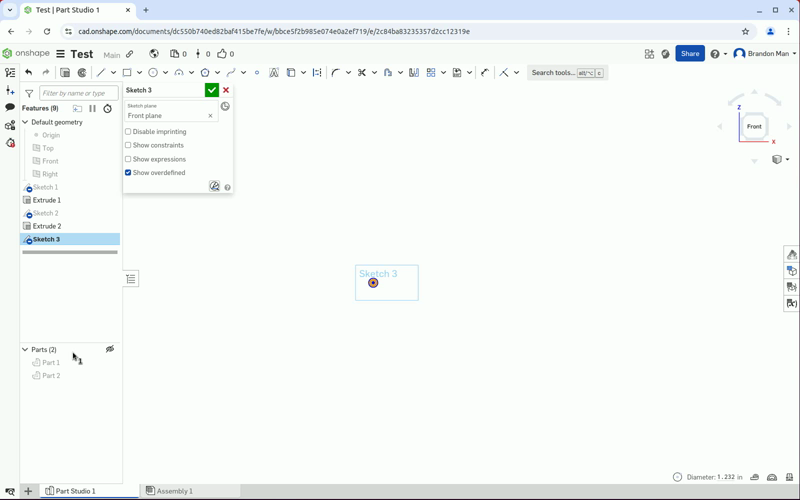
key(shift+y)
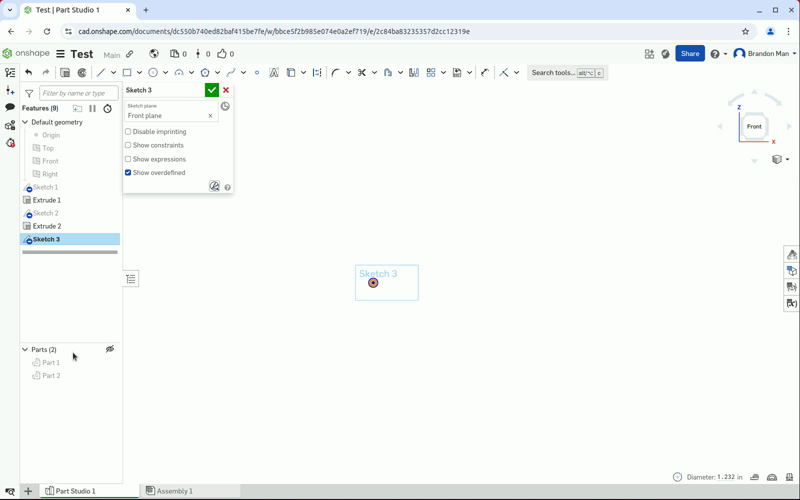
key(shift+e)
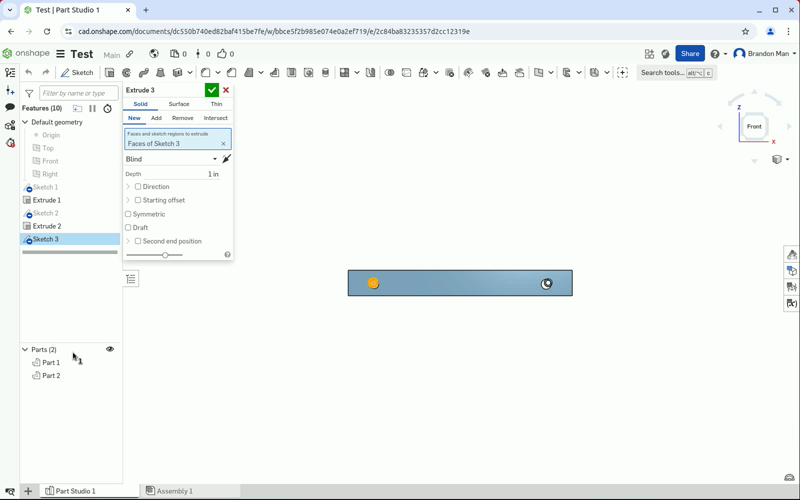
mouse_move(143, 106)
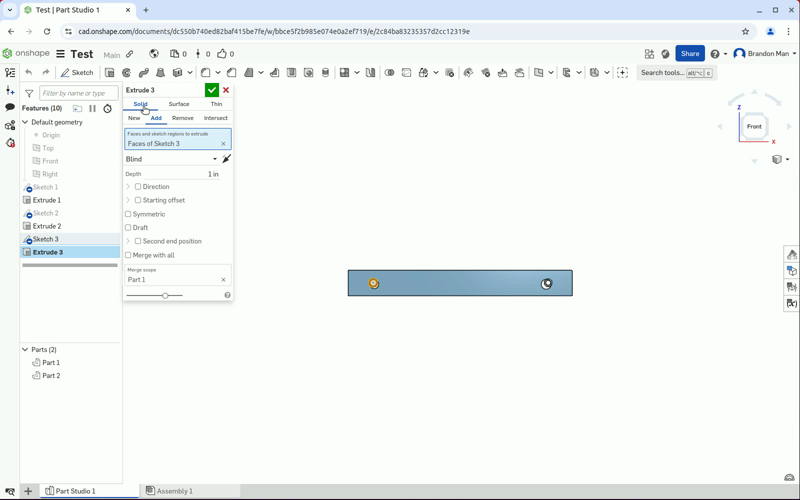
click(143, 106)
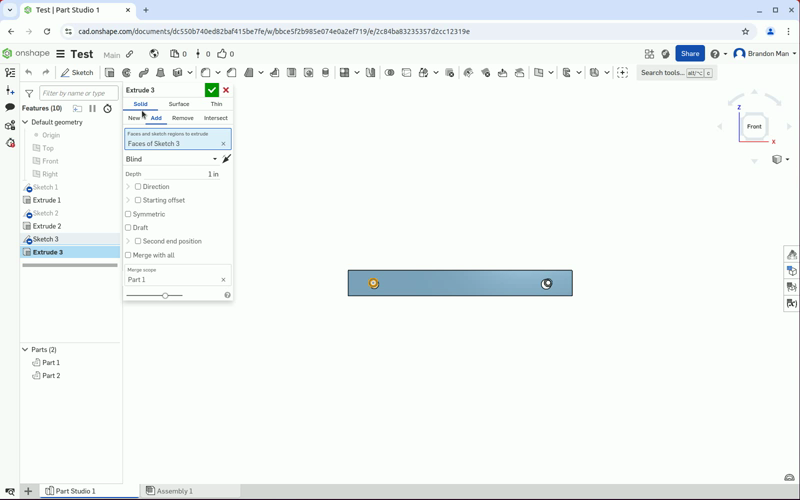
mouse_move(137, 120)
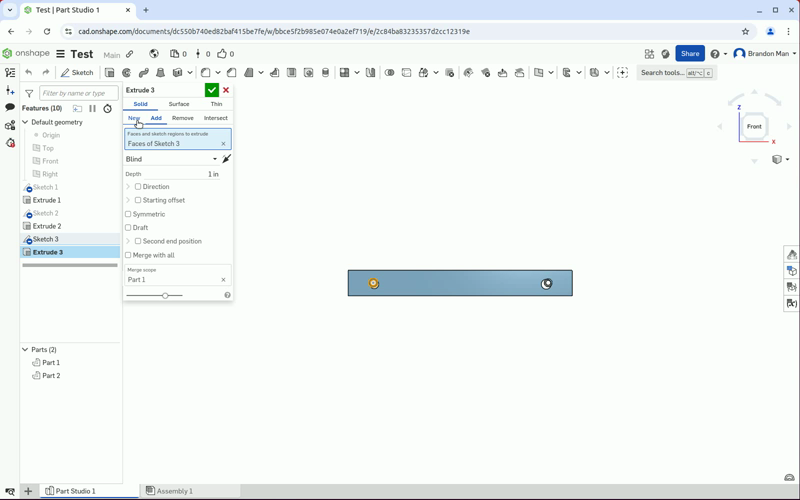
click(137, 120)
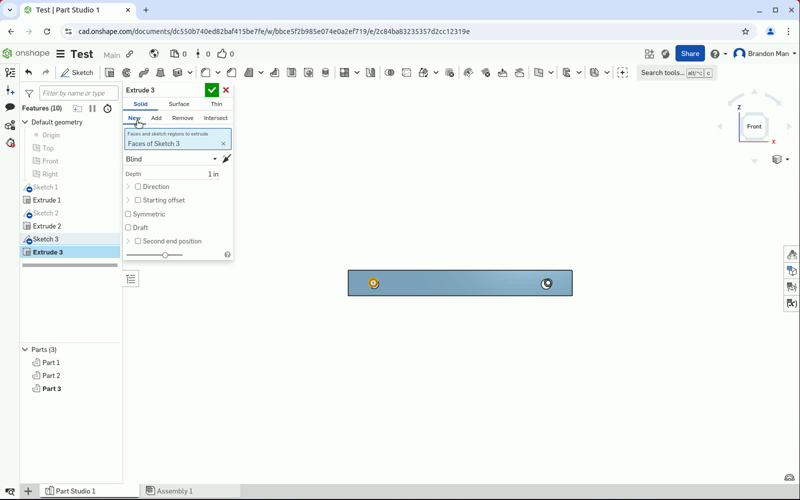
key(tab, 4)
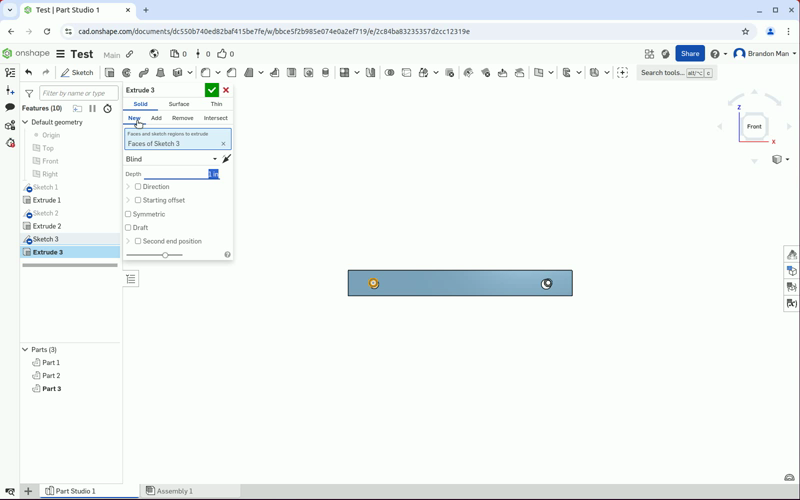
text(5.296)
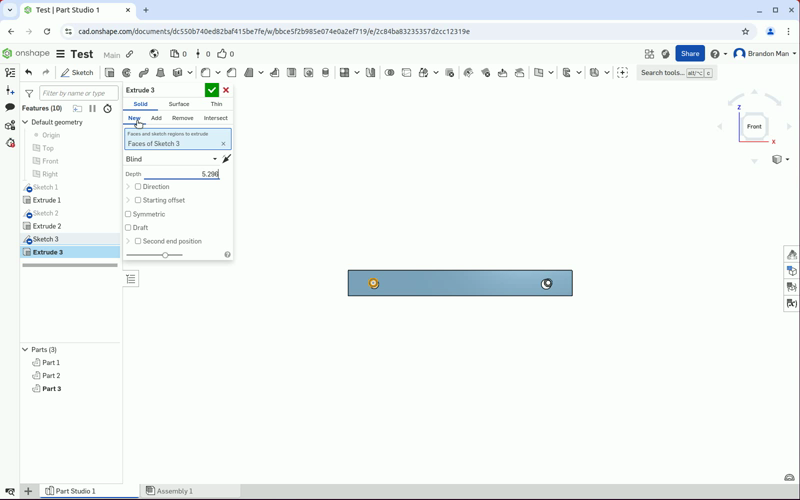
key(tab, 3)
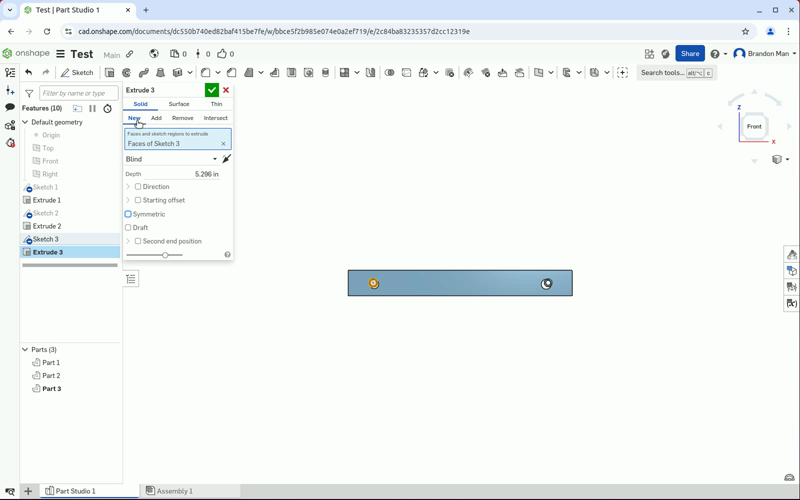
key(space)
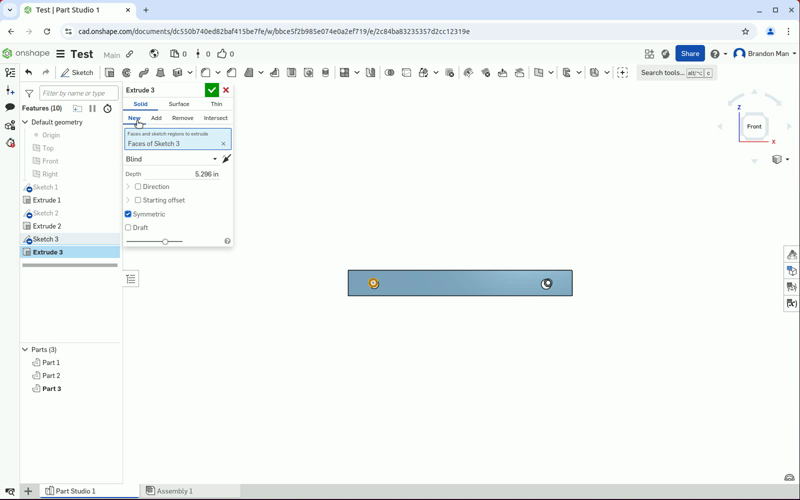
key(enter)
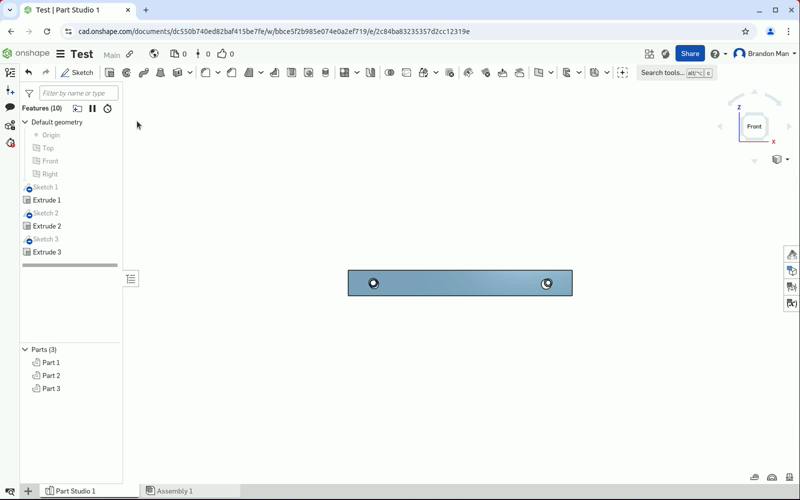
key(shift+h)
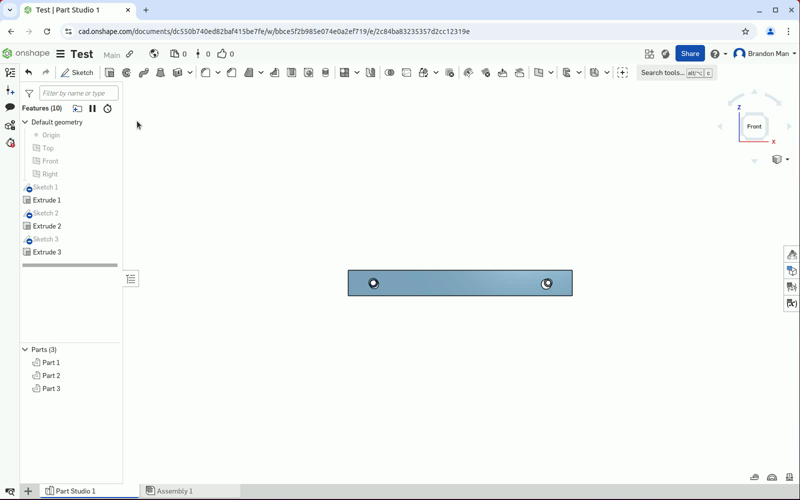
key(shift+h)
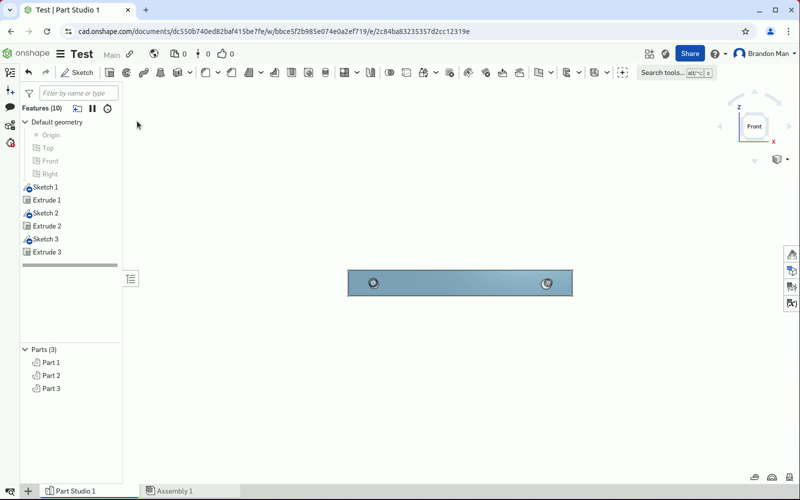
key(shift+7)
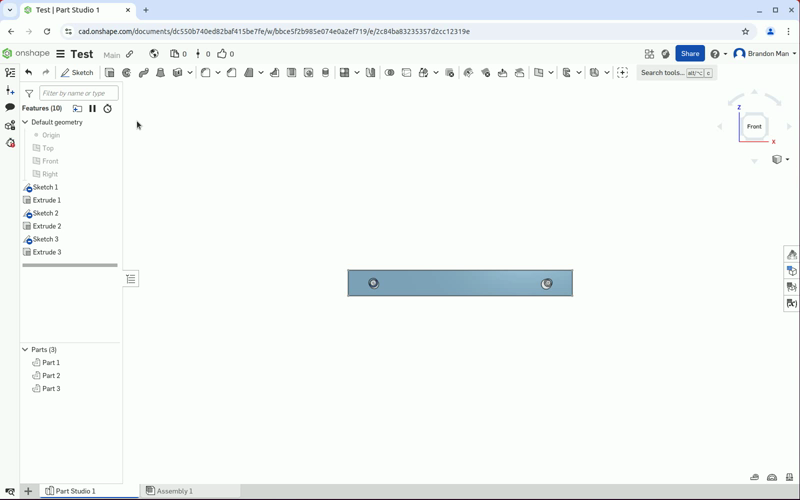
key(left, 2)
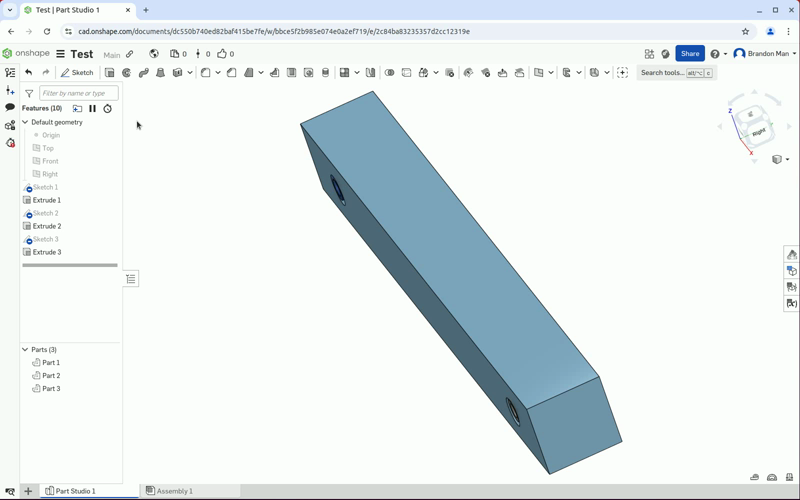
key(down, 2)
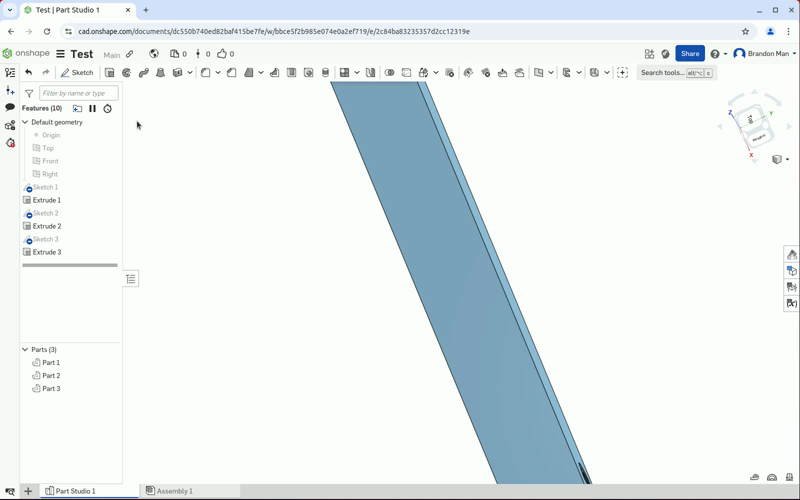
key(up, 2)
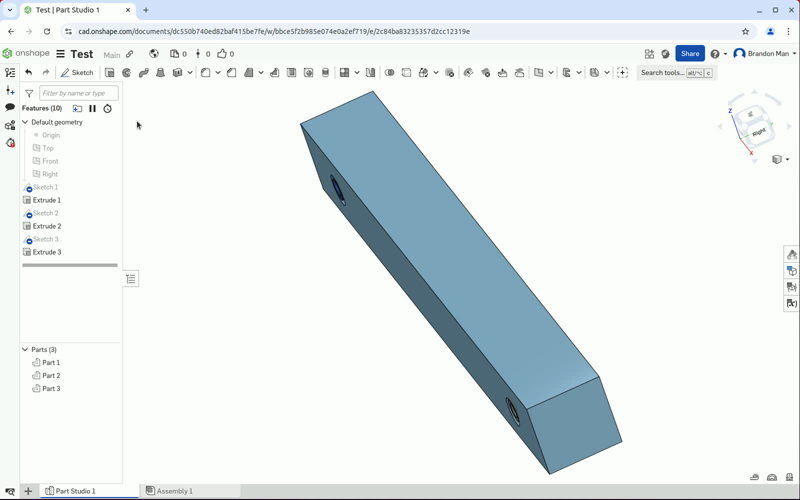
key(right, 2)
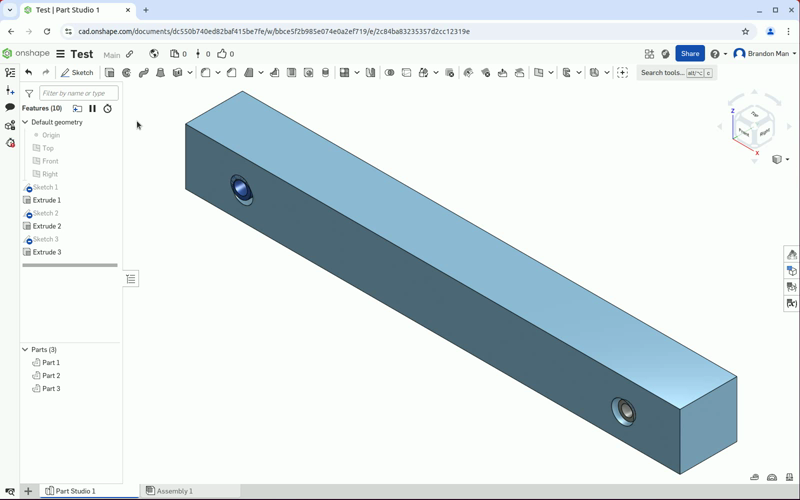
mouse_move(73, 189)
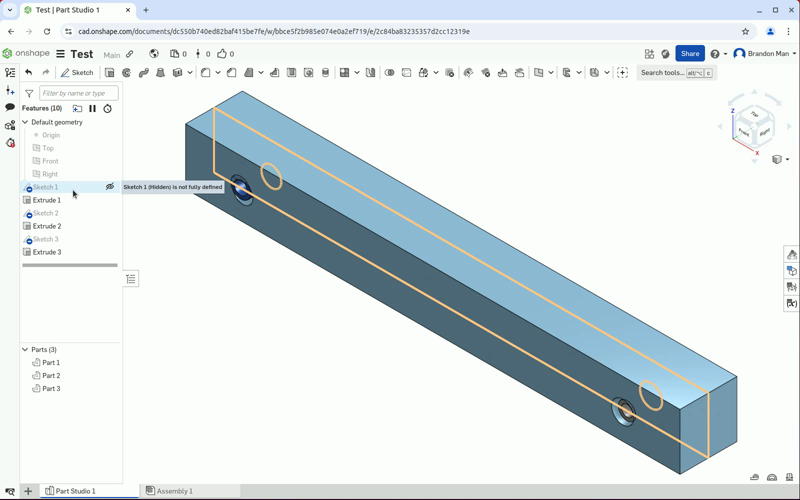
click(73, 189)